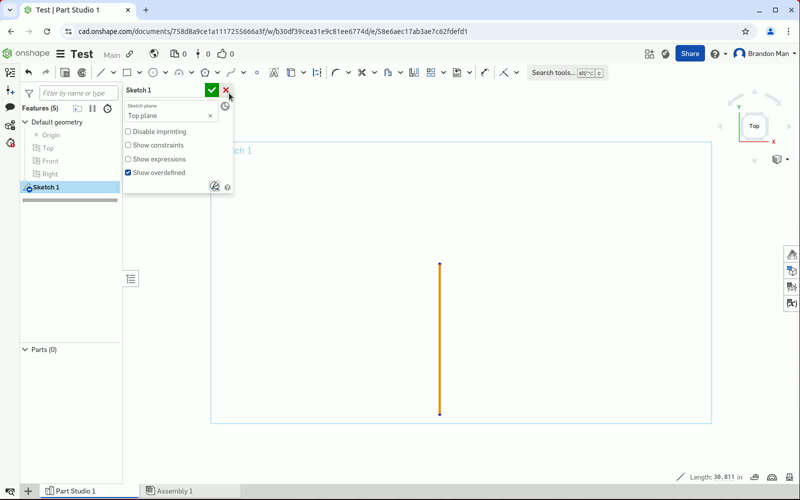
key(shift+h)
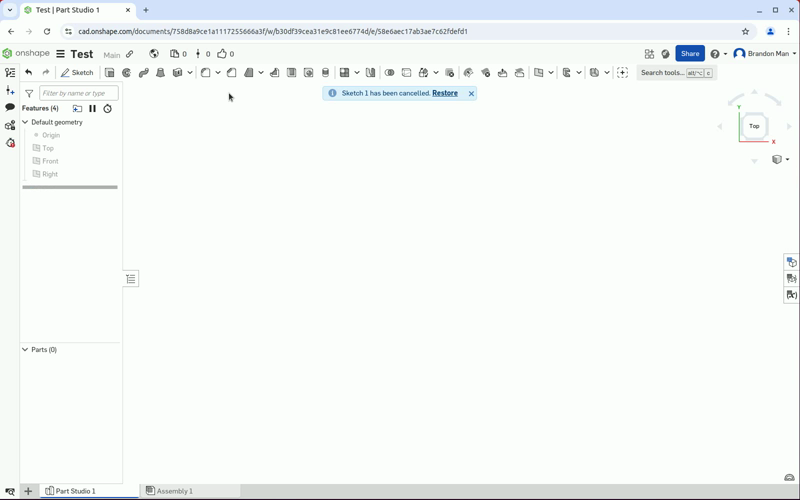
mouse_move(73, 352)
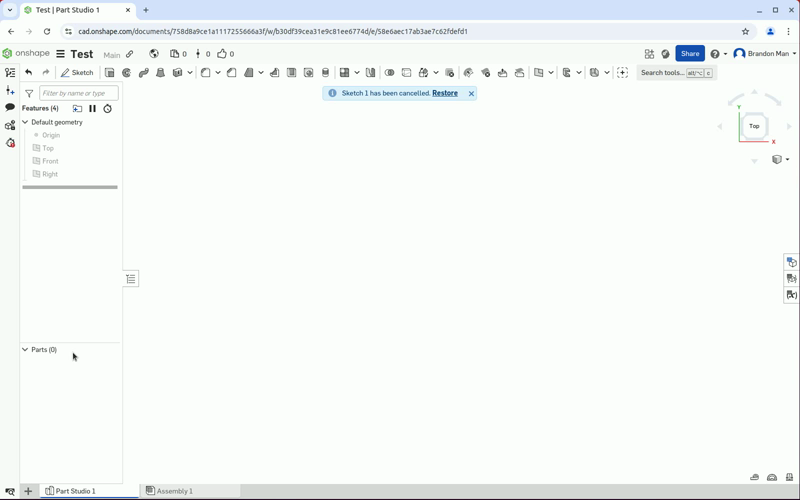
key(y)
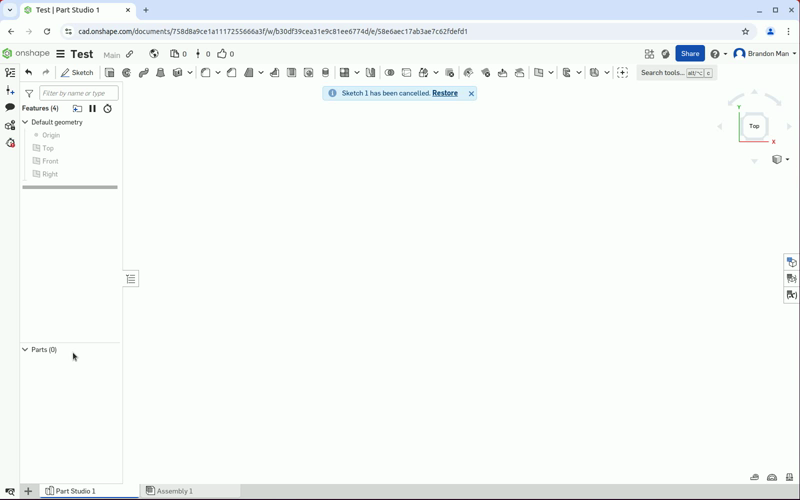
key(shift+p)
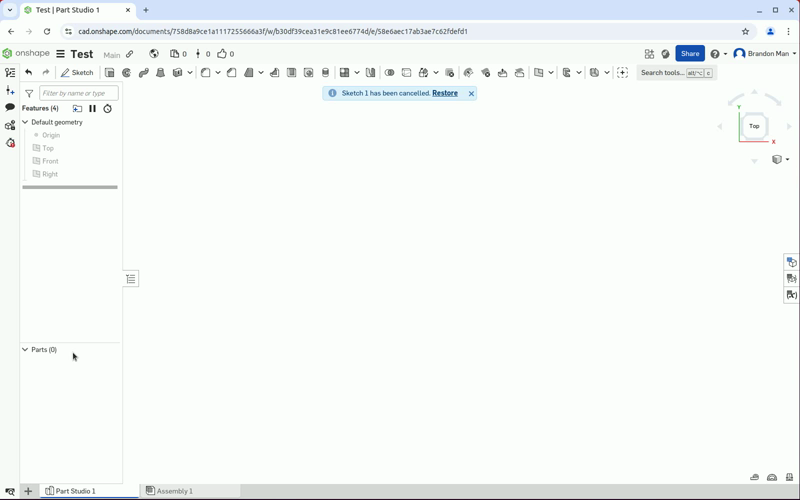
key(space)
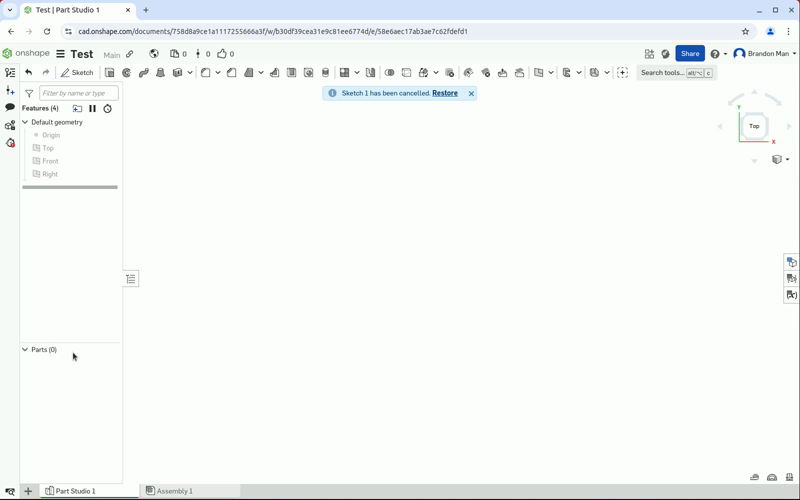
key_down(shift)
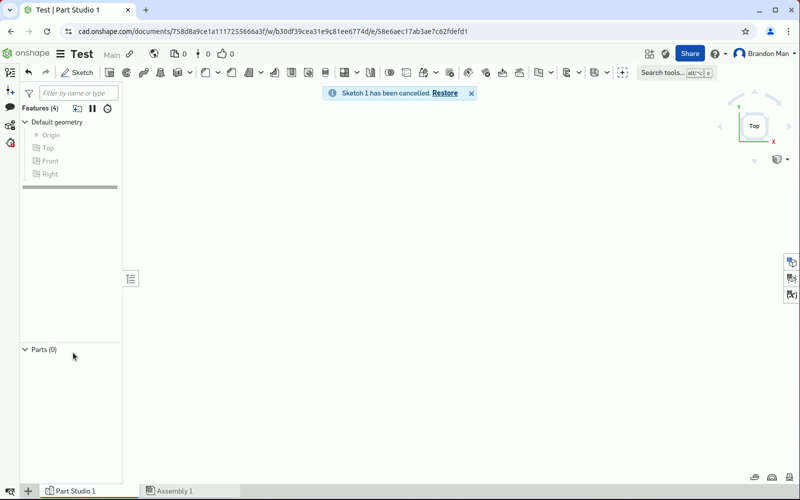
key(up)
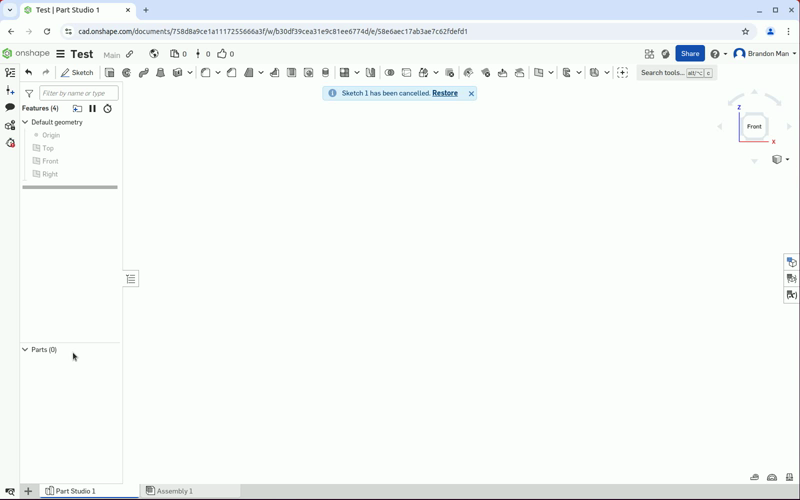
key_up(shift)
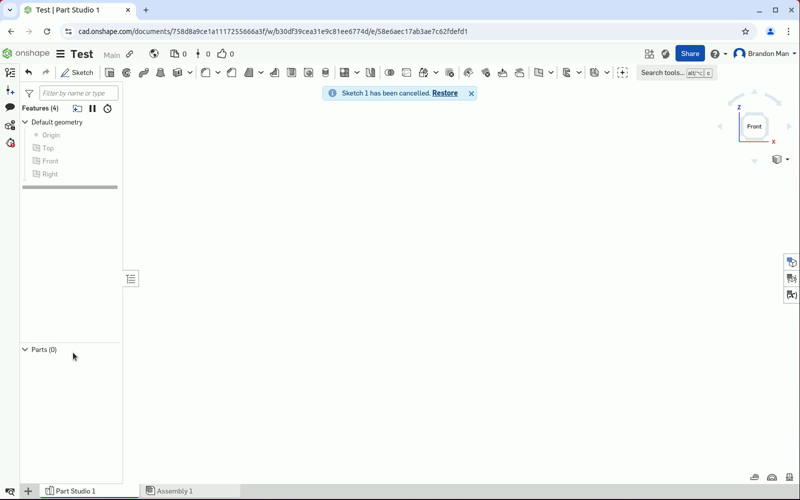
mouse_move(73, 352)
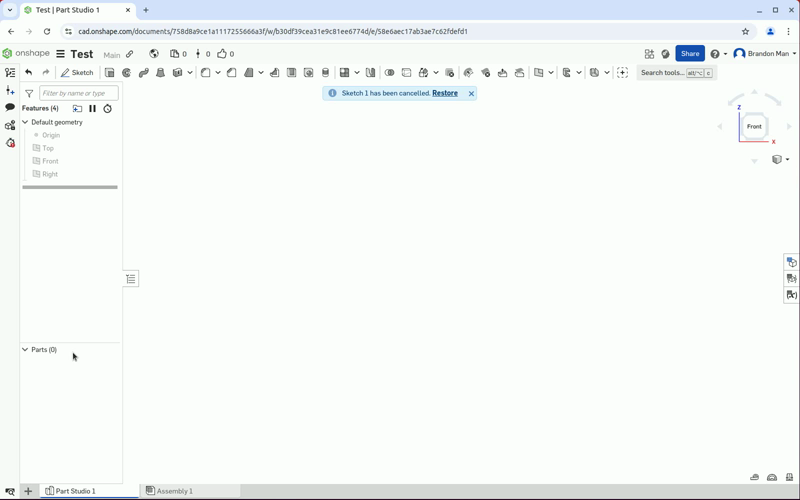
key(shift+y)
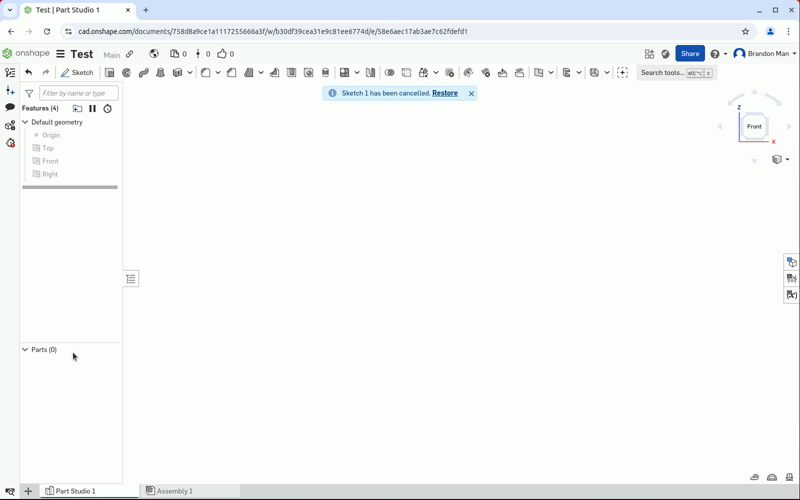
key(shift+s)
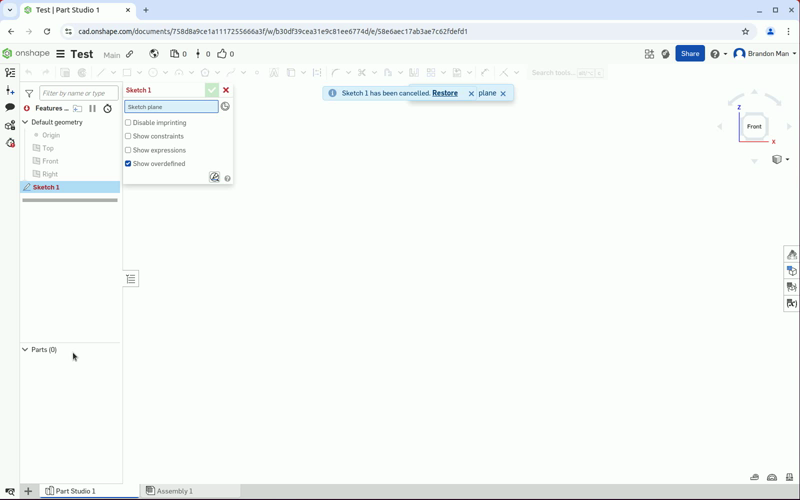
mouse_move(73, 163)
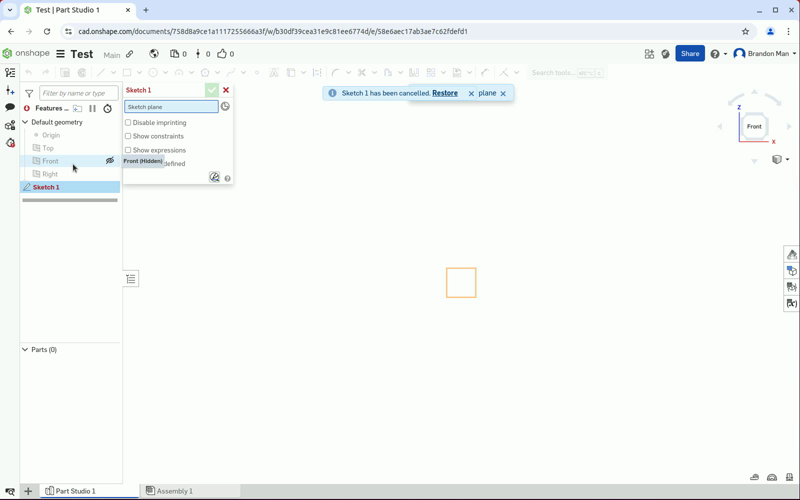
click(73, 163)
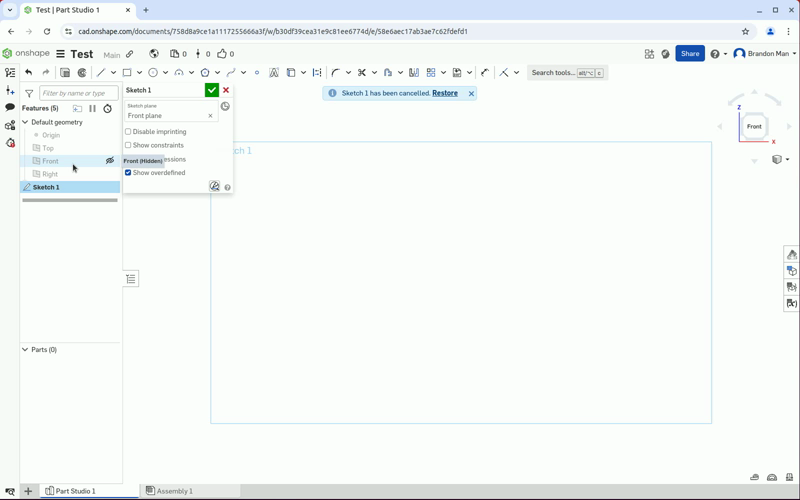
mouse_move(73, 352)
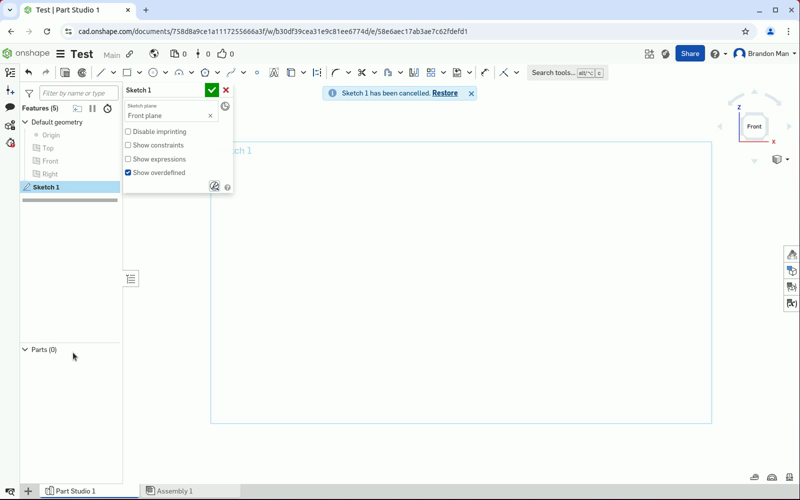
key(y)
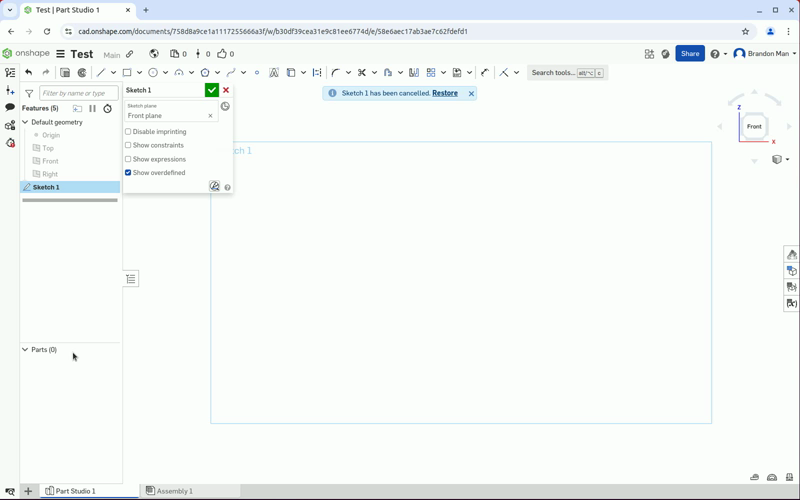
key(l)
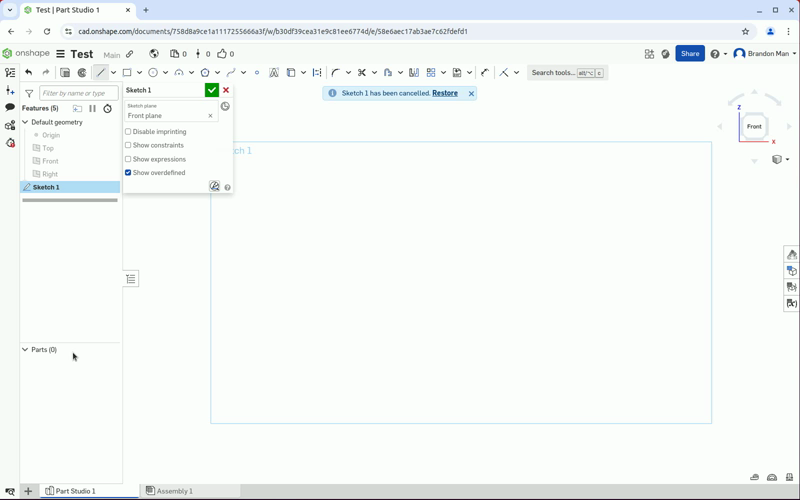
key_down(shift)
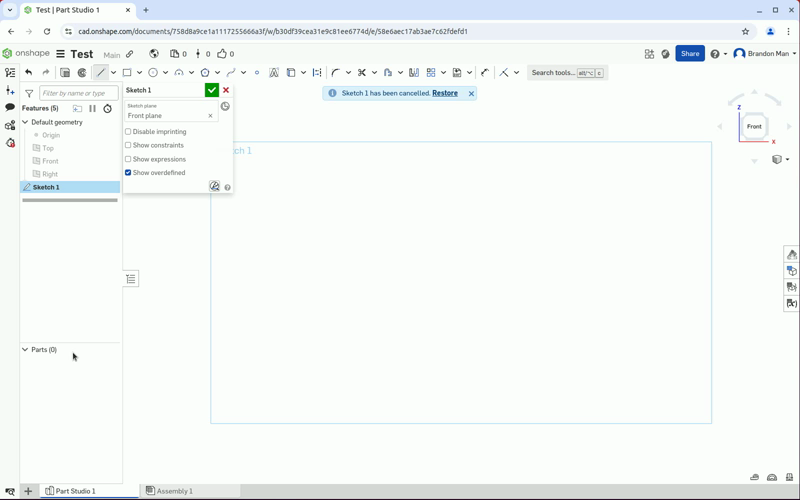
mouse_move(454, 286)
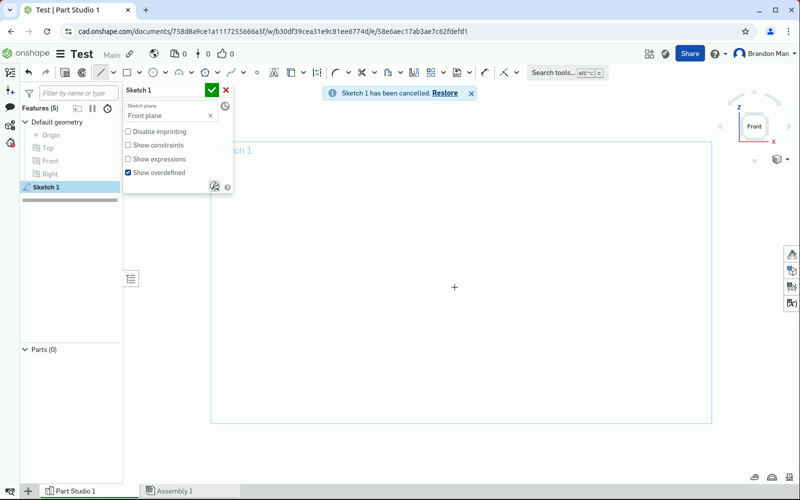
click(454, 286)
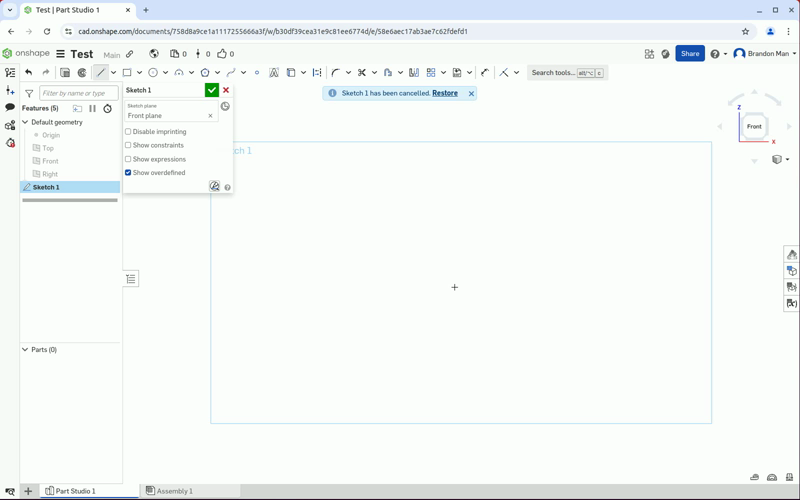
key_up(shift)
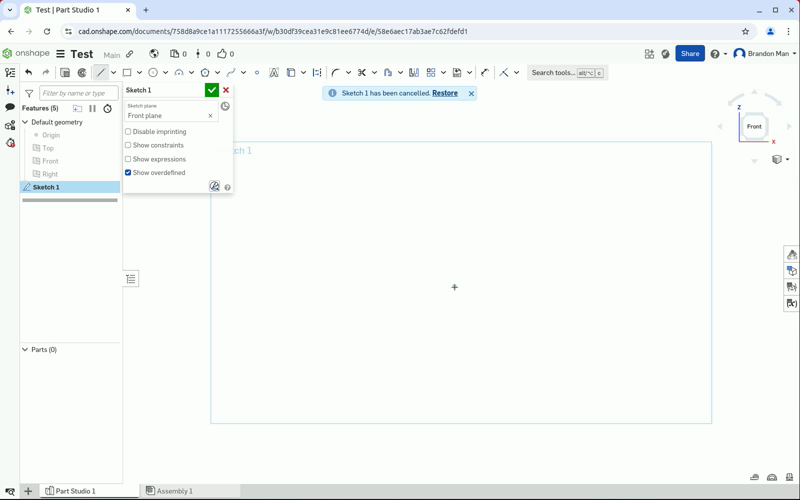
key_down(shift)
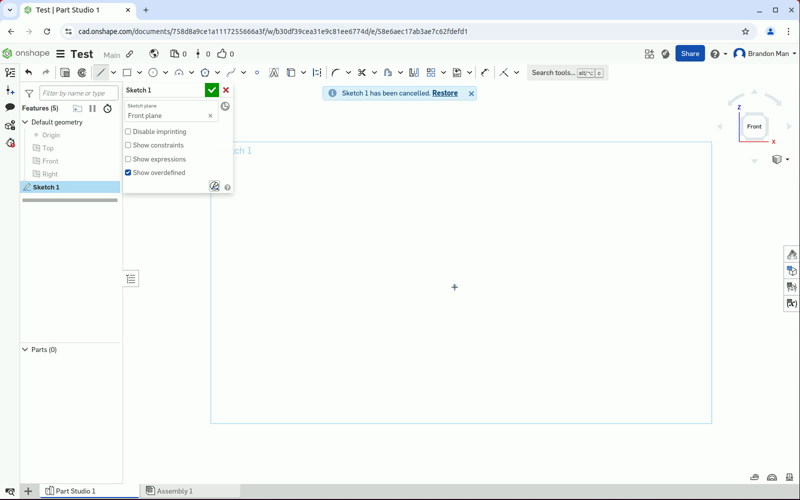
mouse_move(484, 286)
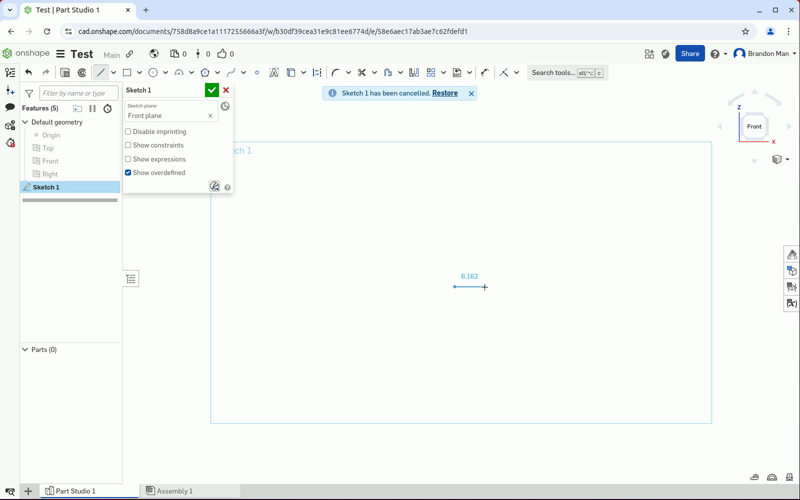
mouse_move(461, 286)
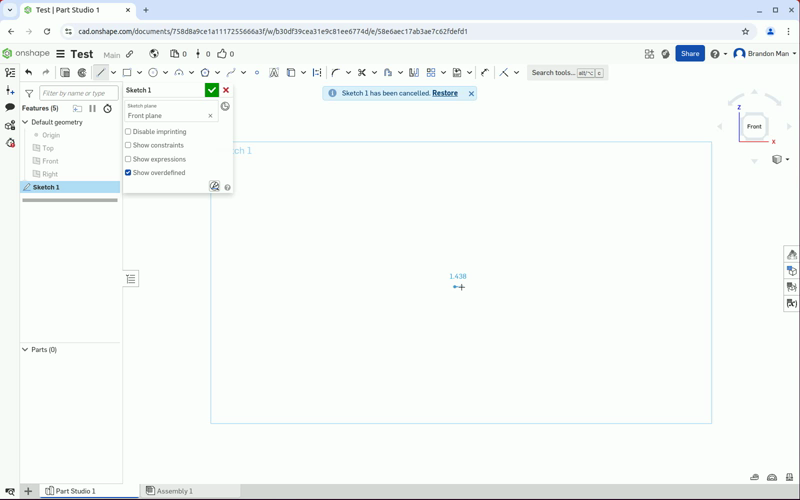
scroll(6)
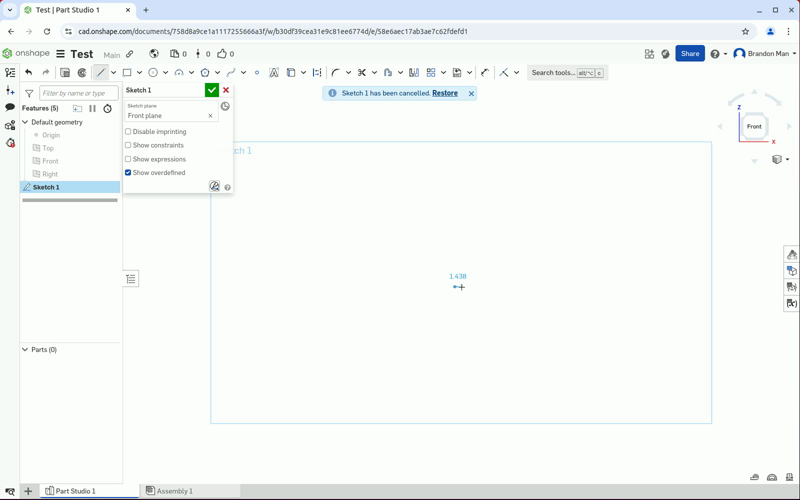
scroll(6)
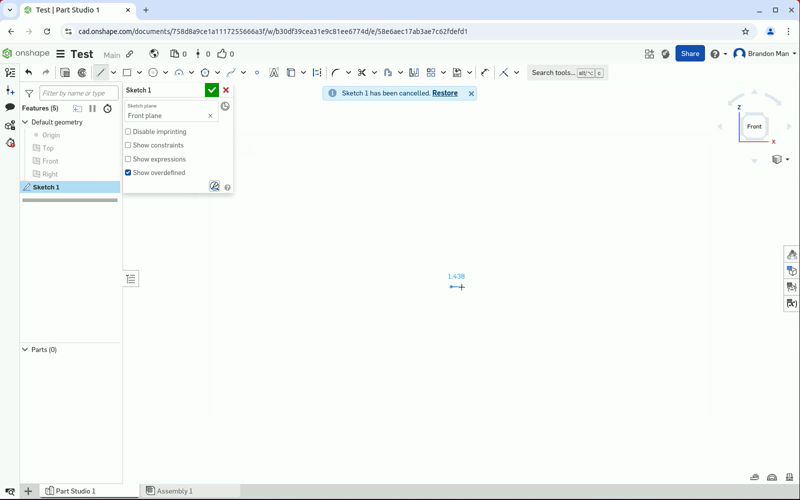
scroll(6)
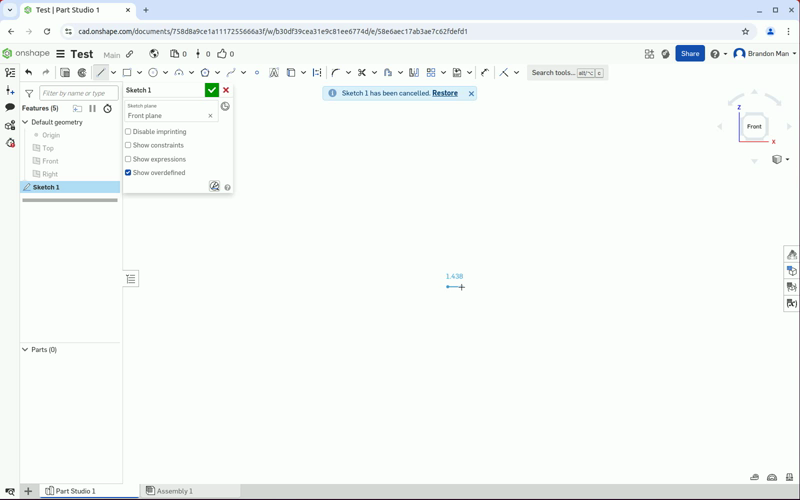
scroll(6)
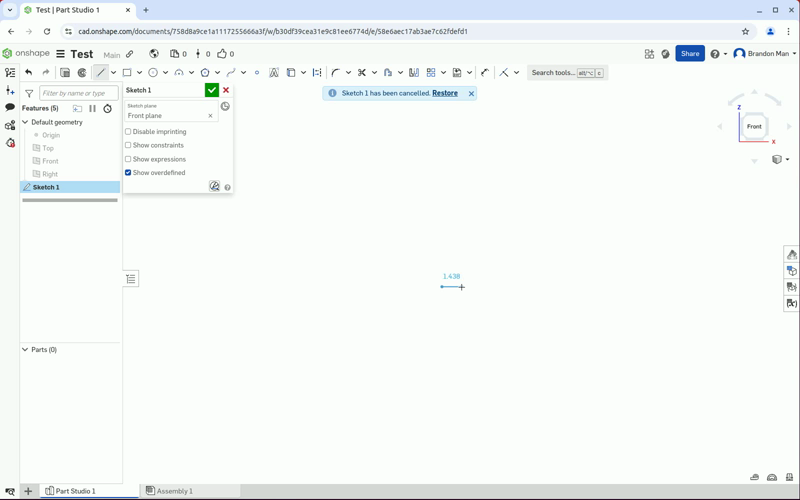
scroll(6)
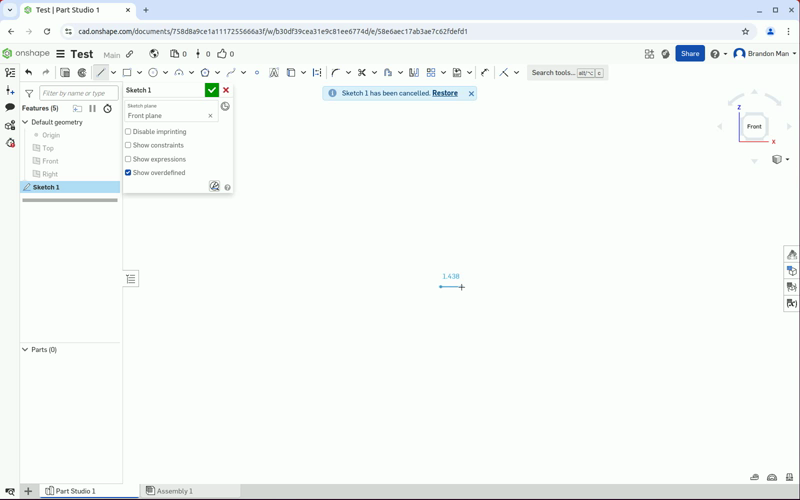
scroll(6)
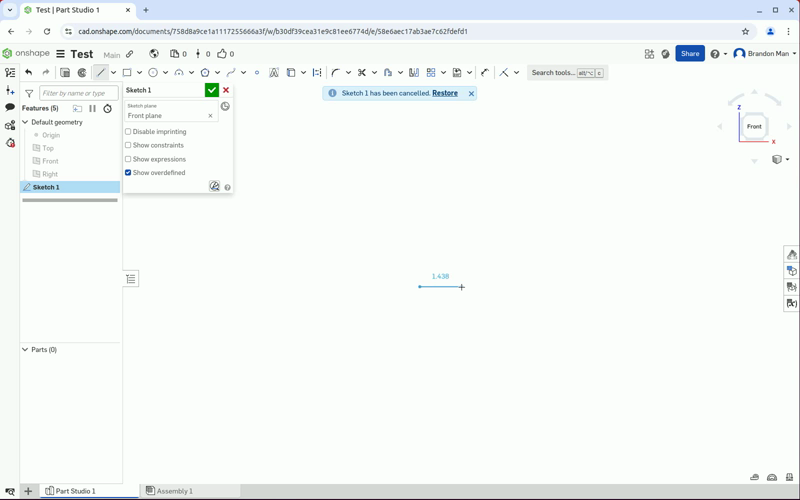
scroll(6)
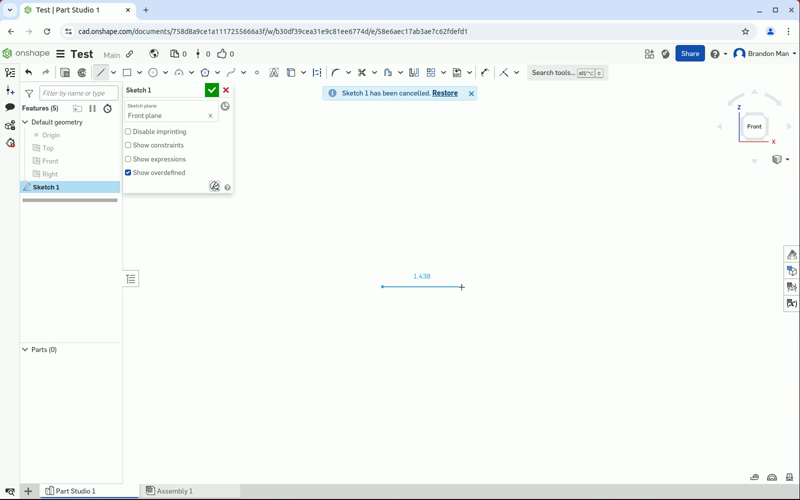
click(461, 286)
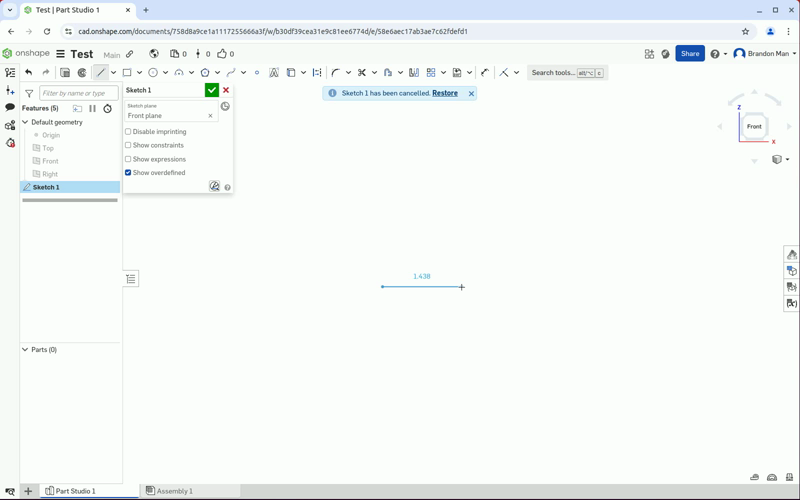
scroll(-6)
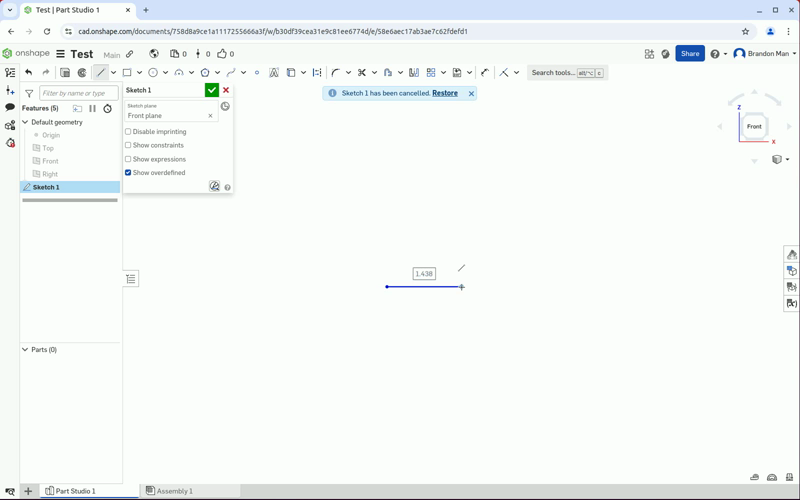
scroll(-6)
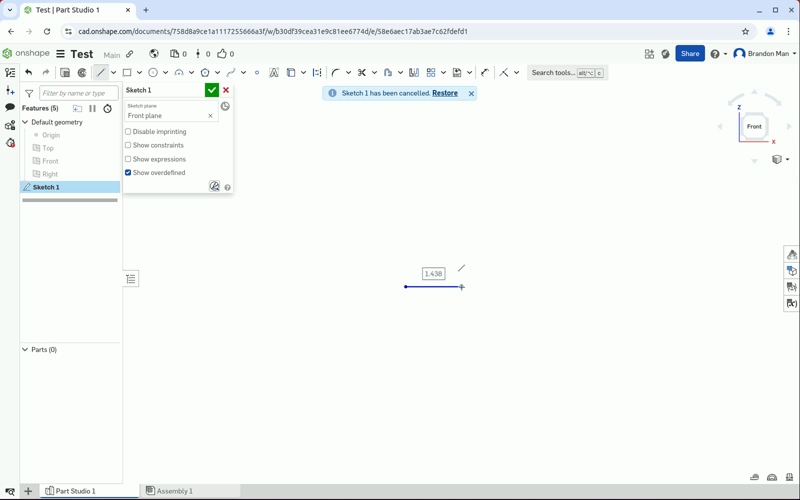
scroll(-6)
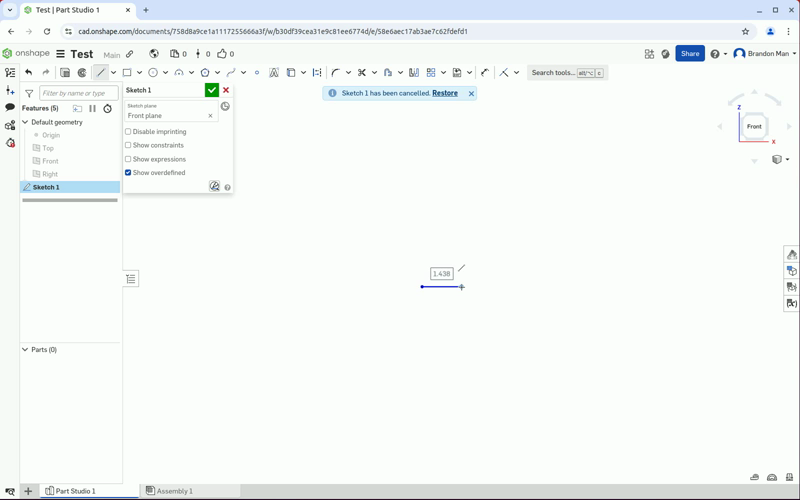
scroll(-6)
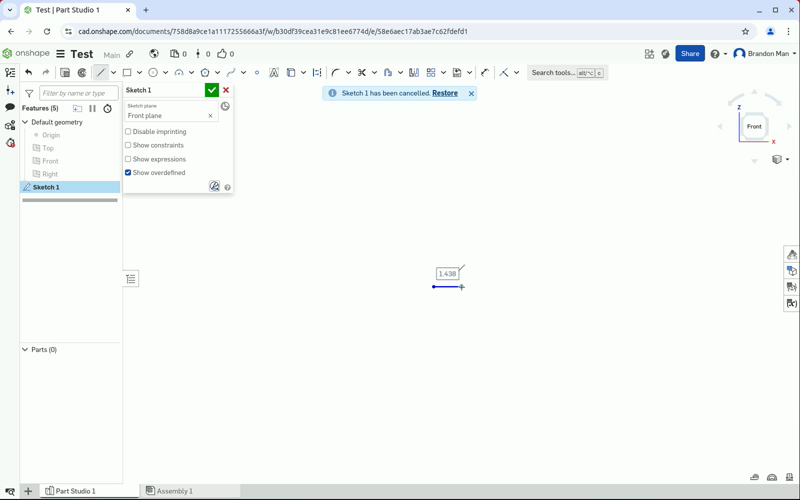
scroll(-6)
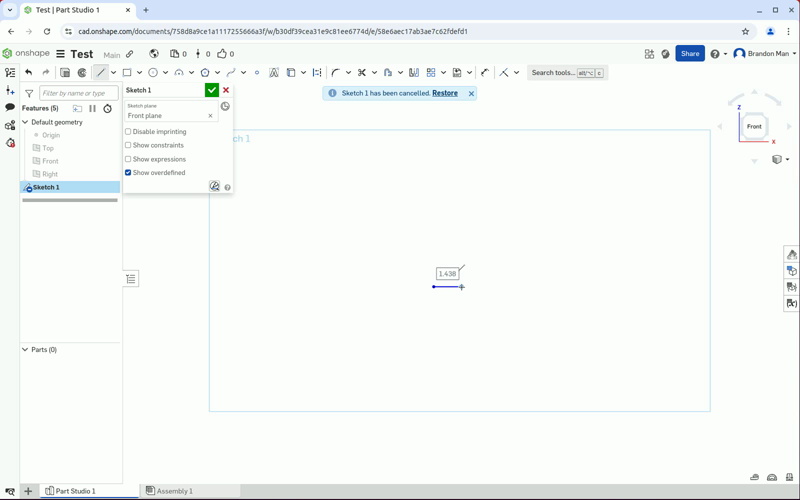
scroll(-6)
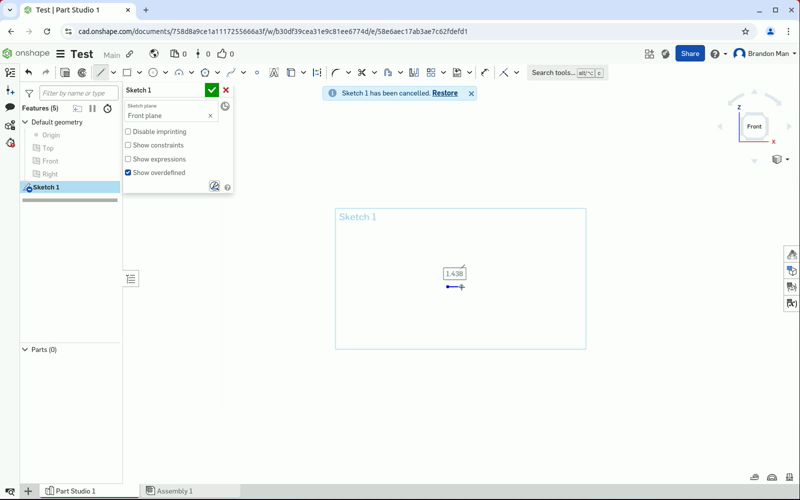
scroll(-6)
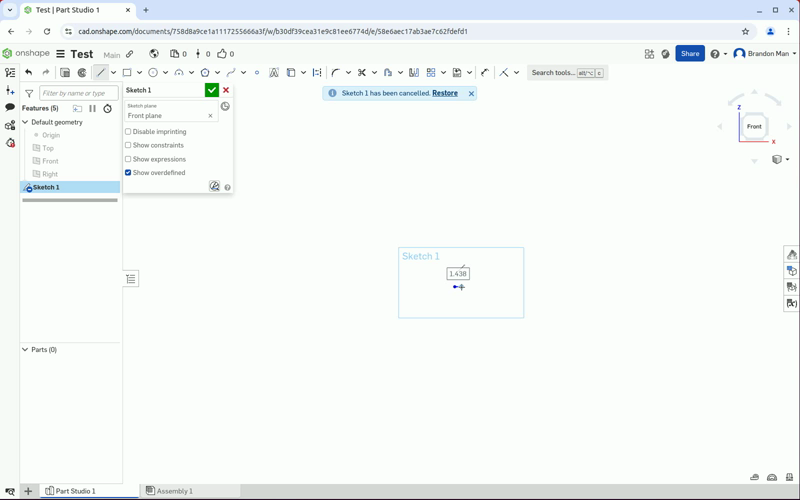
key_up(shift)
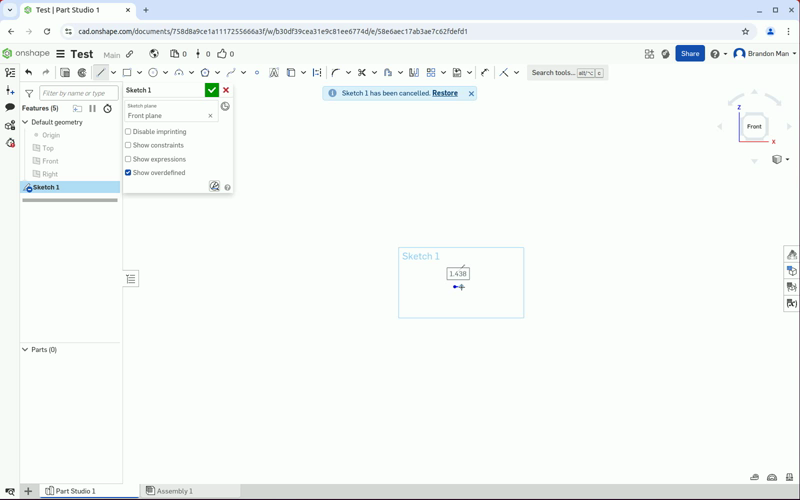
key_down(shift)
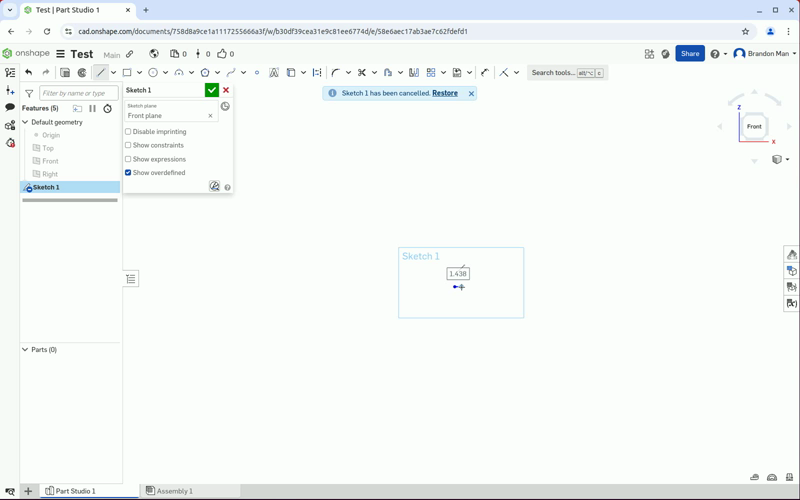
mouse_move(492, 286)
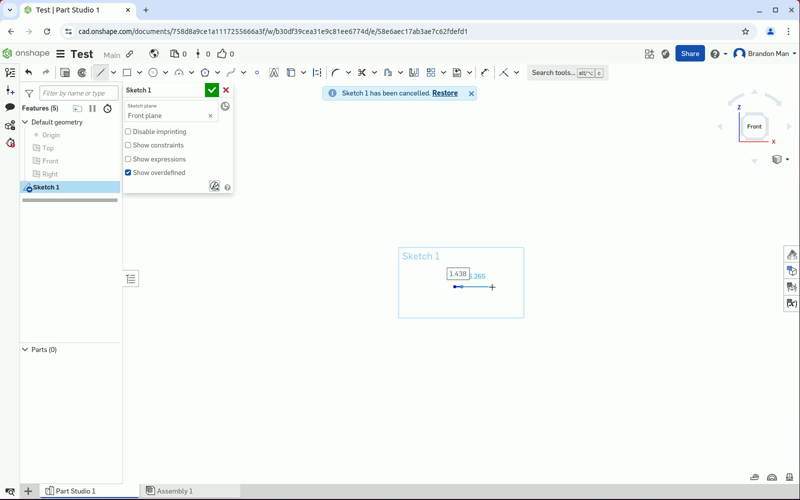
mouse_move(461, 285)
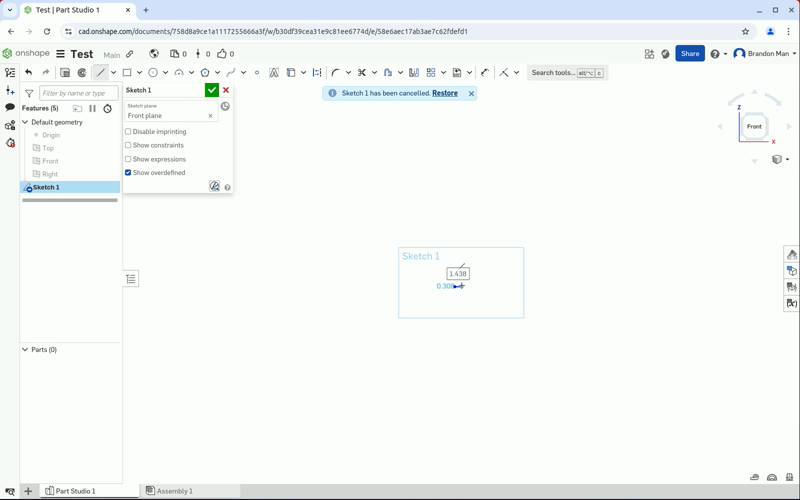
scroll(6)
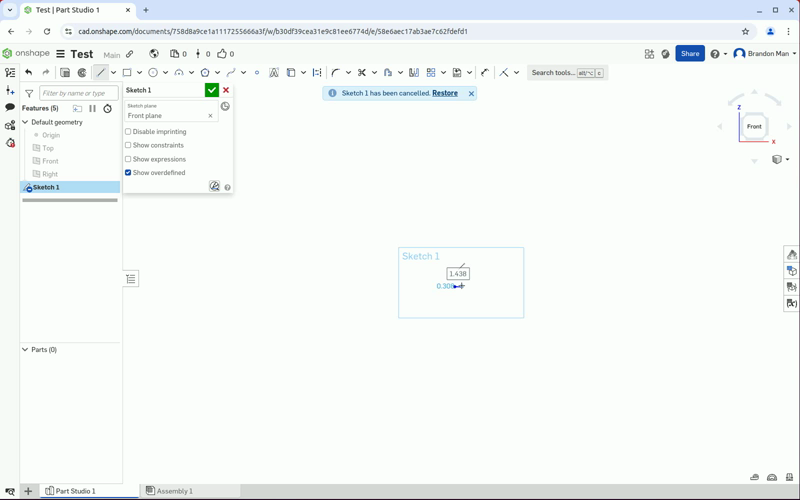
scroll(6)
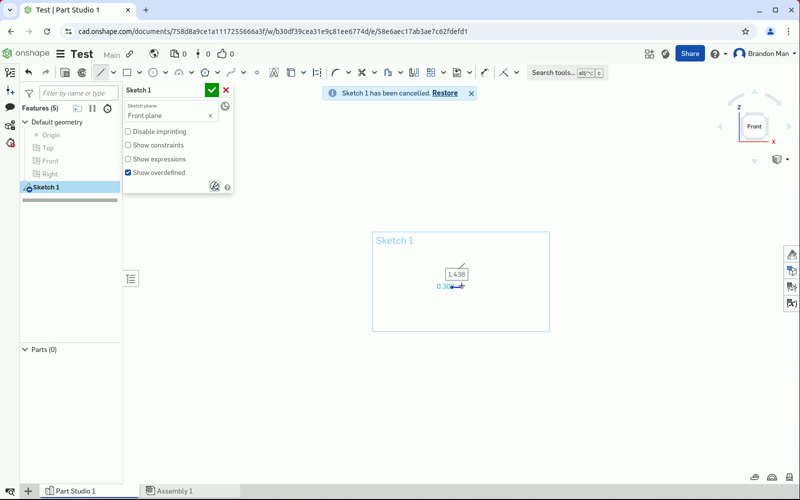
scroll(6)
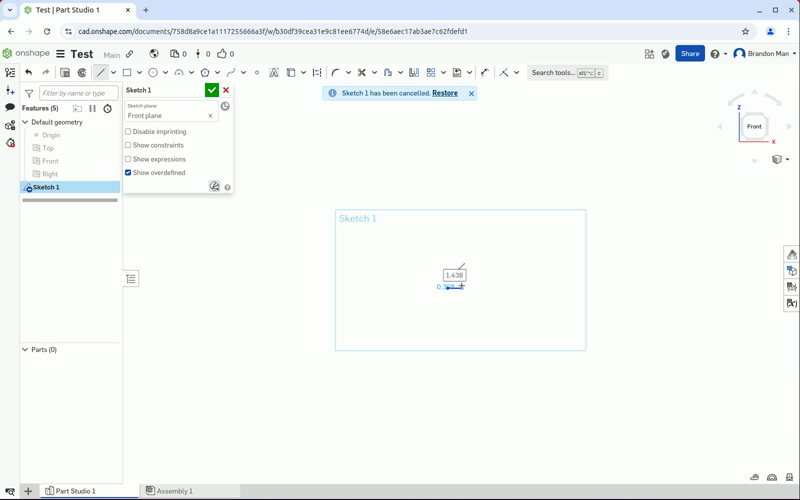
scroll(6)
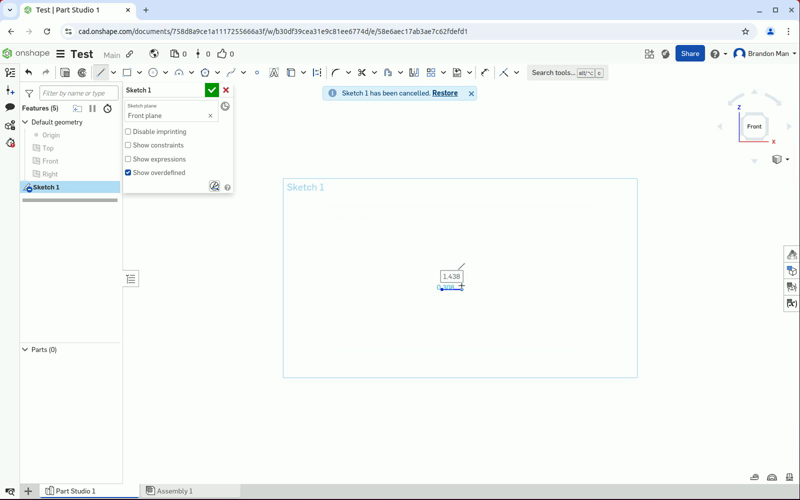
scroll(6)
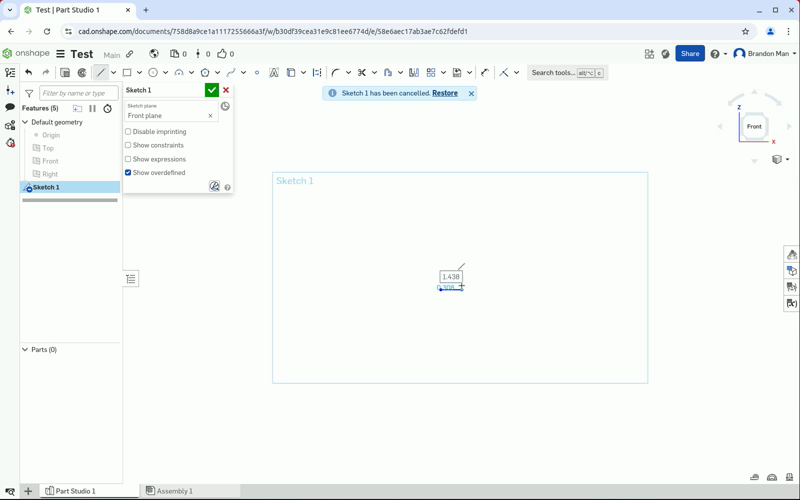
scroll(6)
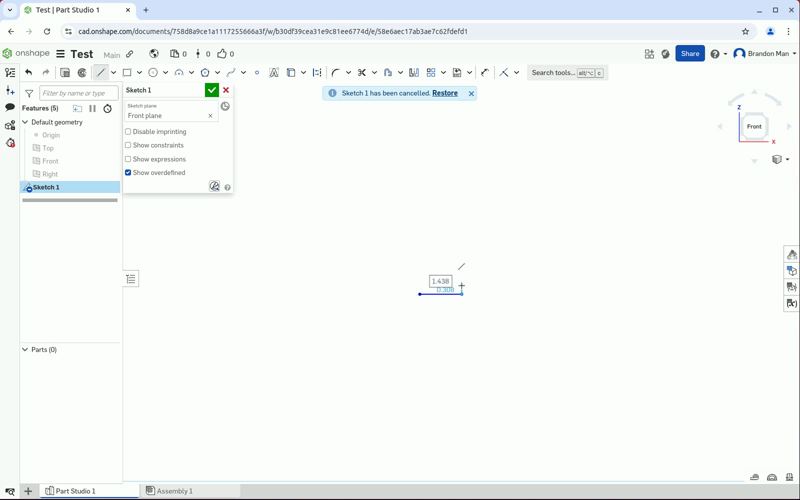
scroll(6)
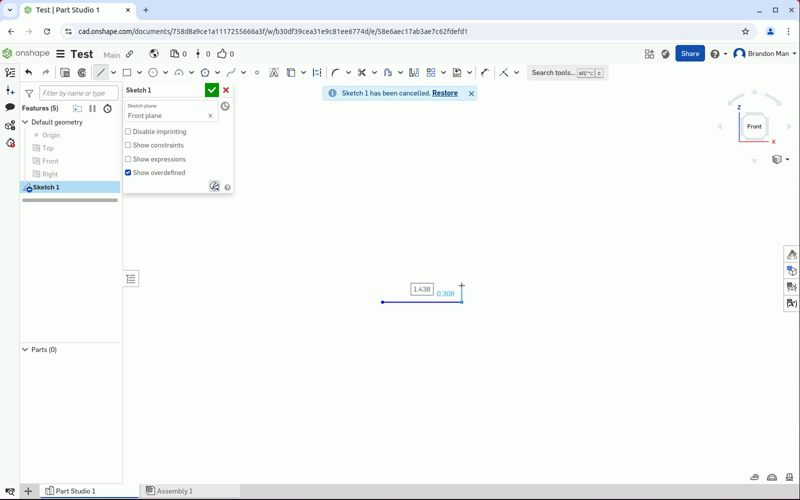
click(461, 285)
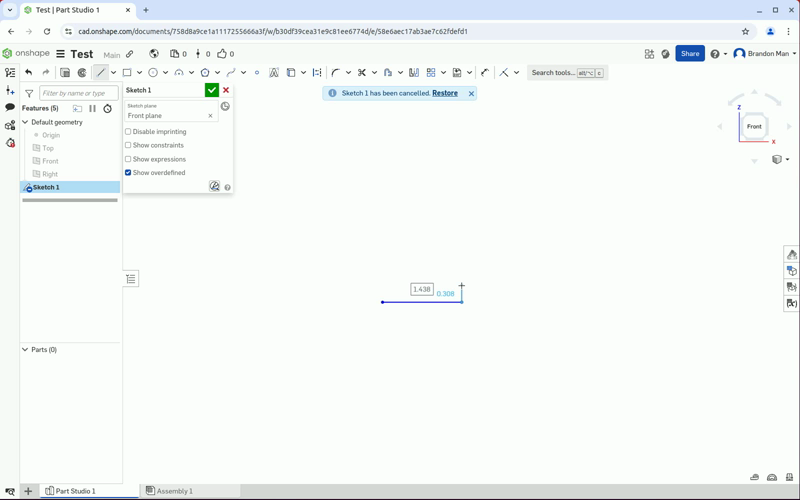
scroll(-6)
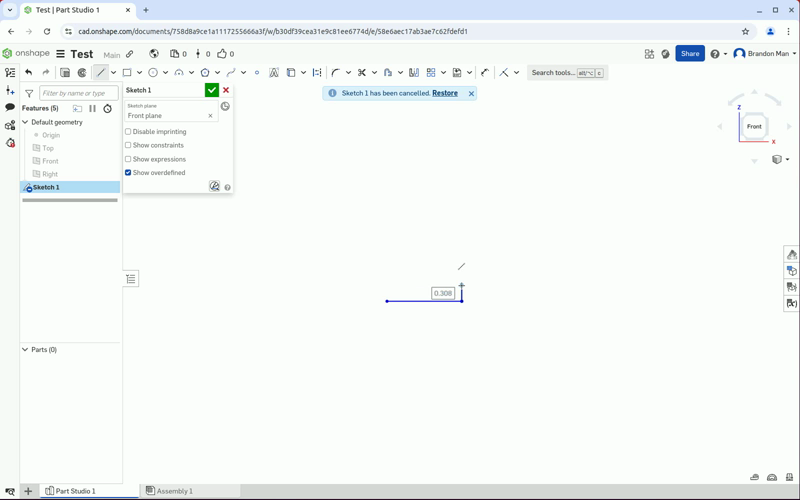
scroll(-6)
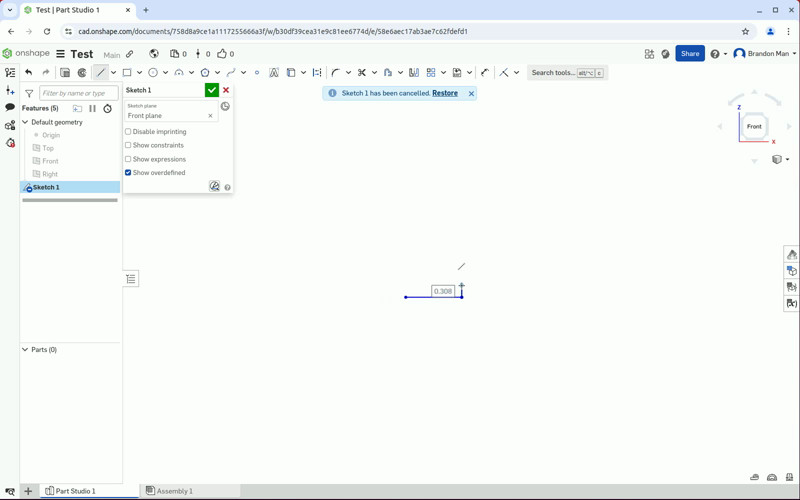
scroll(-6)
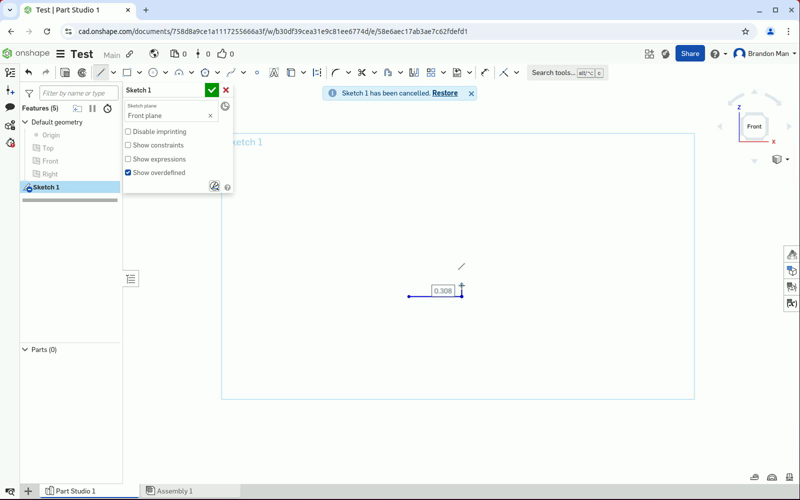
scroll(-6)
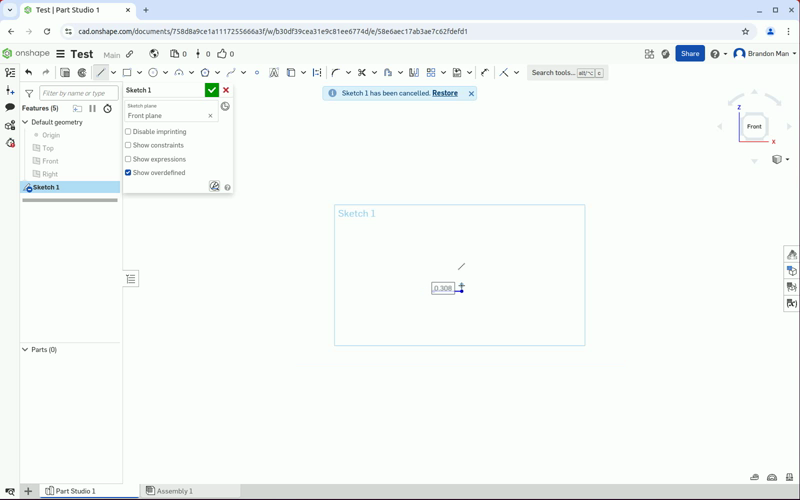
scroll(-6)
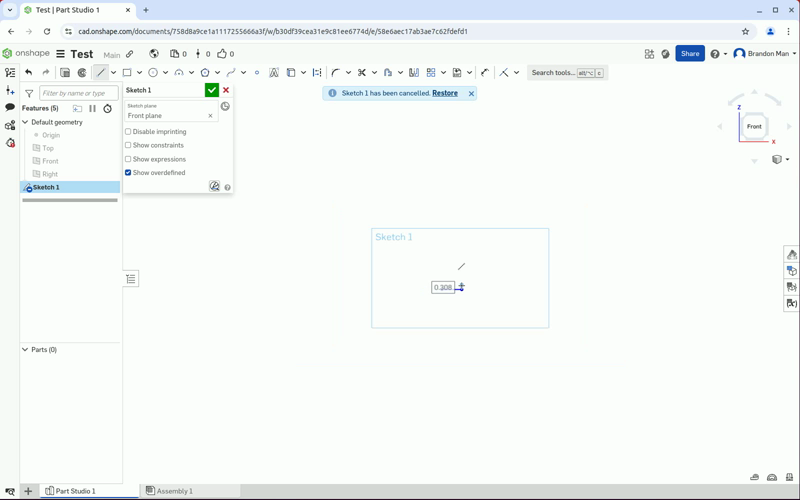
scroll(-6)
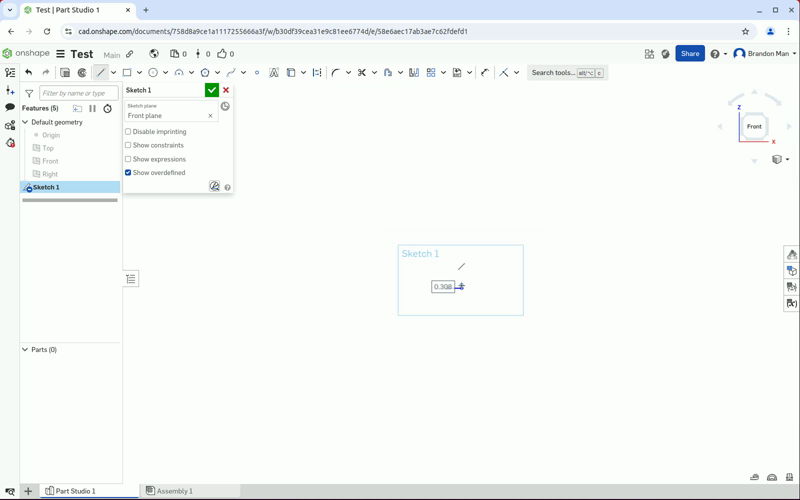
scroll(-6)
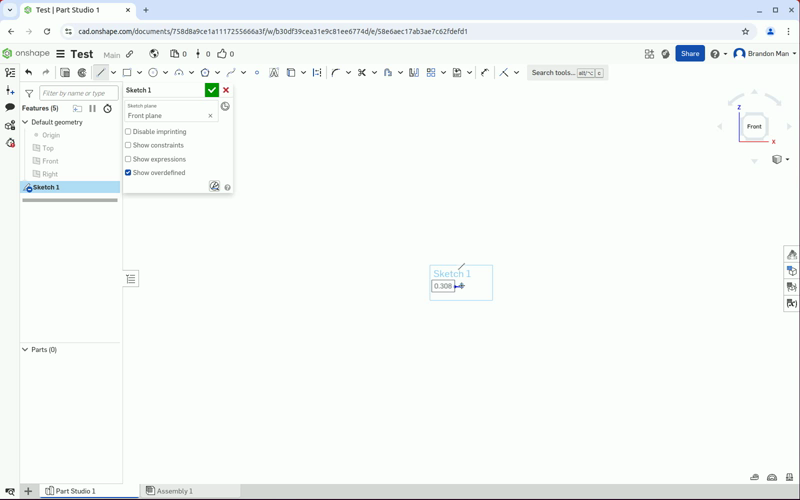
key_up(shift)
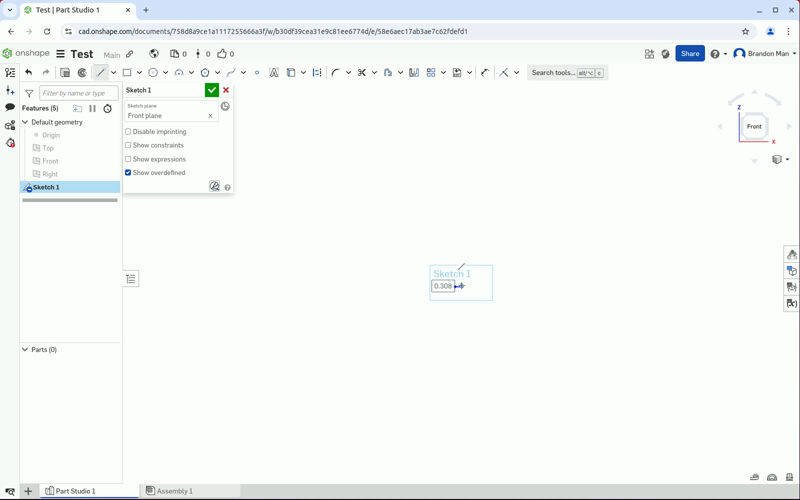
key_down(shift)
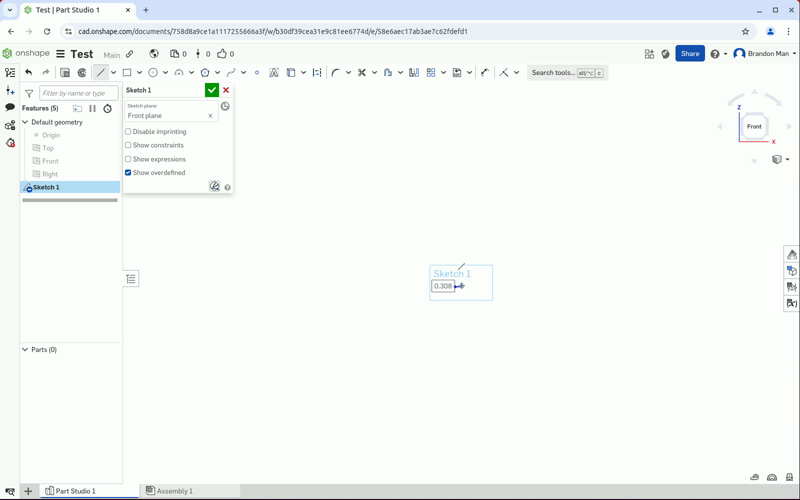
mouse_move(492, 285)
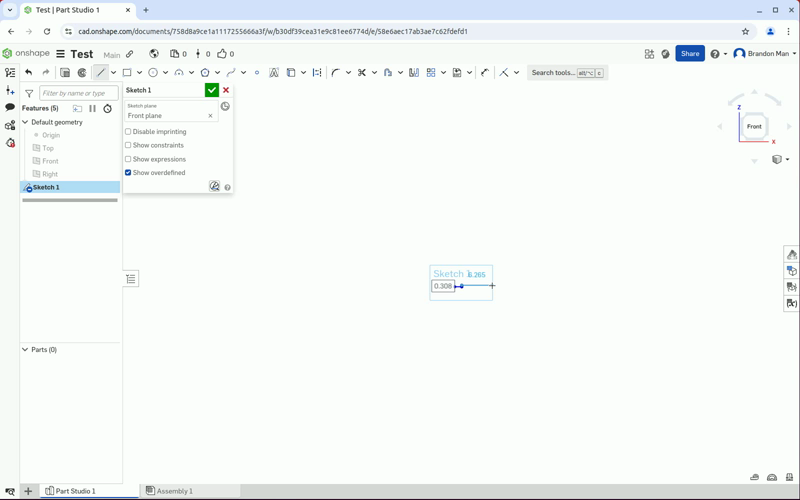
mouse_move(456, 285)
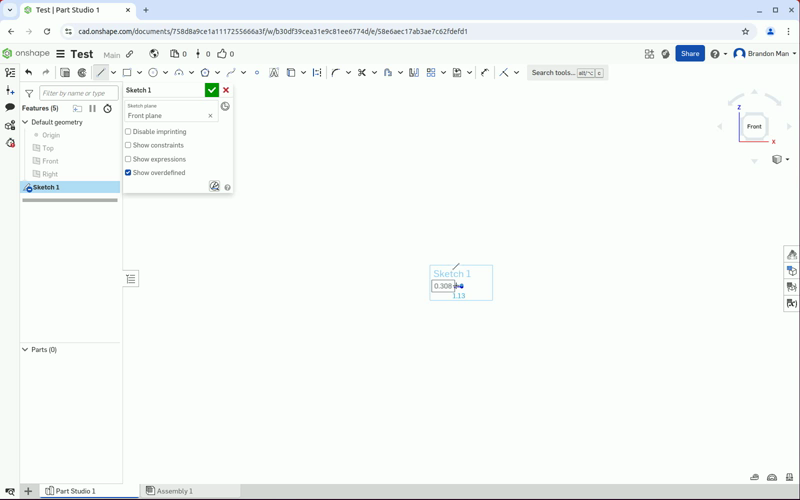
scroll(6)
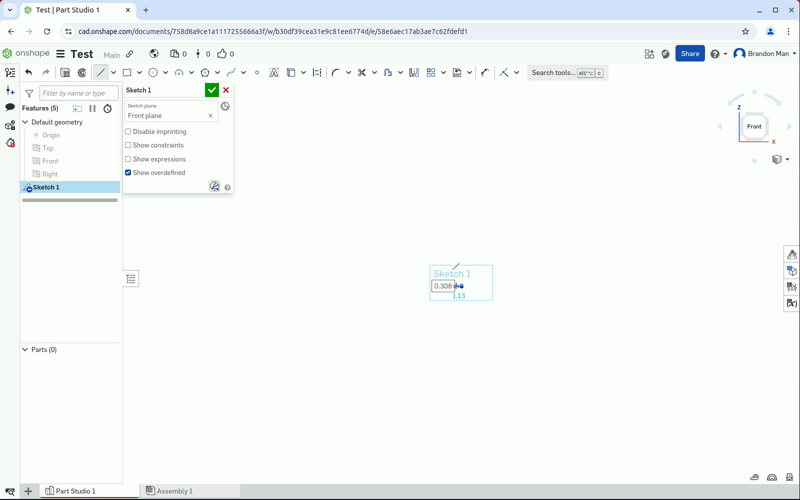
scroll(6)
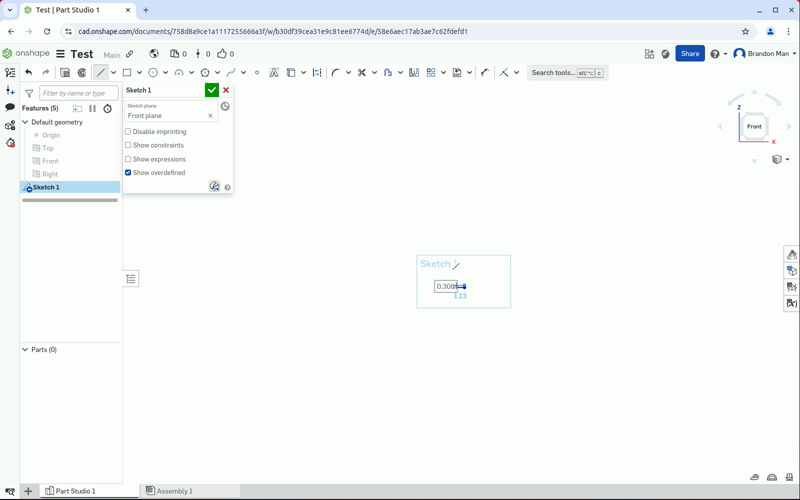
scroll(6)
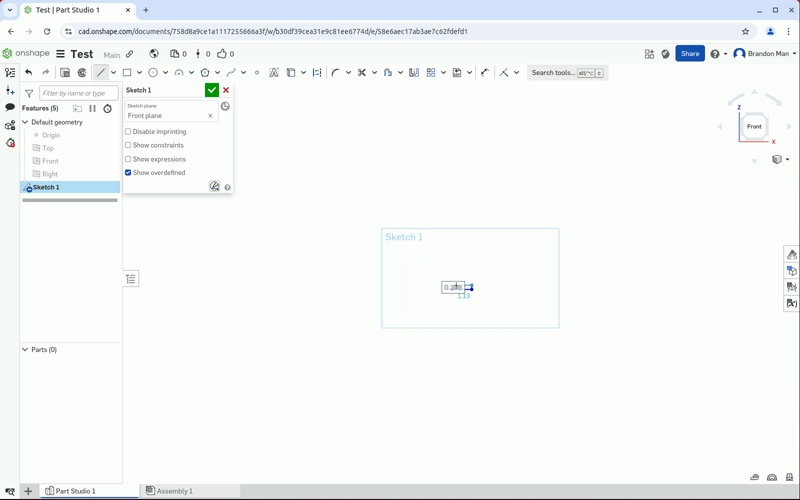
scroll(6)
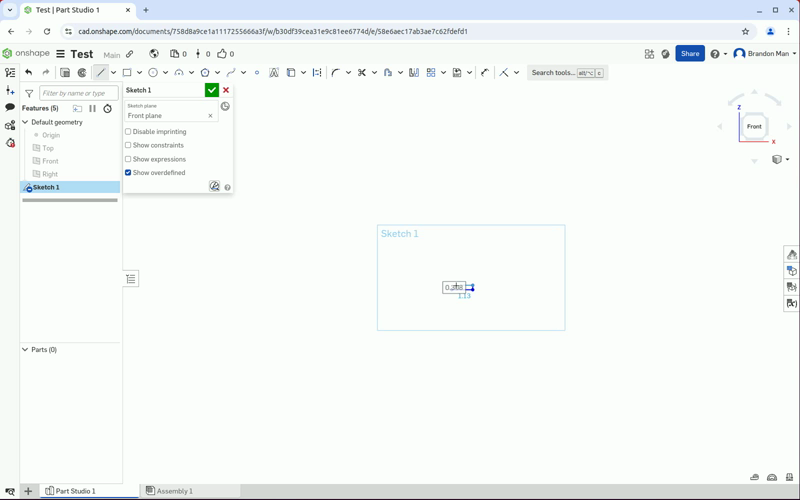
scroll(6)
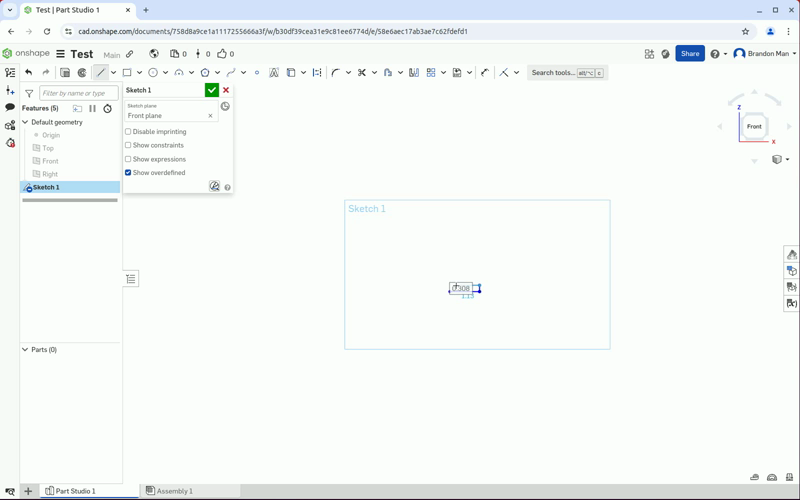
scroll(6)
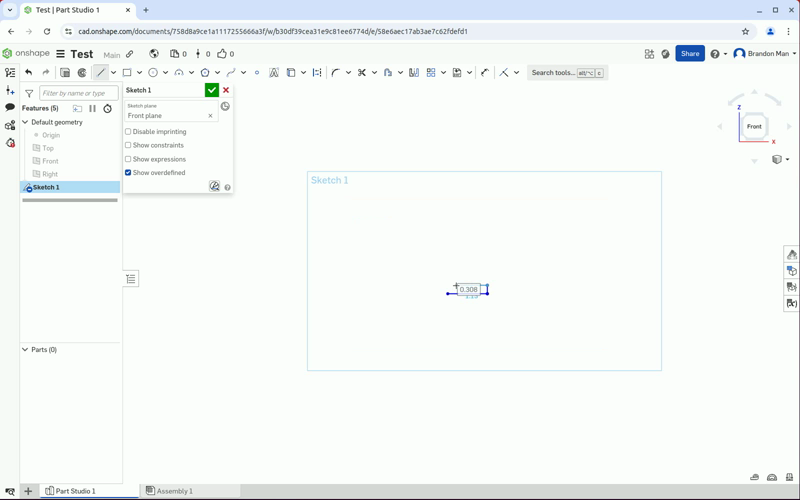
scroll(6)
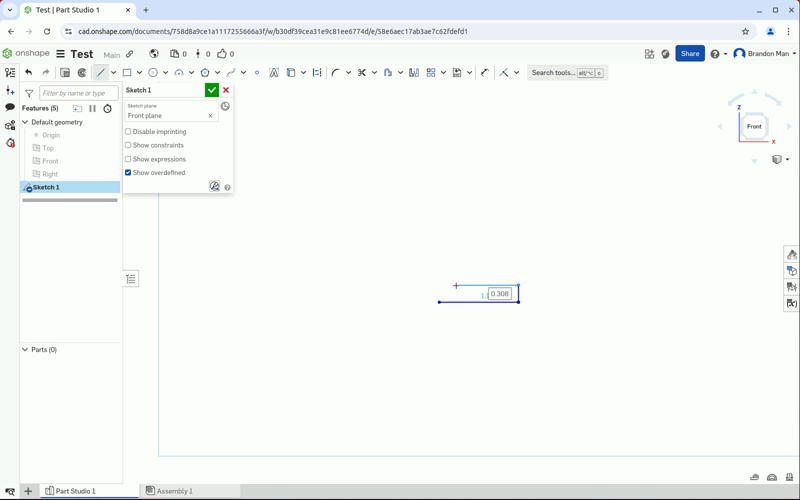
click(456, 285)
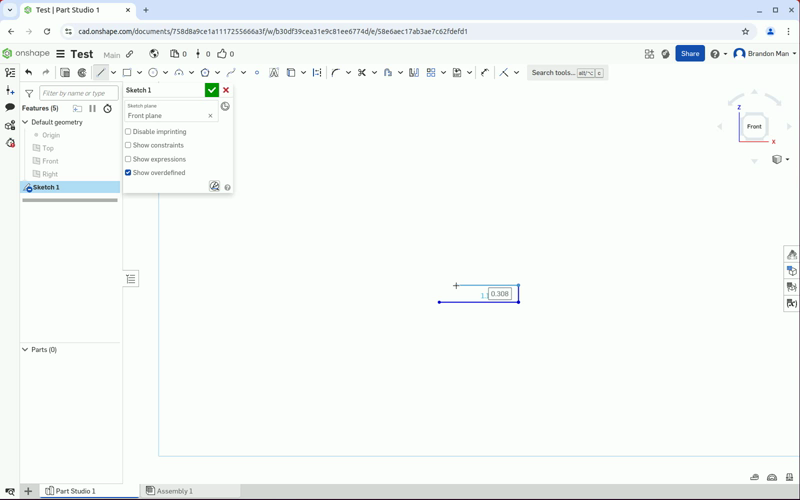
scroll(-6)
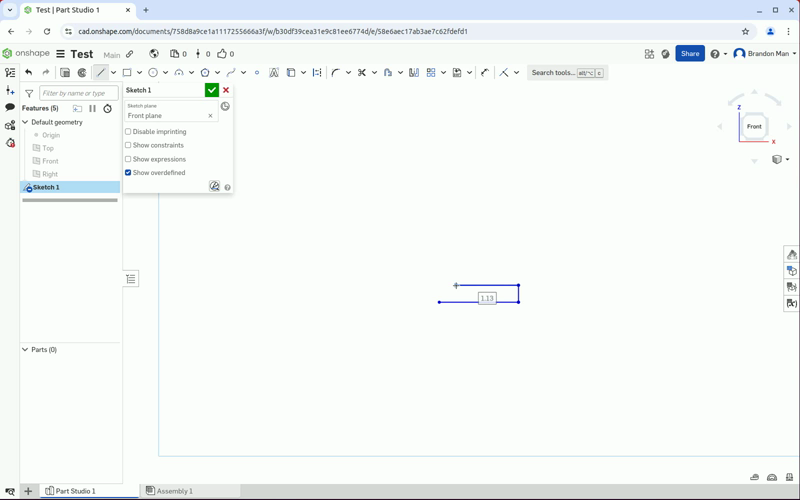
scroll(-6)
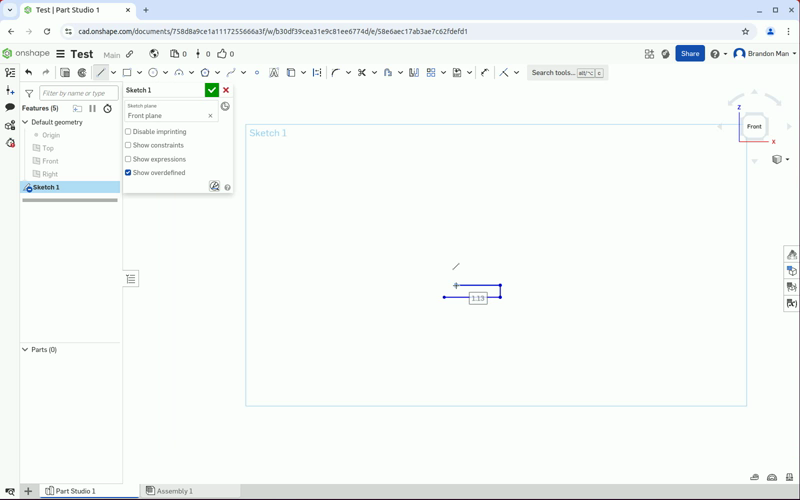
scroll(-6)
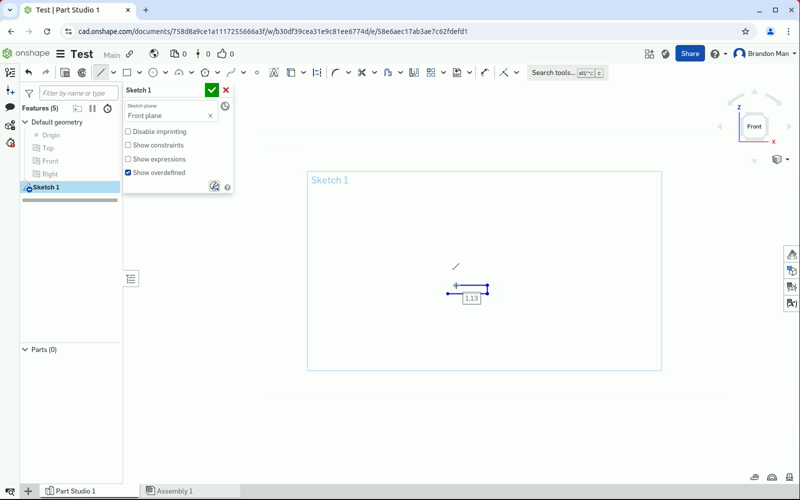
scroll(-6)
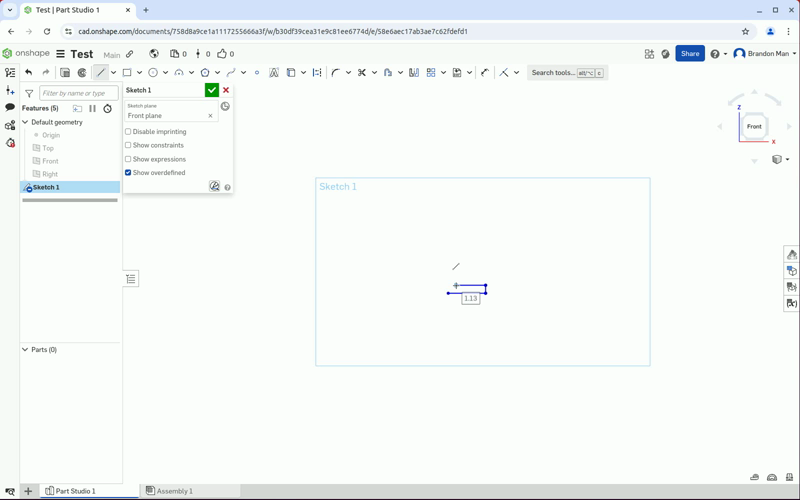
scroll(-6)
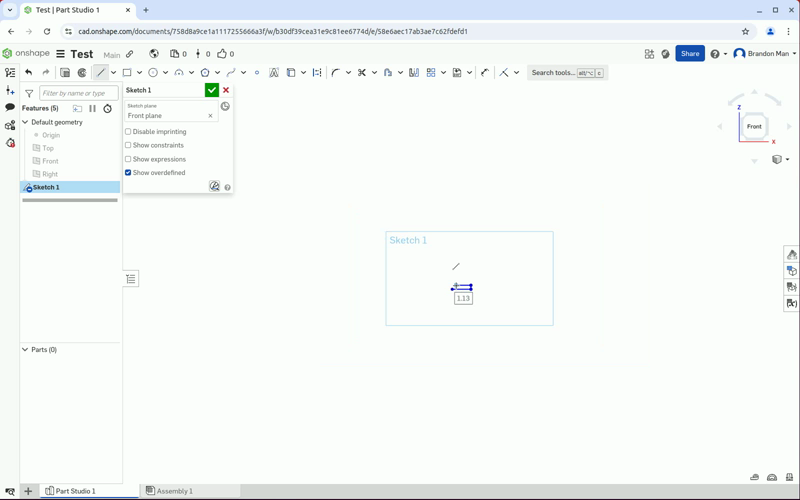
scroll(-6)
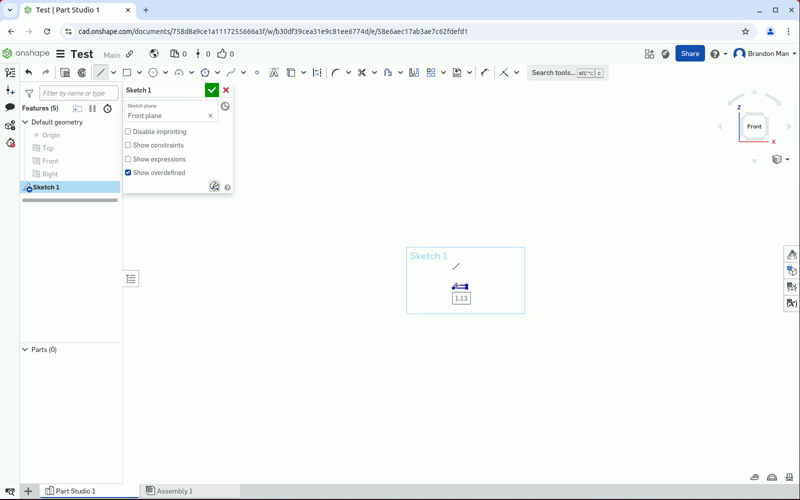
scroll(-6)
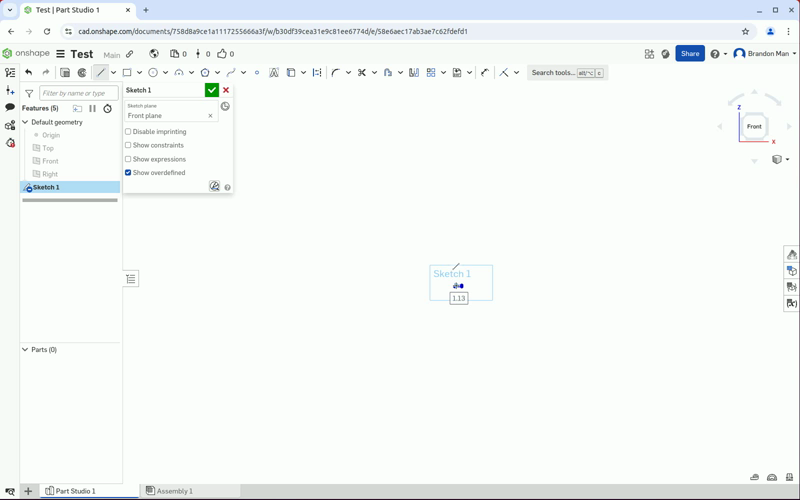
key_up(shift)
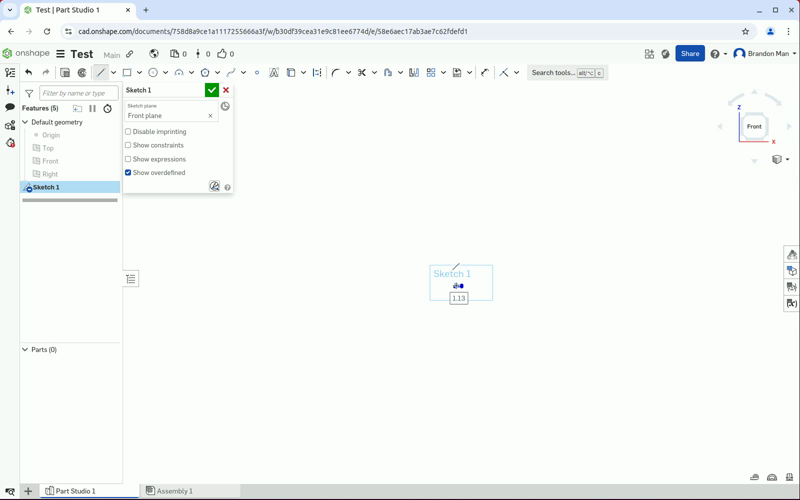
key_down(shift)
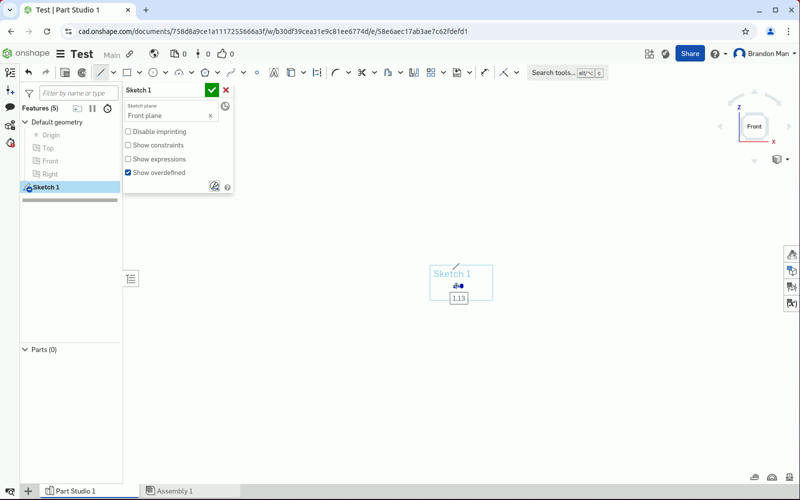
mouse_move(486, 285)
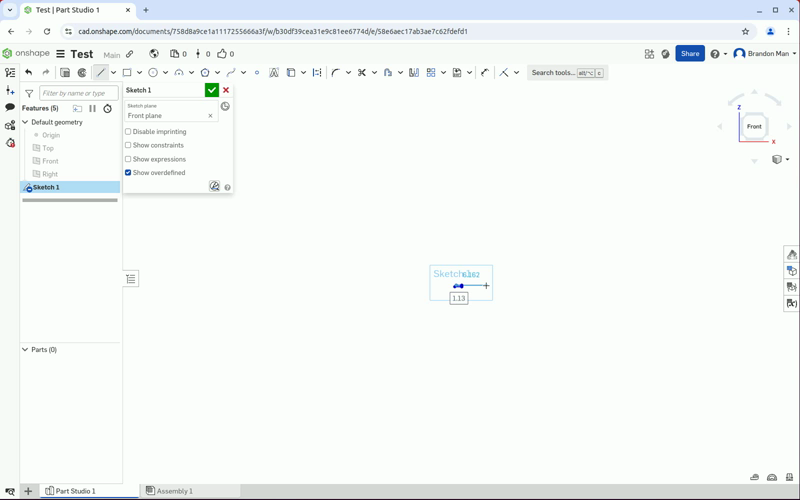
mouse_move(456, 282)
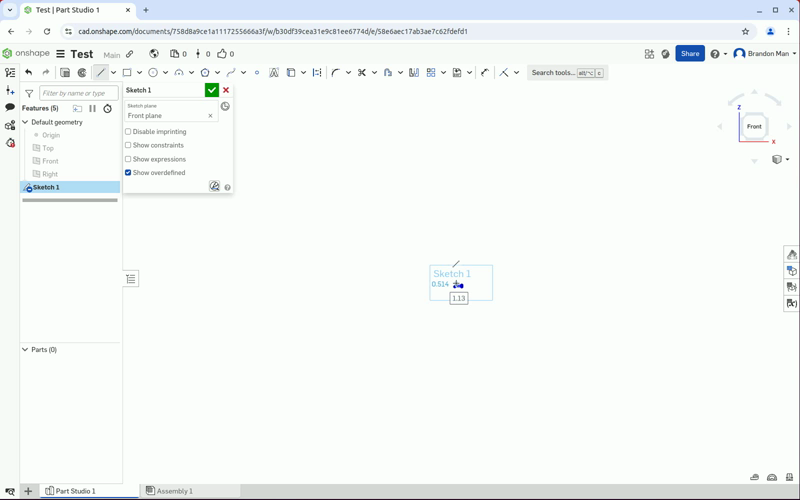
scroll(6)
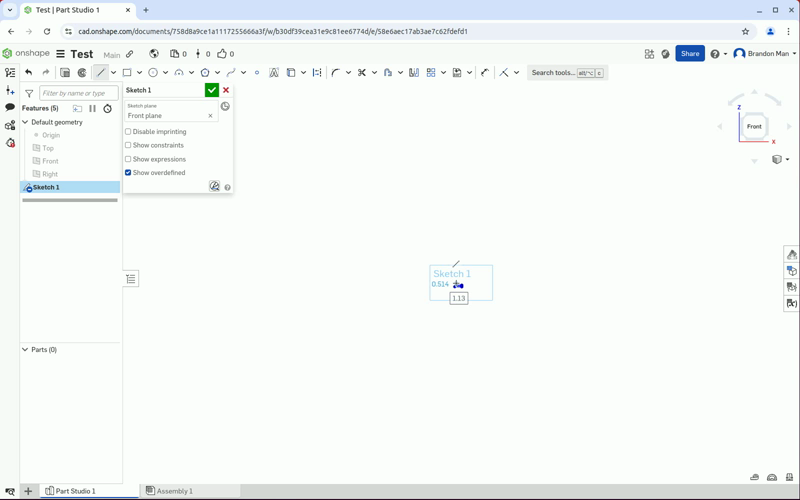
scroll(6)
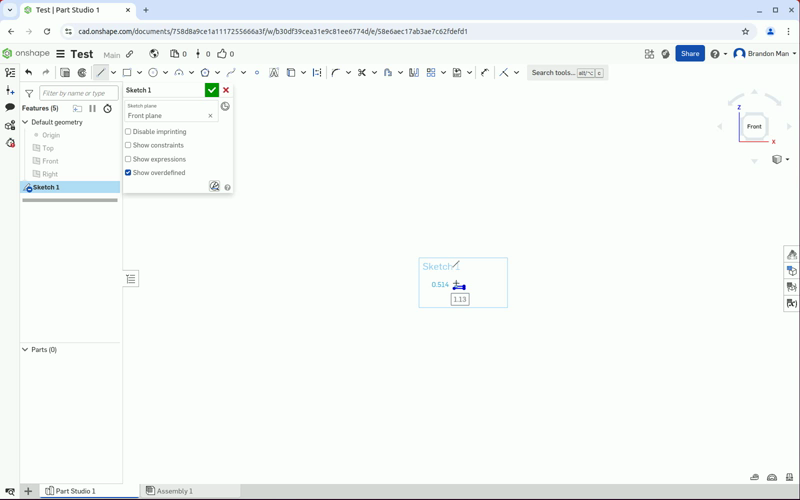
scroll(6)
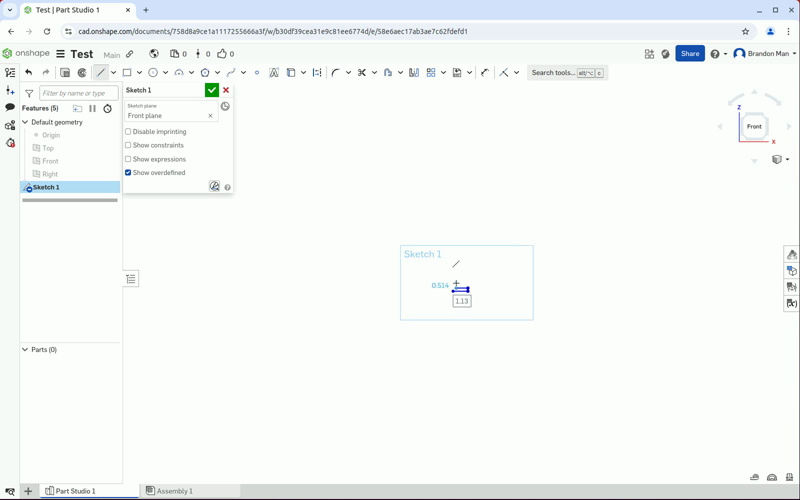
scroll(6)
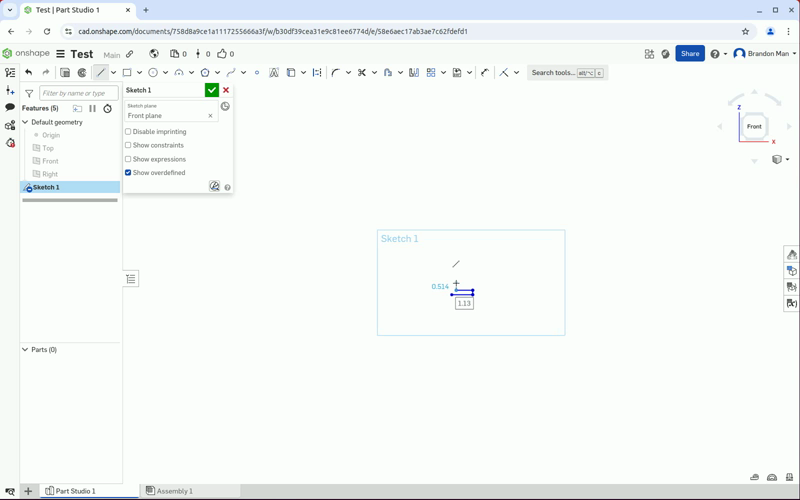
scroll(6)
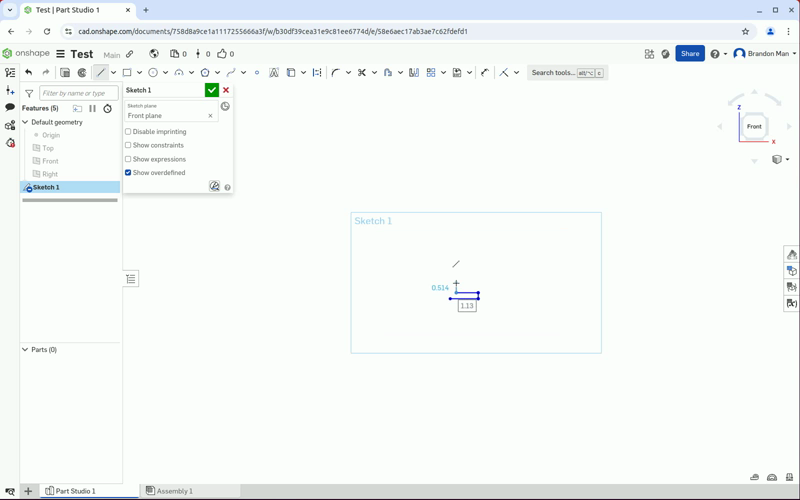
scroll(6)
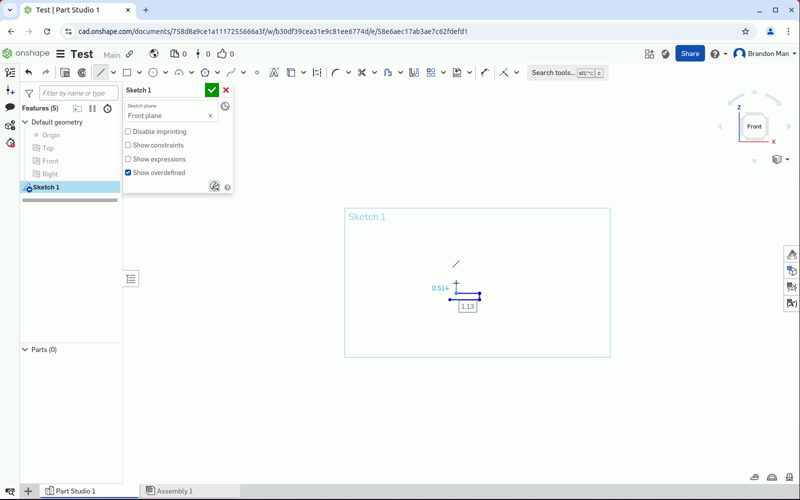
scroll(6)
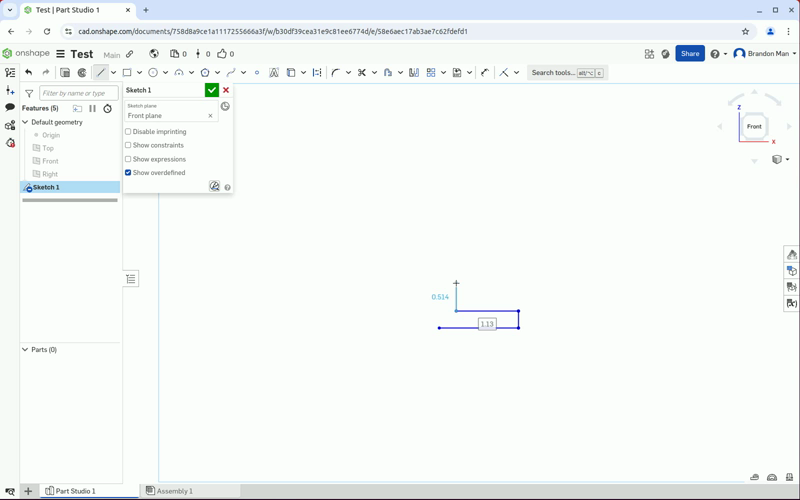
click(456, 282)
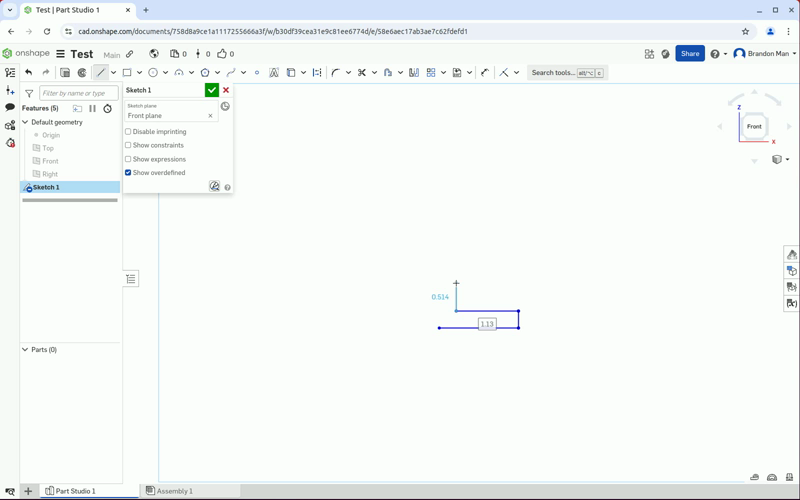
scroll(-6)
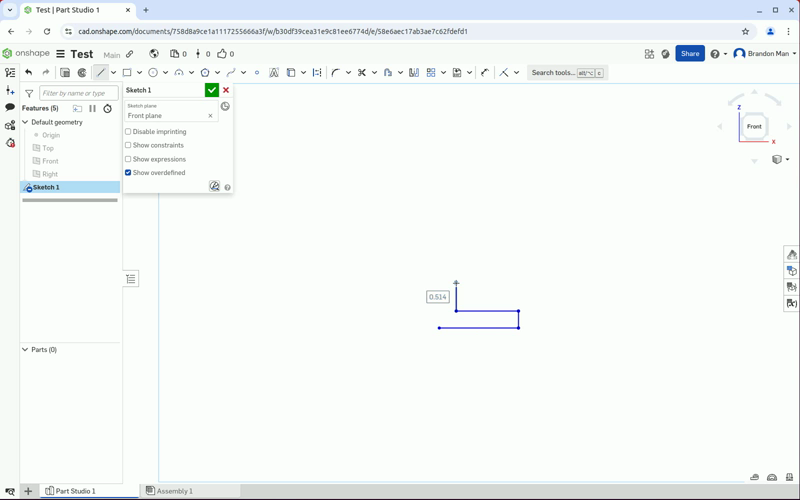
scroll(-6)
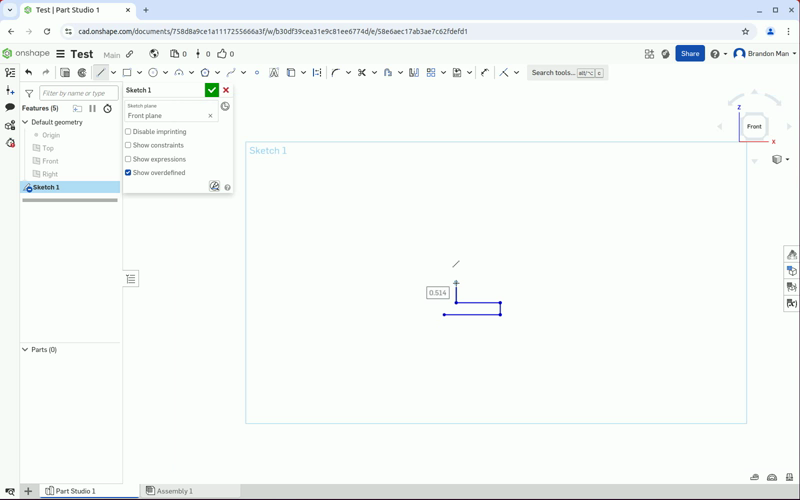
scroll(-6)
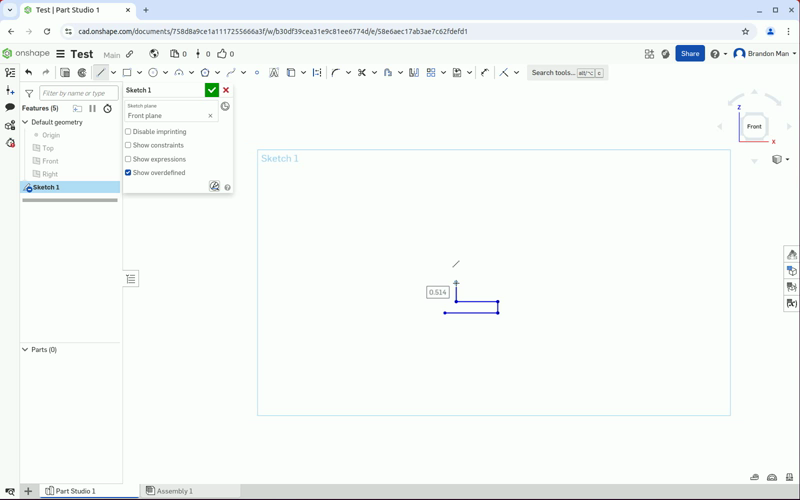
scroll(-6)
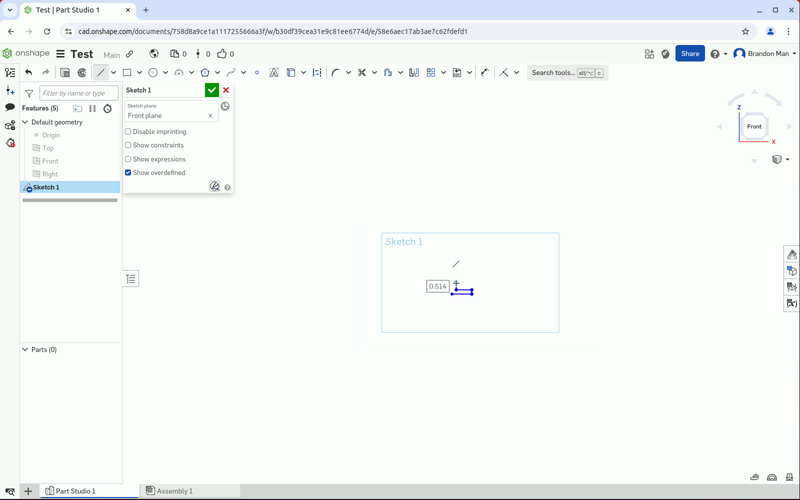
scroll(-6)
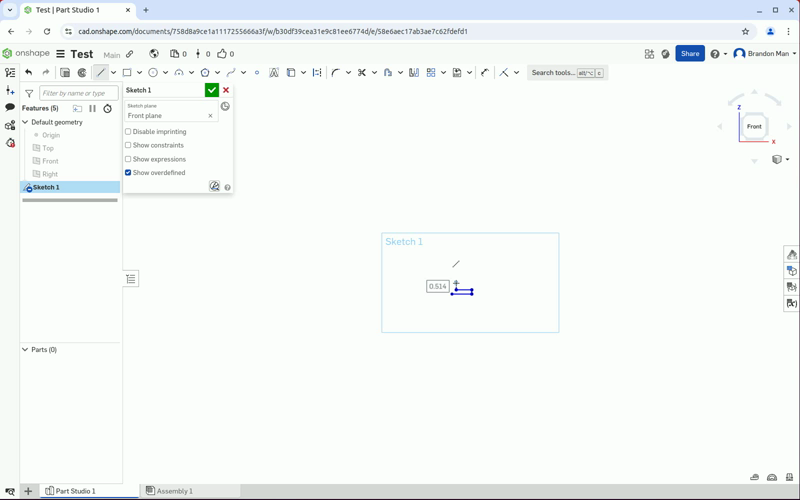
scroll(-6)
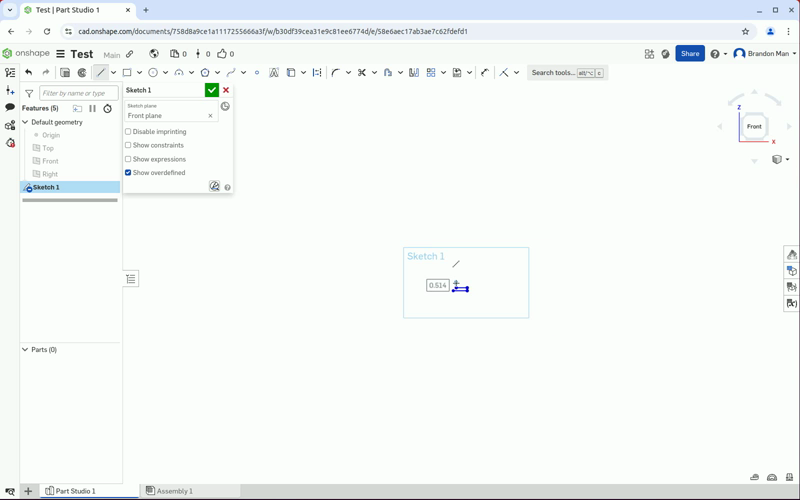
scroll(-6)
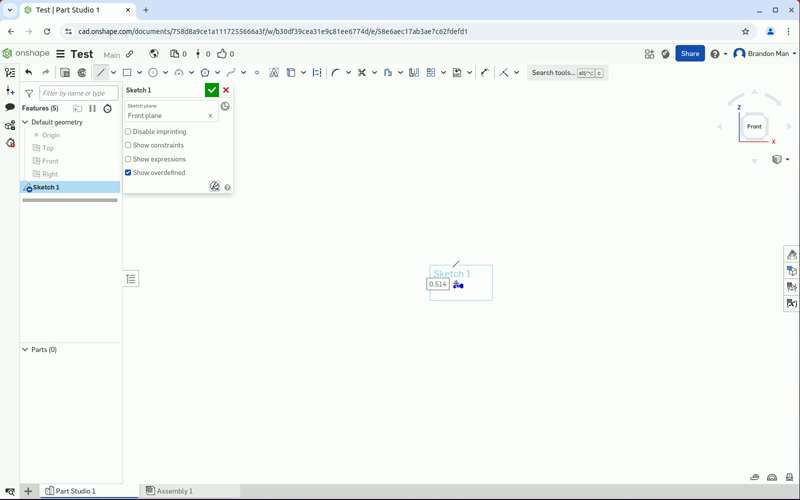
key_up(shift)
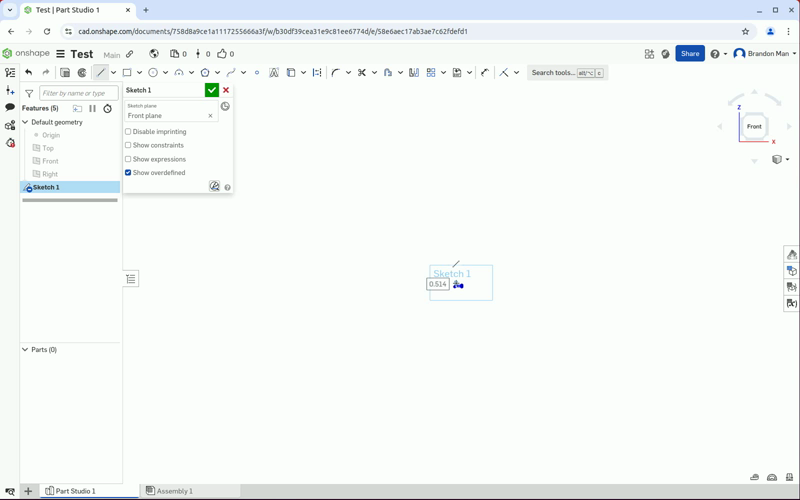
key_down(shift)
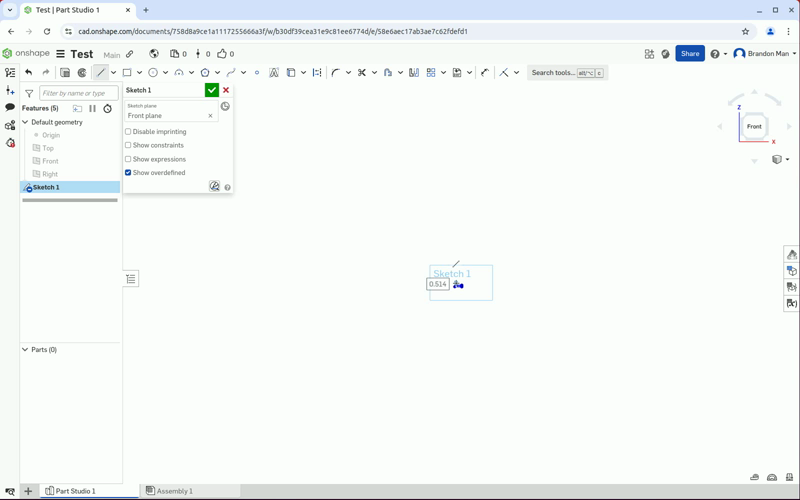
mouse_move(486, 282)
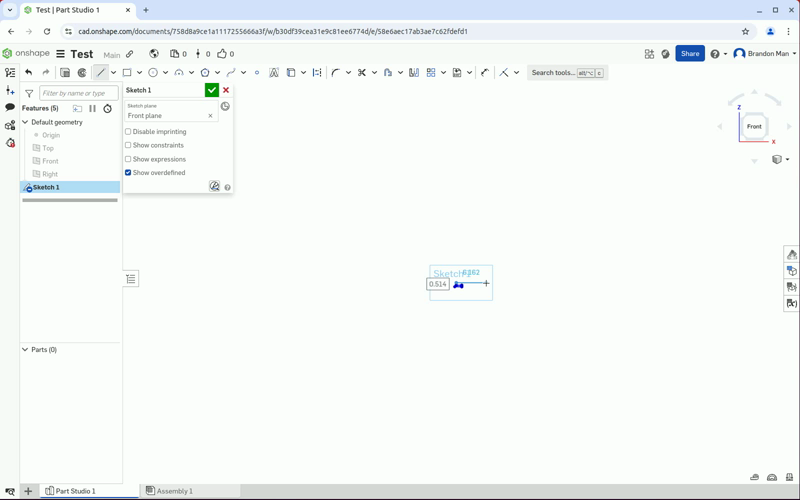
mouse_move(454, 282)
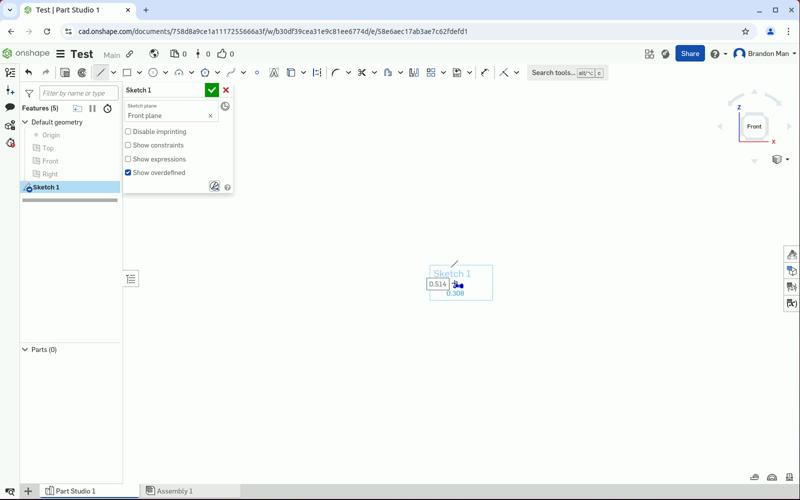
scroll(6)
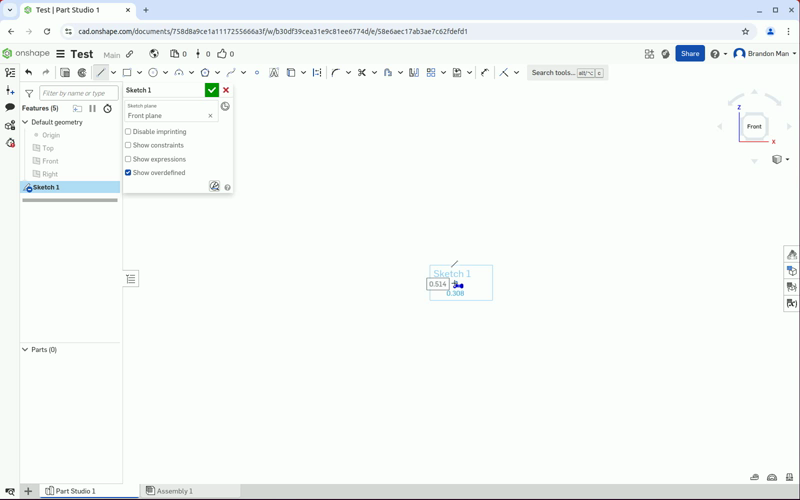
scroll(6)
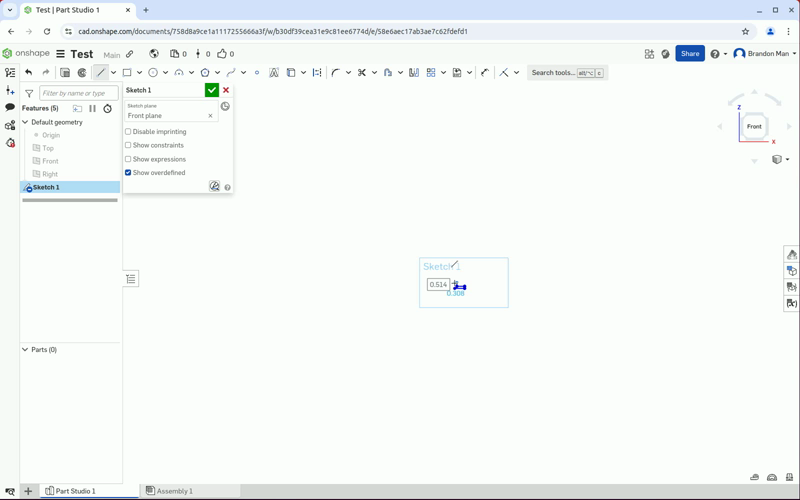
scroll(6)
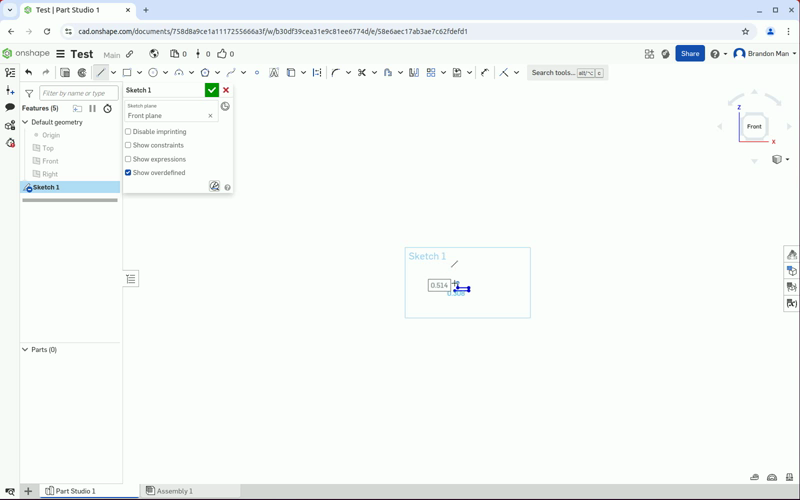
scroll(6)
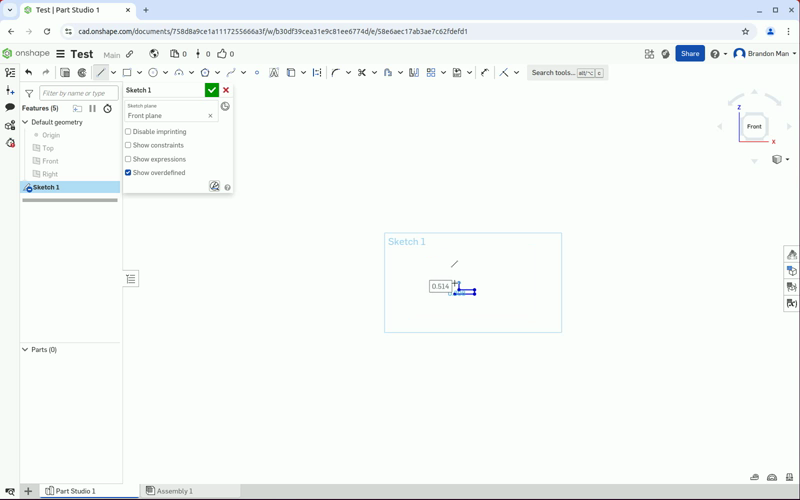
scroll(6)
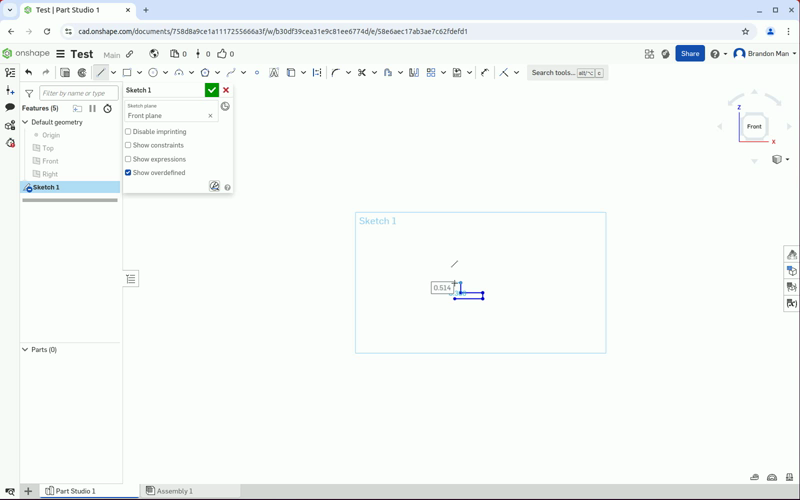
scroll(6)
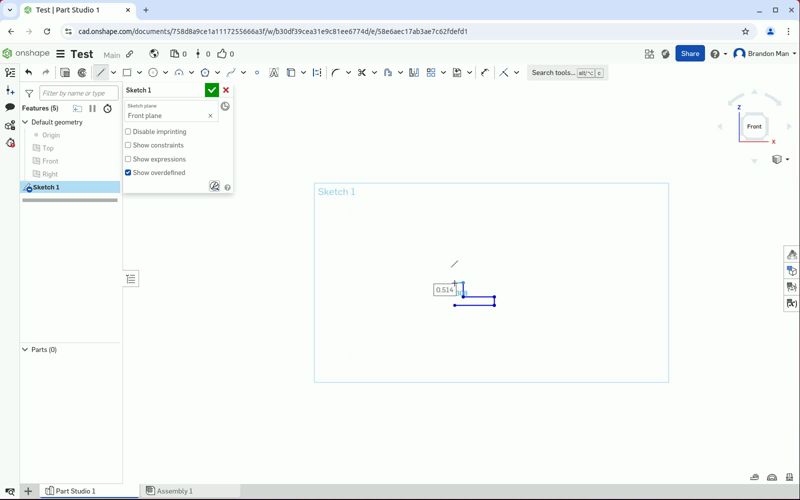
scroll(6)
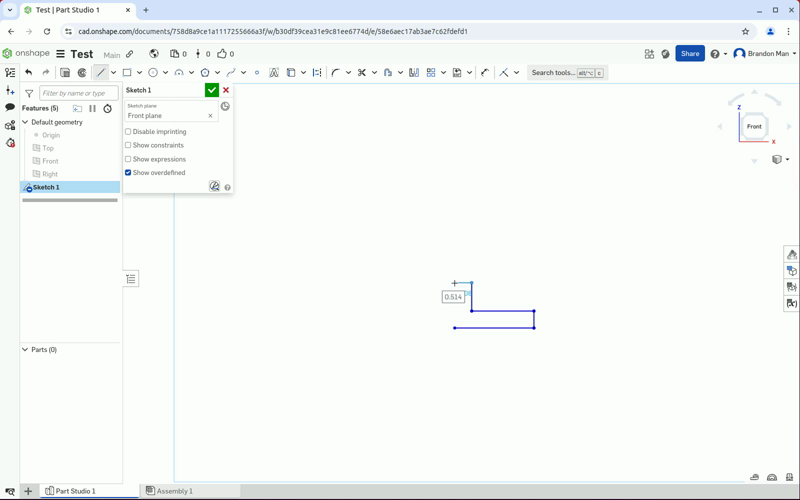
click(454, 282)
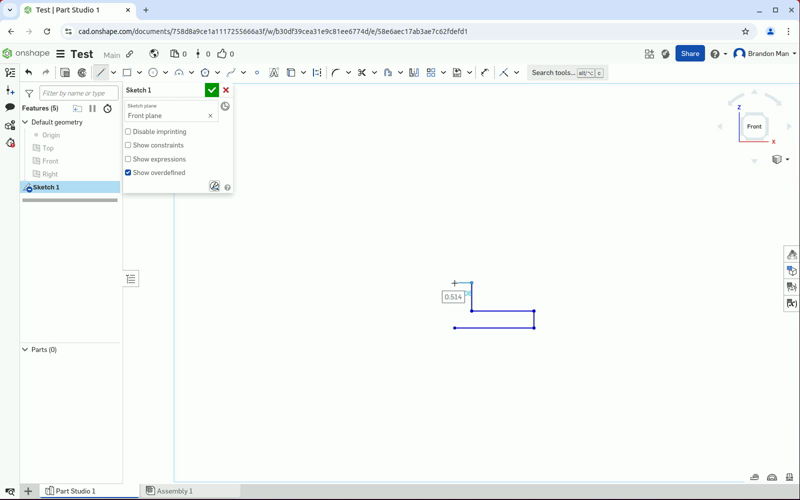
scroll(-6)
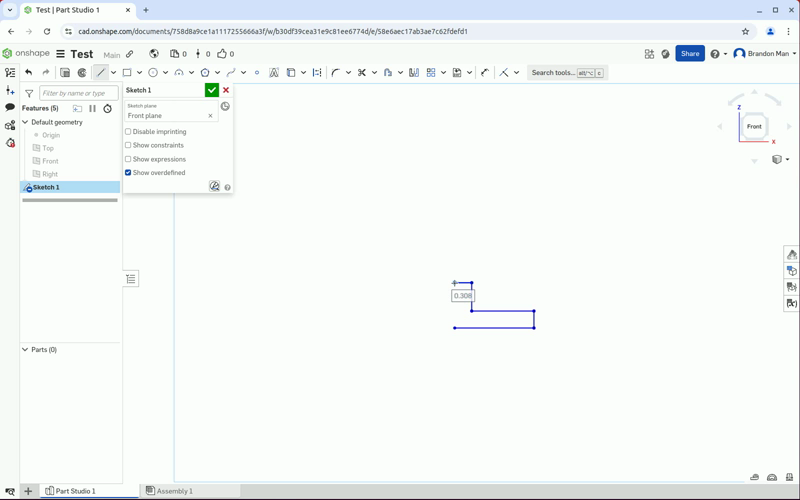
scroll(-6)
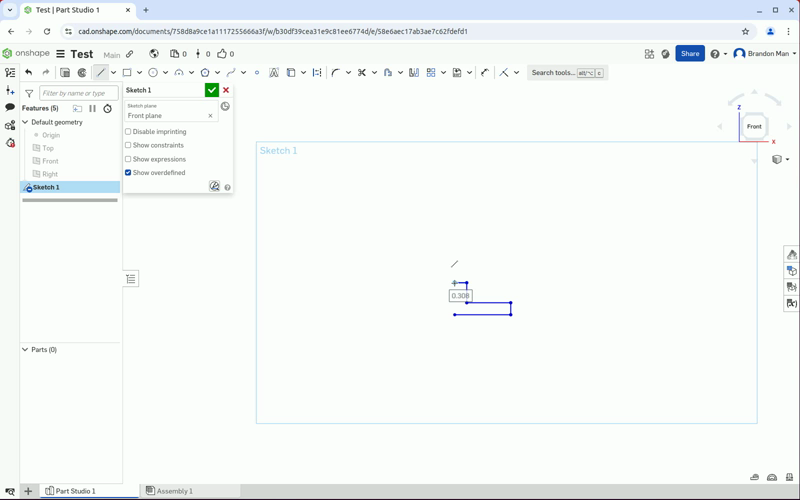
scroll(-6)
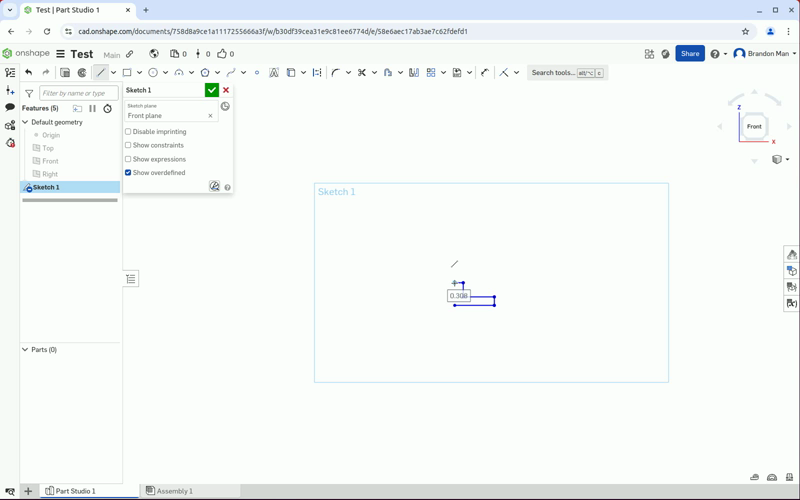
scroll(-6)
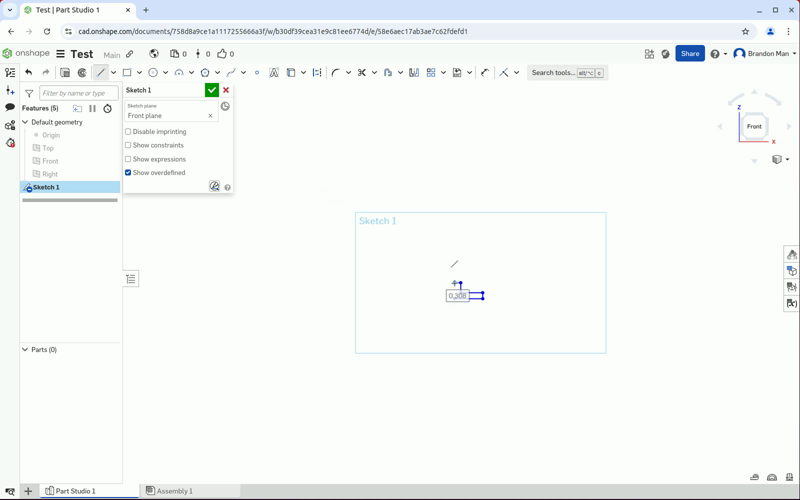
scroll(-6)
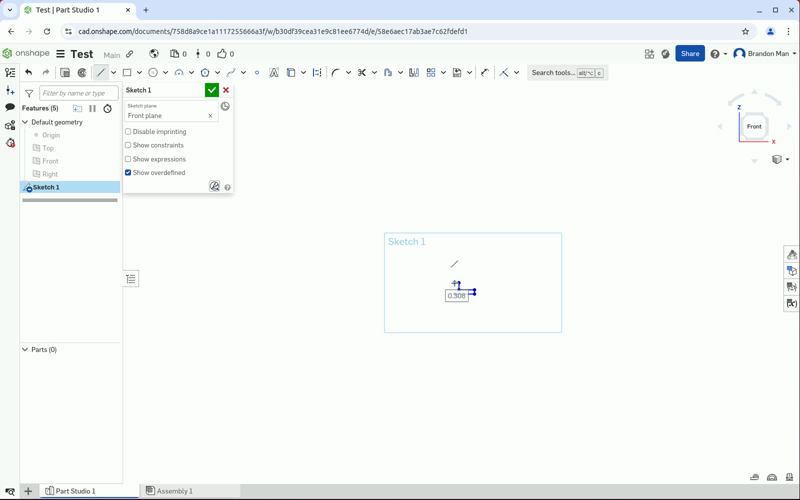
scroll(-6)
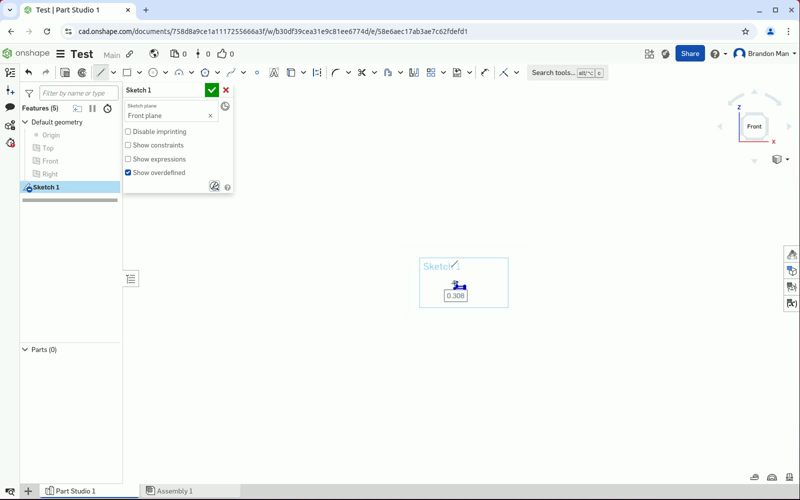
scroll(-6)
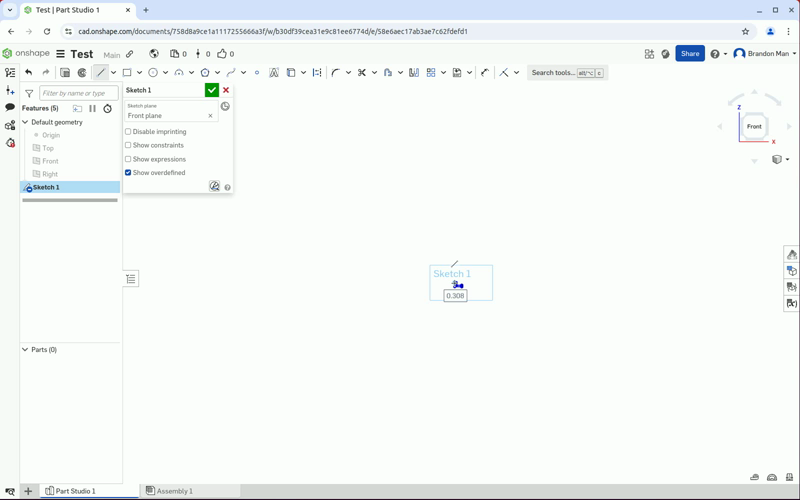
key_up(shift)
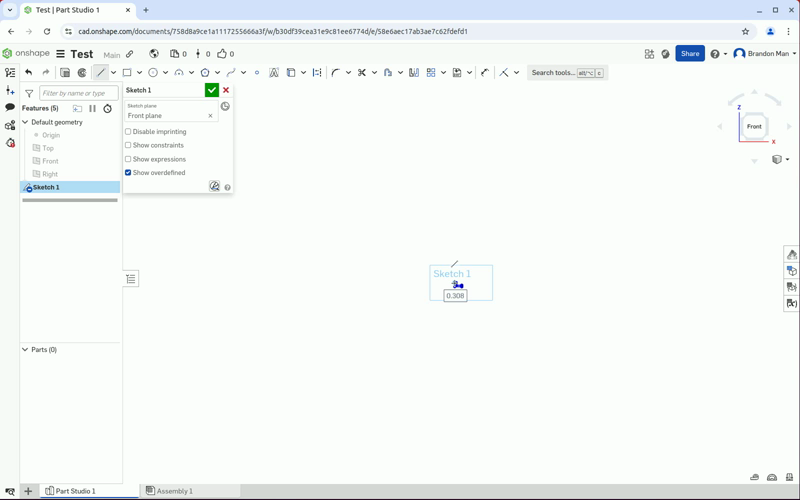
mouse_move(484, 282)
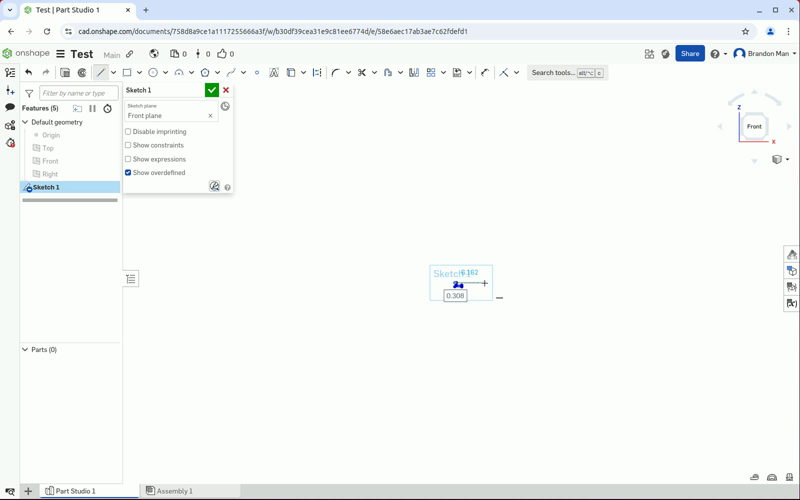
key_down(shift)
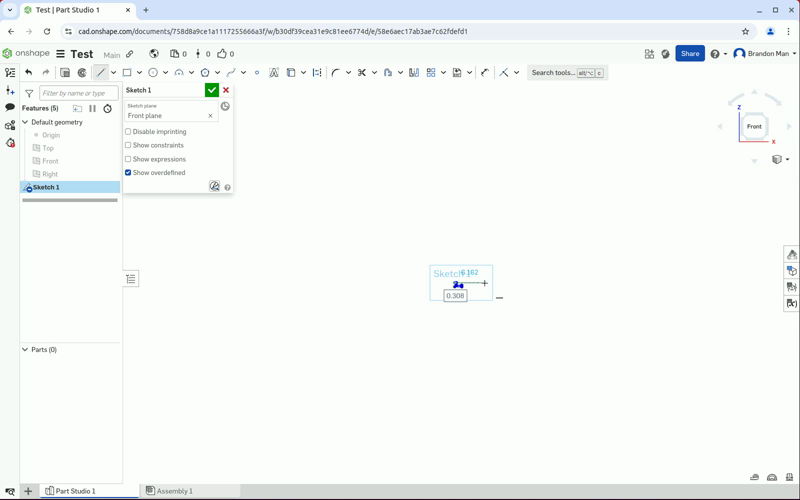
mouse_move(454, 286)
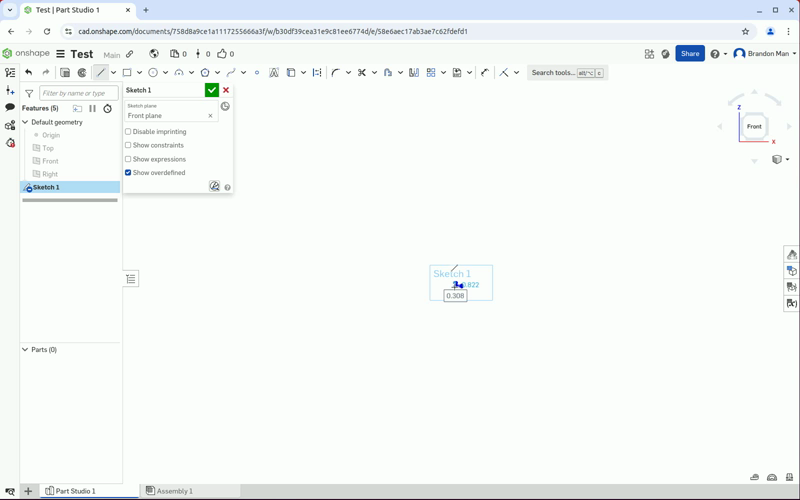
scroll(6)
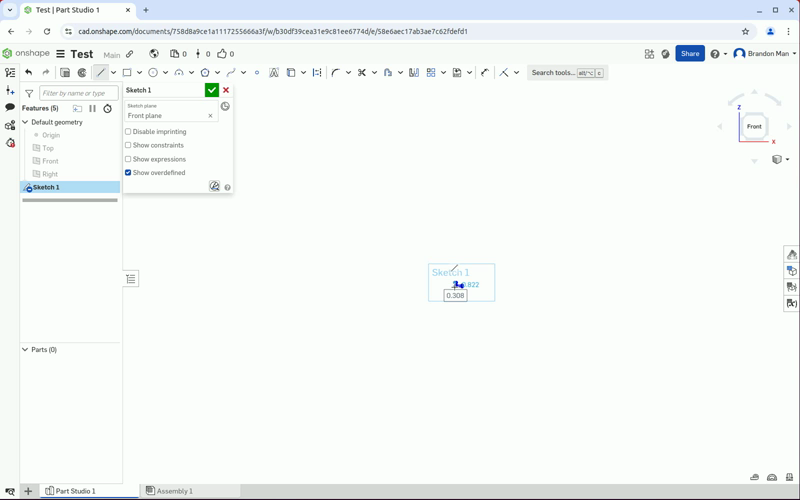
scroll(6)
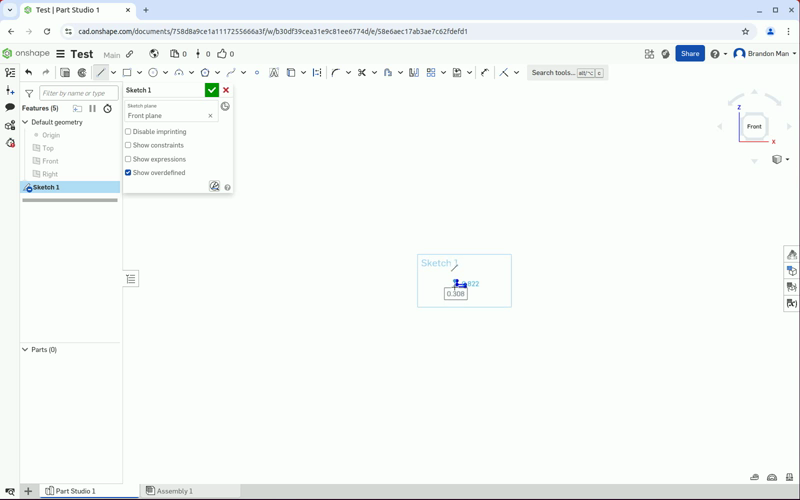
scroll(6)
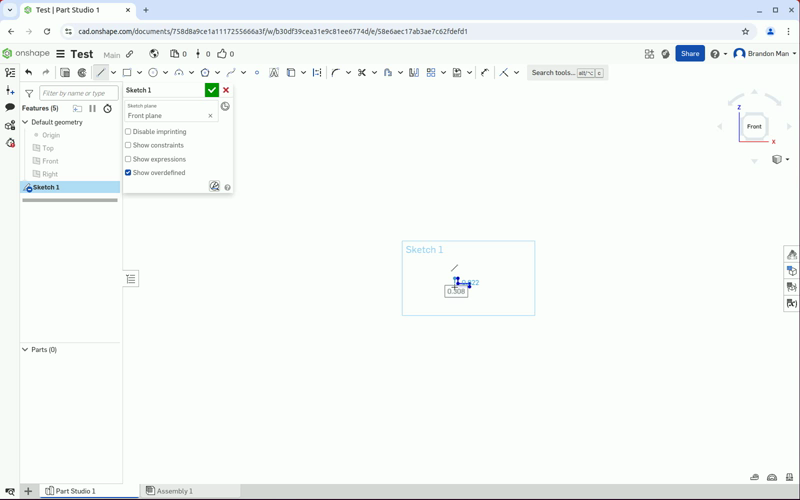
scroll(6)
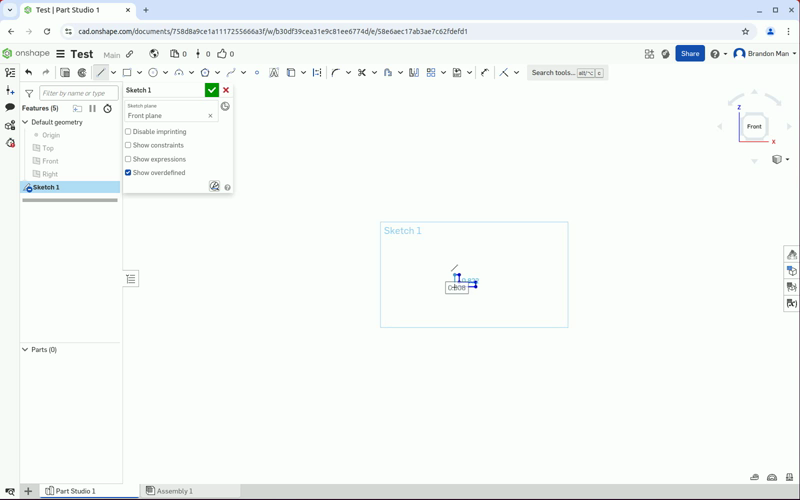
scroll(6)
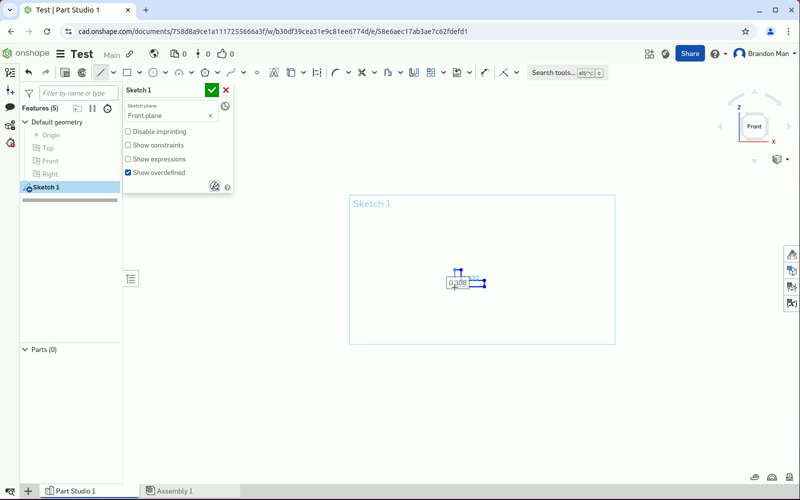
scroll(6)
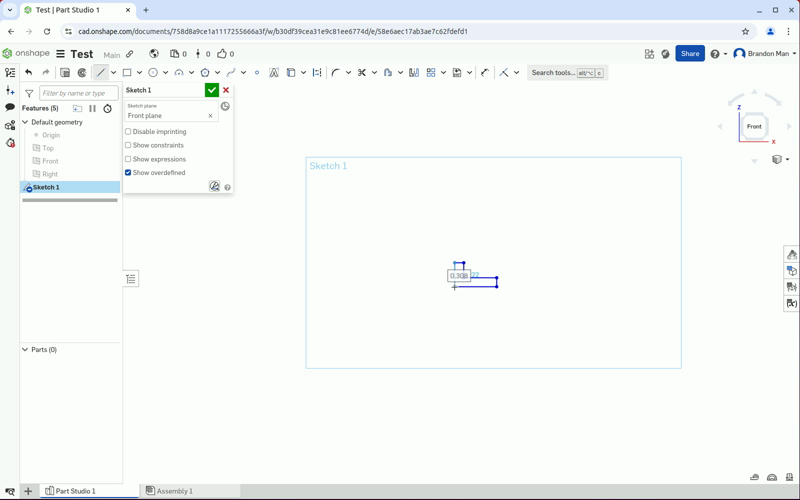
scroll(6)
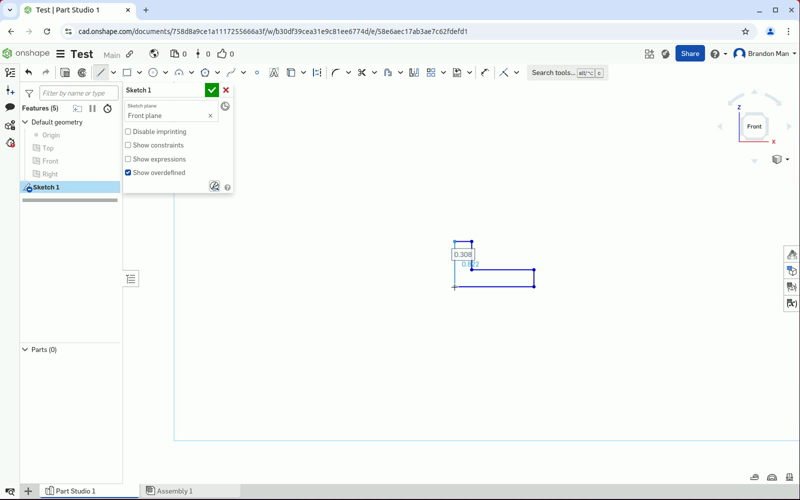
key_up(shift)
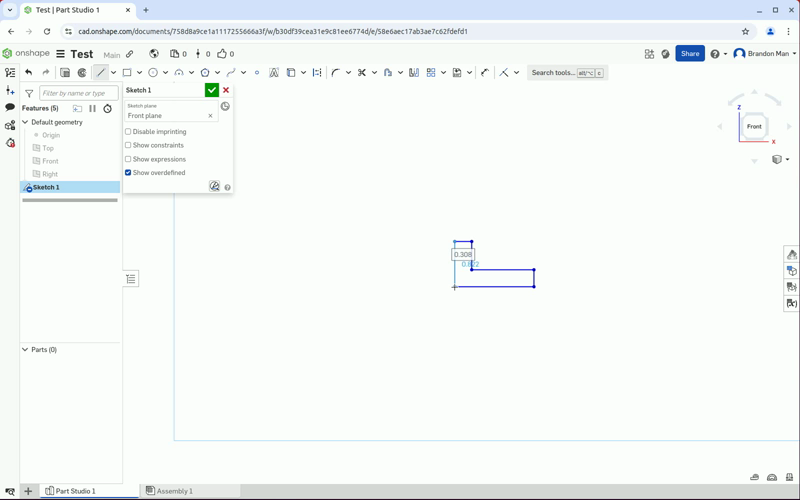
click(454, 286)
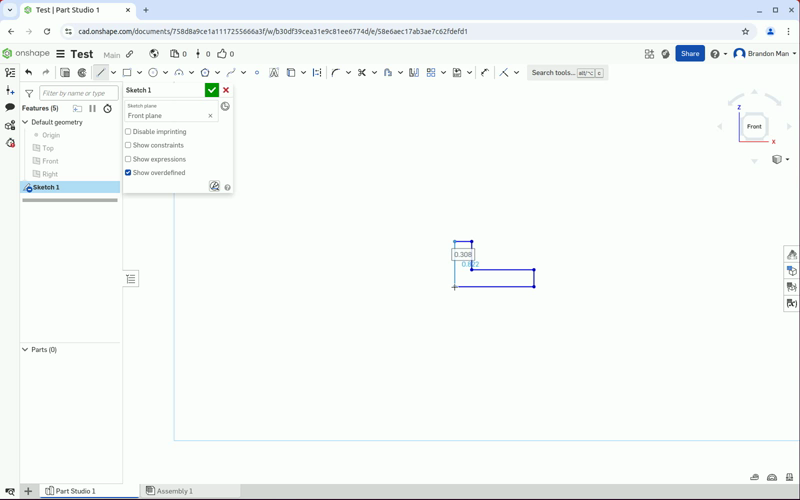
scroll(-6)
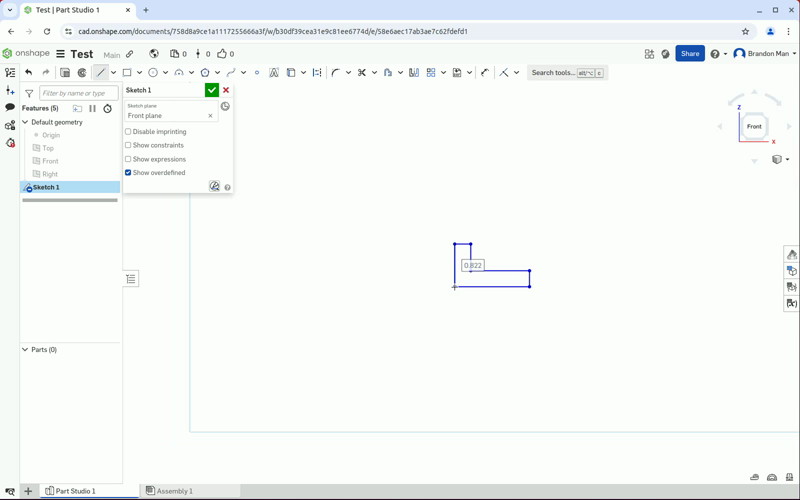
scroll(-6)
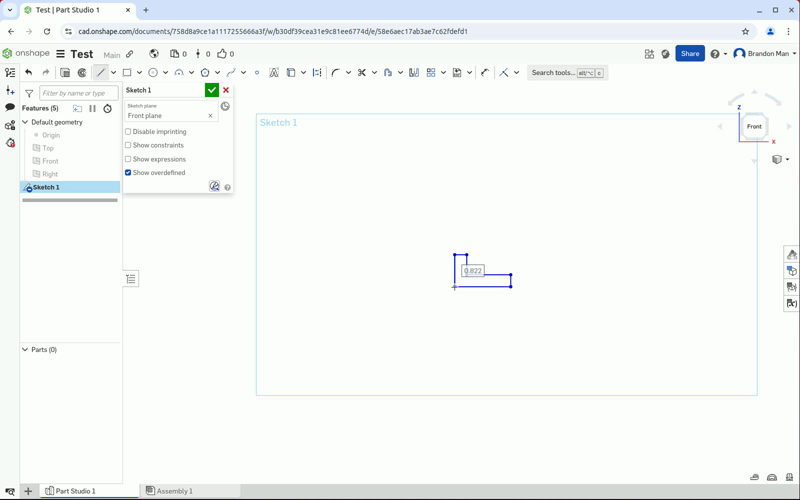
scroll(-6)
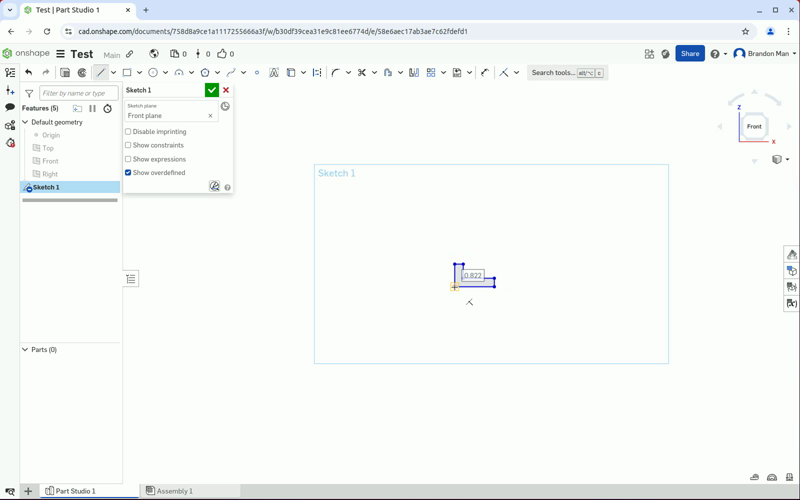
scroll(-6)
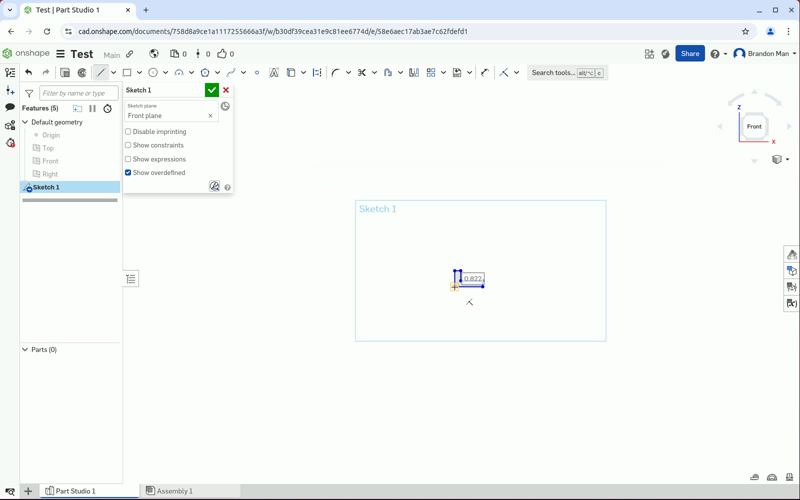
scroll(-6)
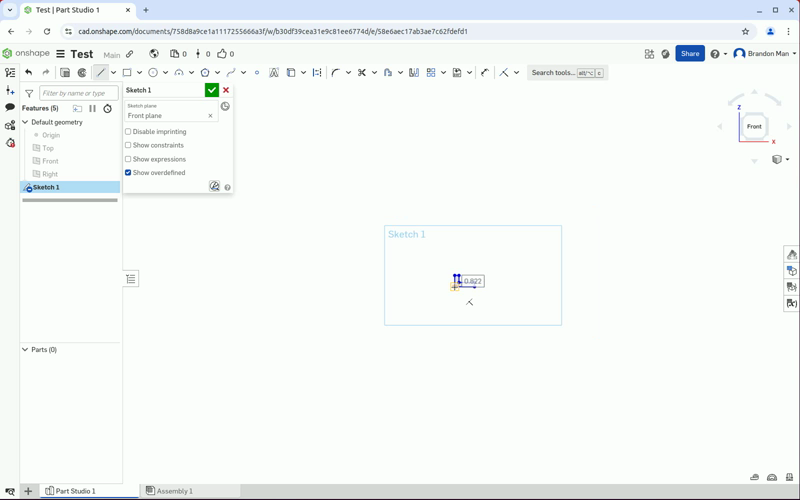
scroll(-6)
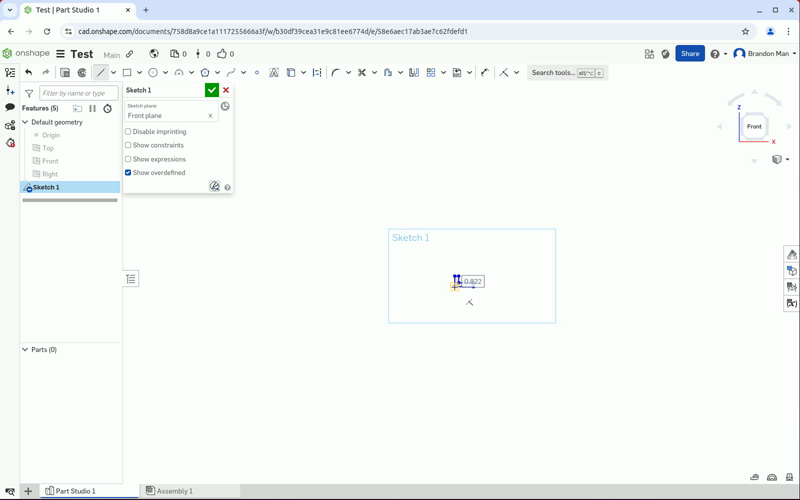
scroll(-6)
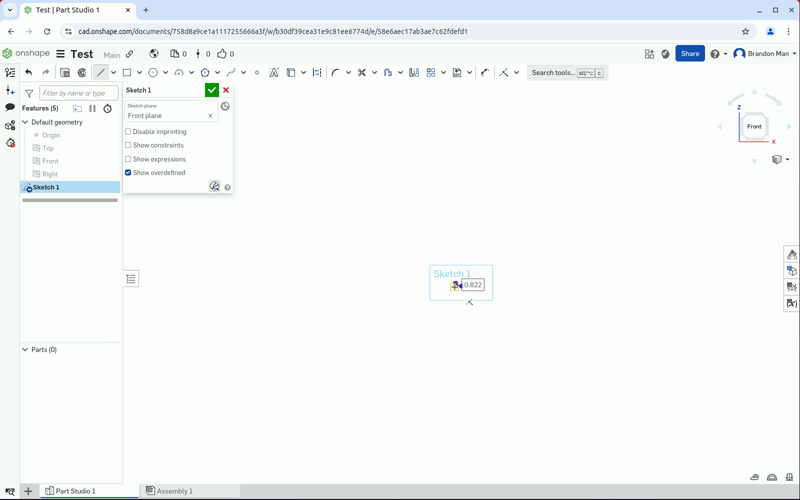
key(esc)
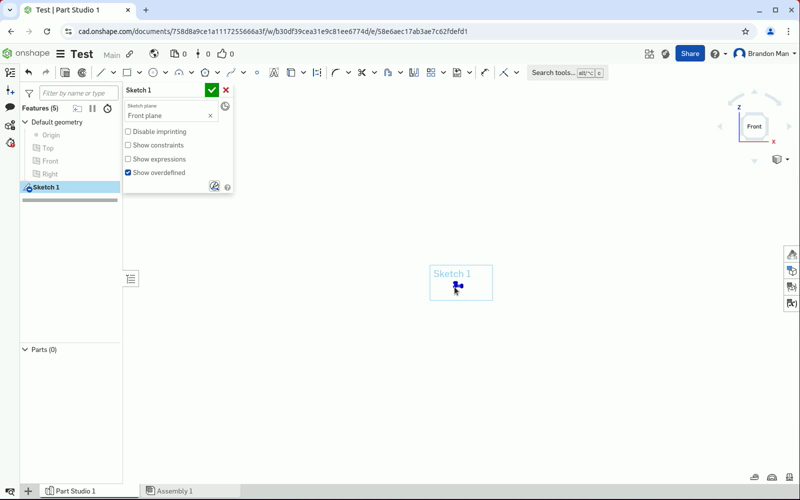
mouse_move(456, 286)
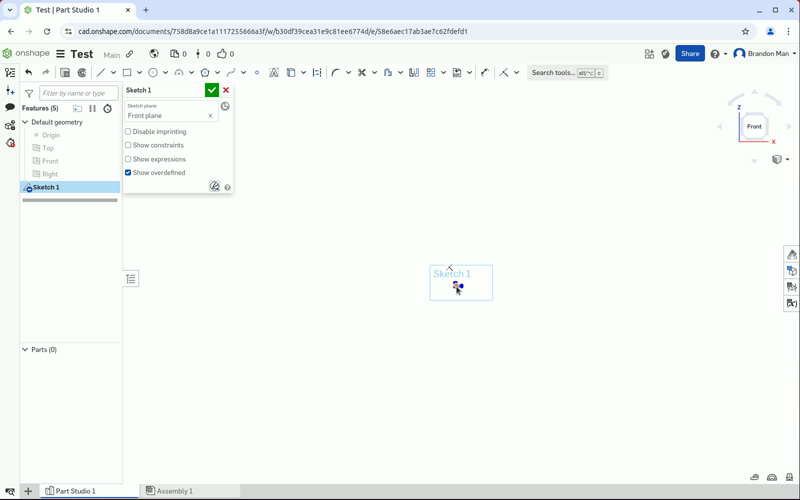
scroll(6)
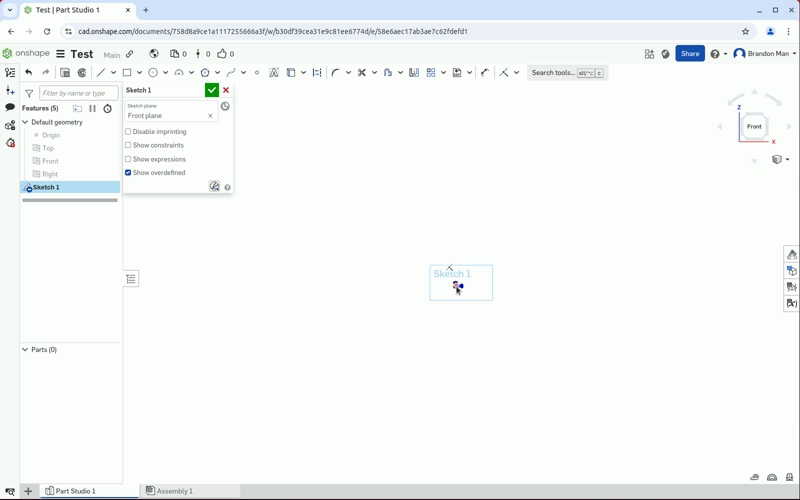
scroll(6)
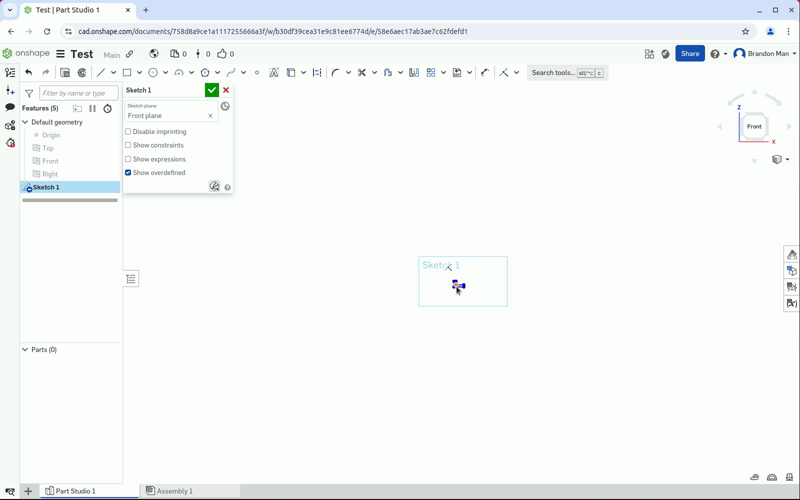
scroll(6)
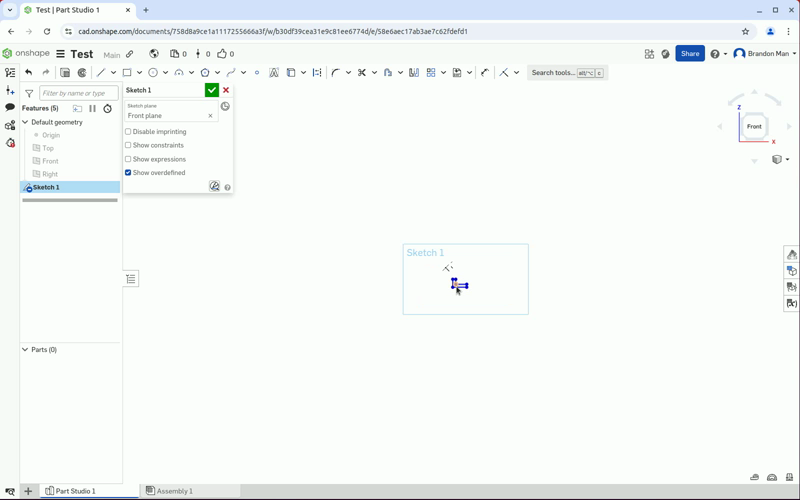
scroll(6)
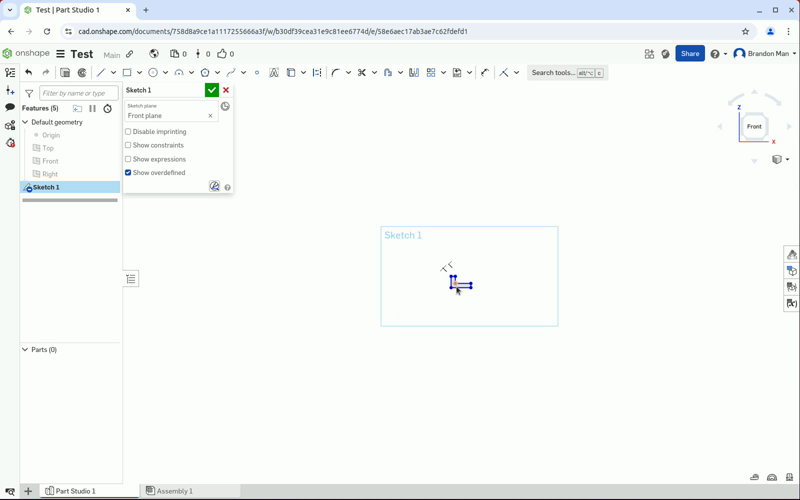
scroll(6)
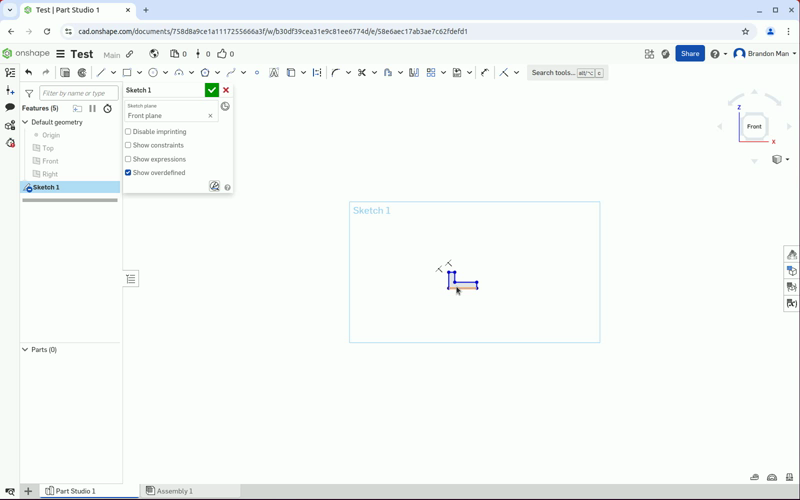
scroll(6)
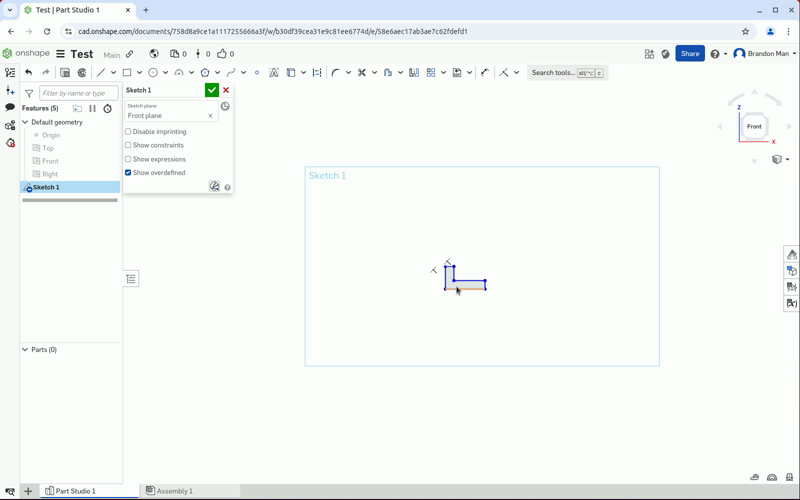
scroll(6)
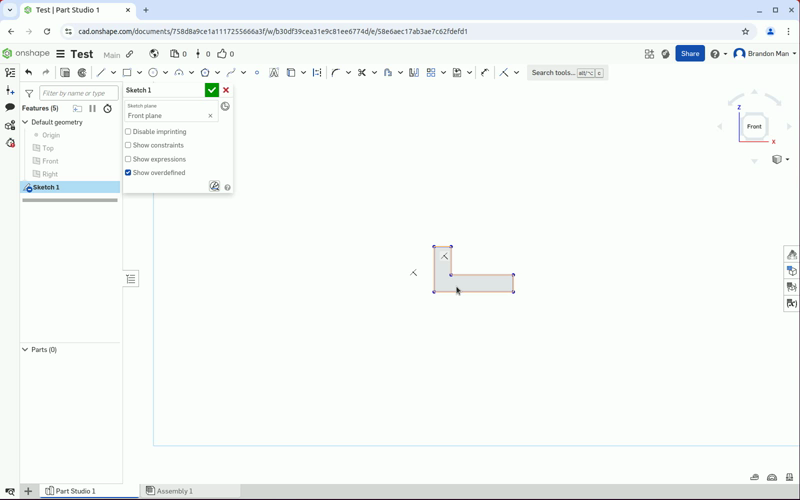
click(456, 286)
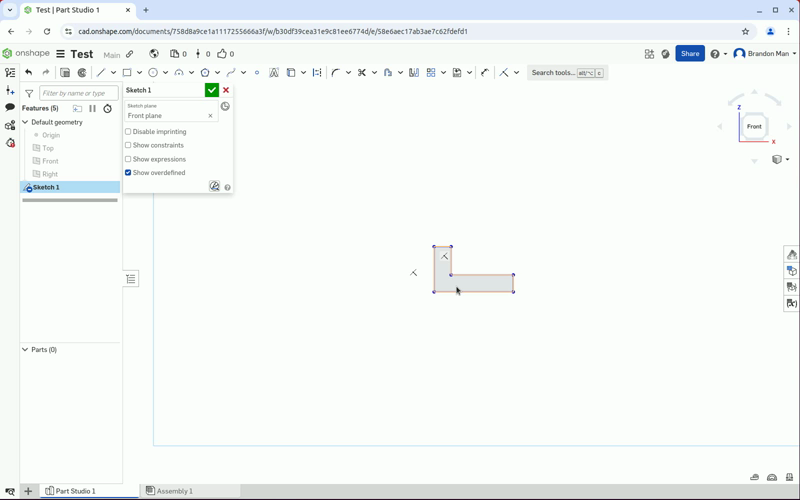
scroll(-6)
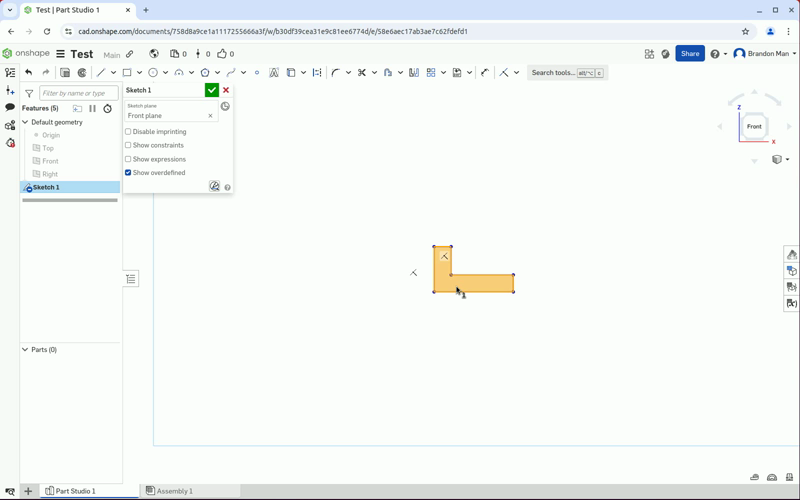
scroll(-6)
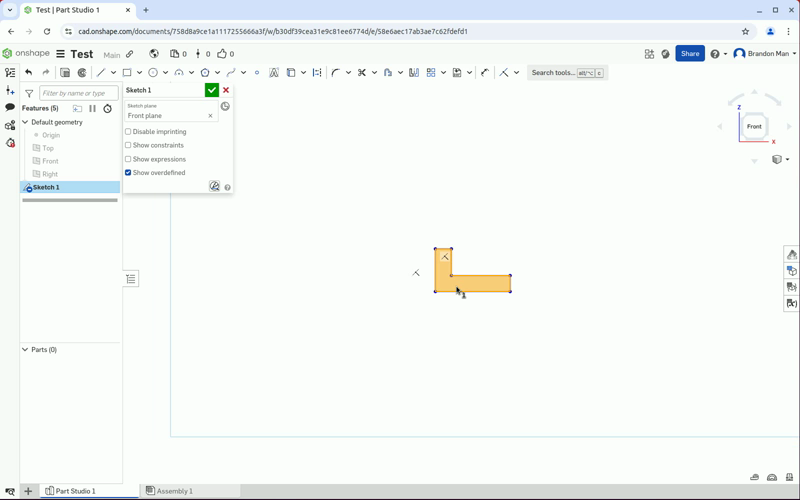
scroll(-6)
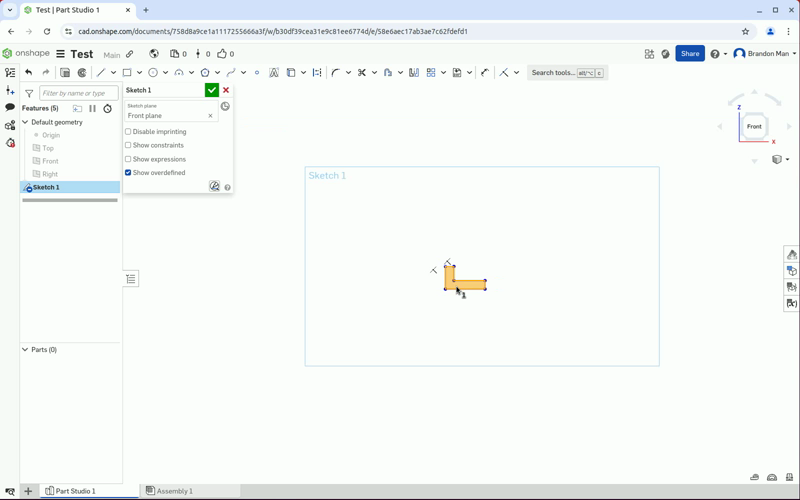
scroll(-6)
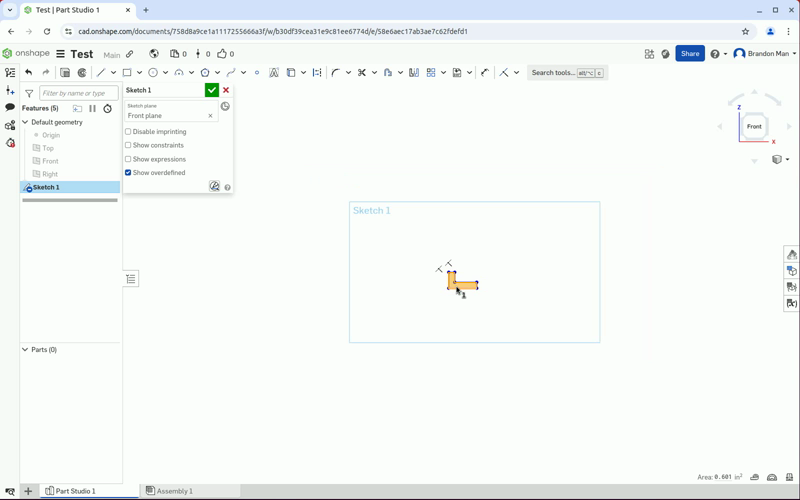
scroll(-6)
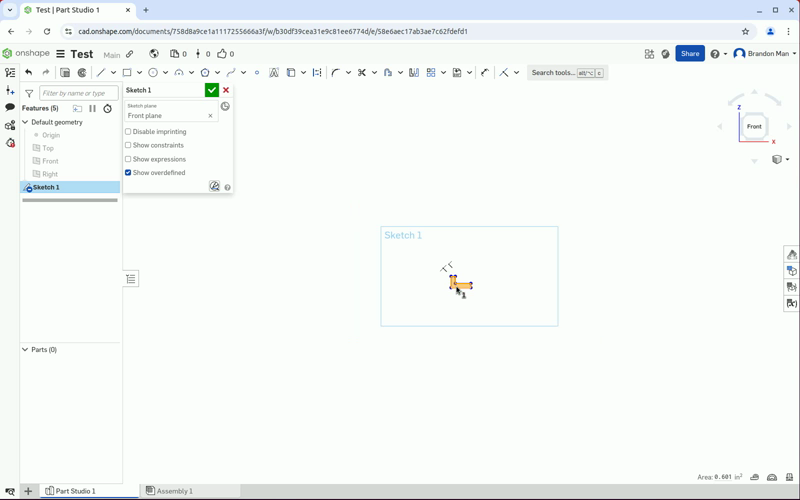
scroll(-6)
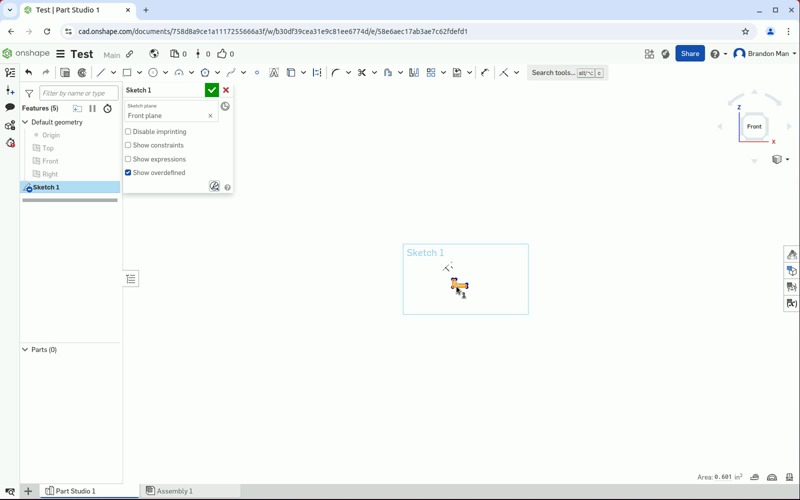
scroll(-6)
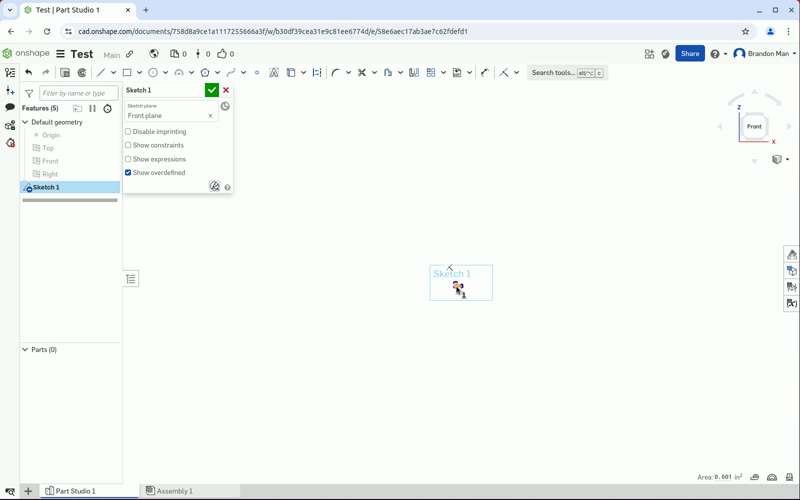
mouse_move(73, 352)
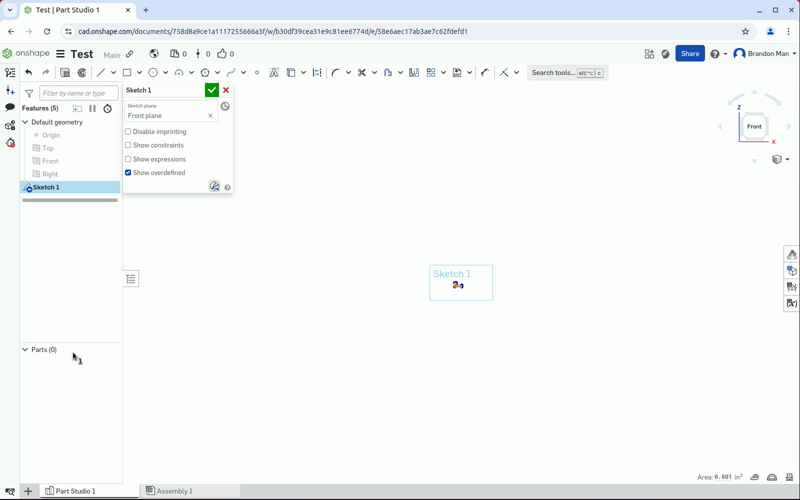
key(shift+y)
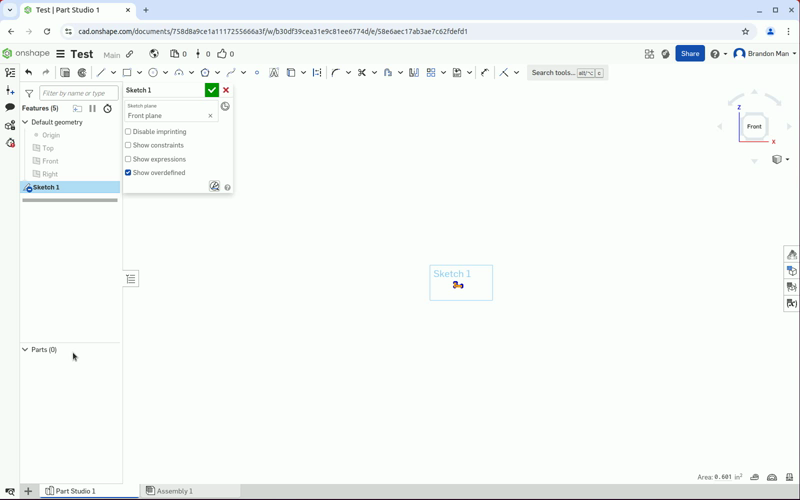
key(shift+e)
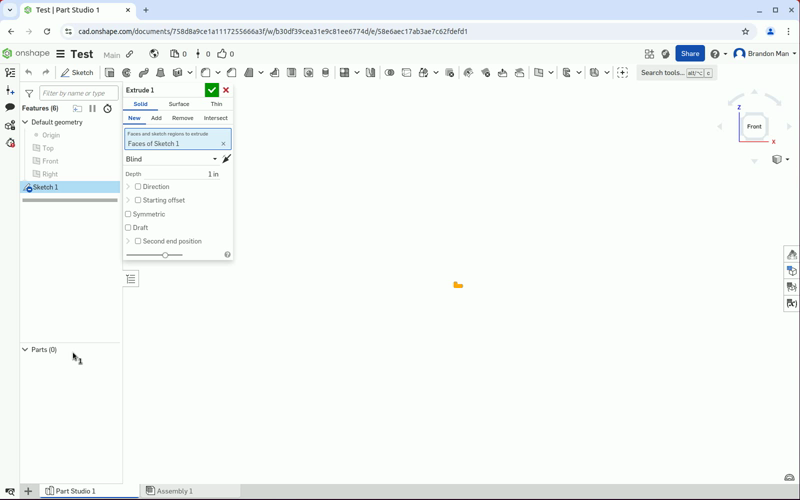
mouse_move(143, 106)
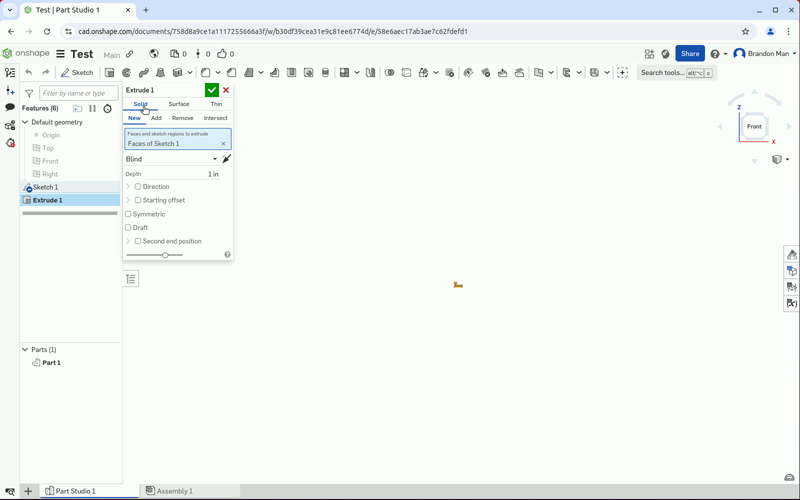
click(143, 106)
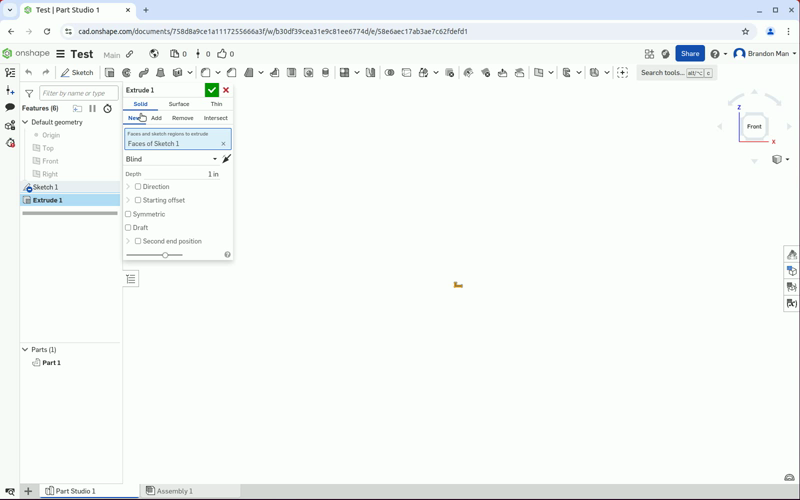
mouse_move(137, 120)
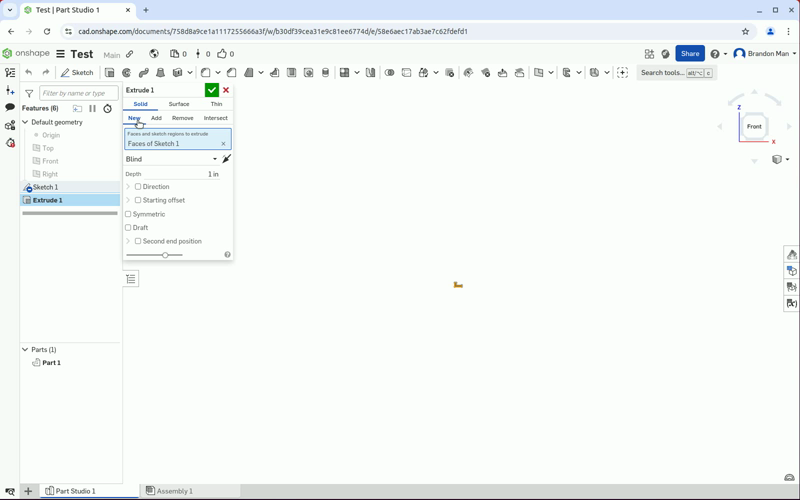
click(137, 120)
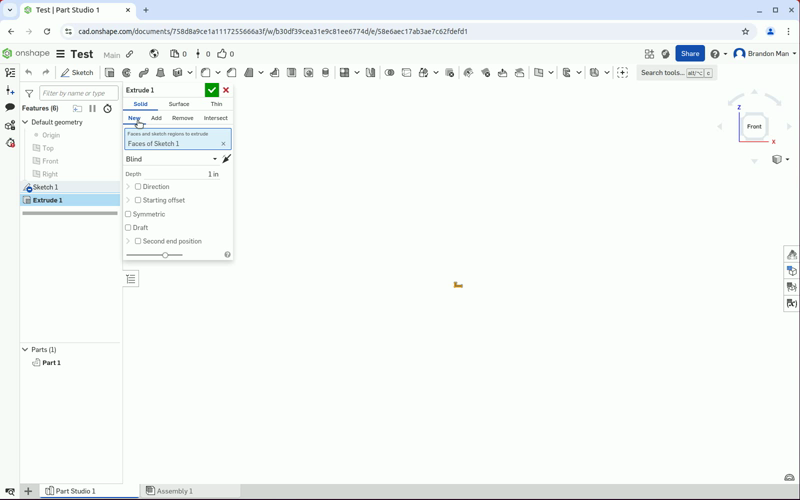
key(tab, 4)
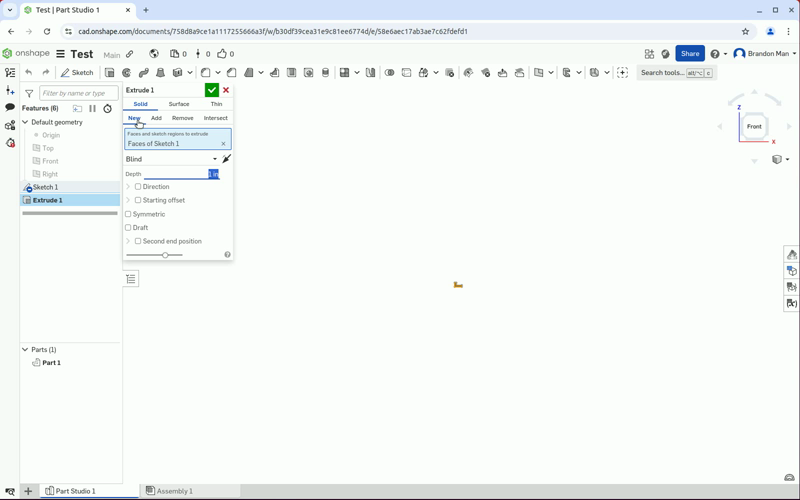
text(23.108)
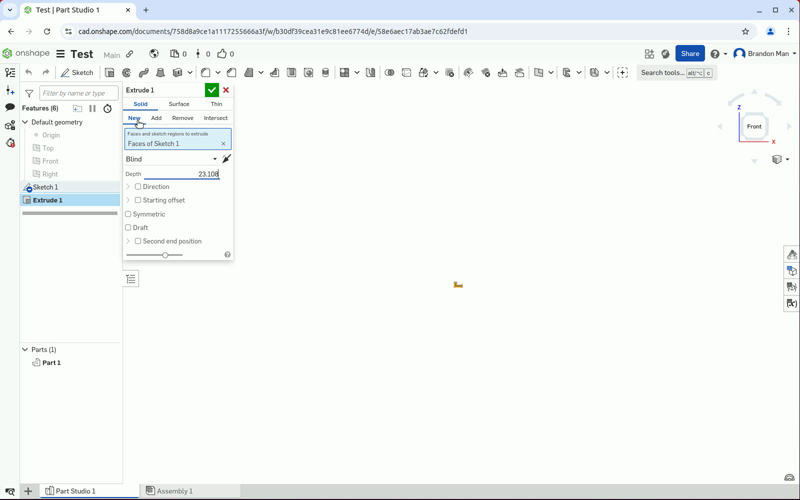
key(enter)
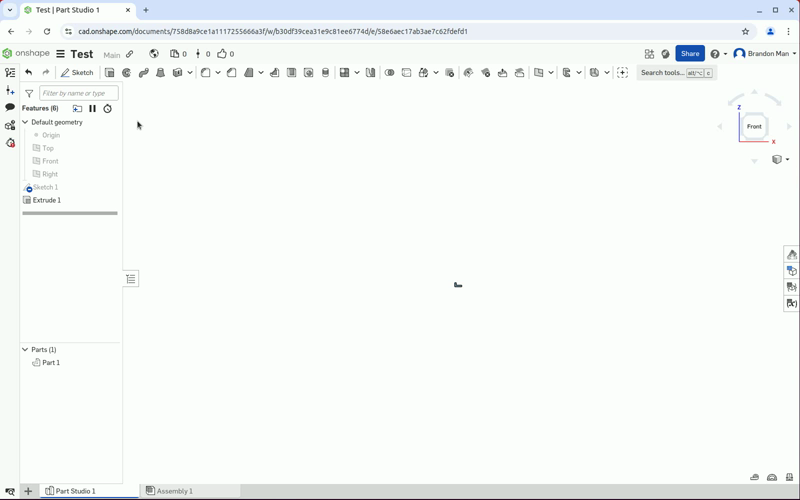
key(shift+h)
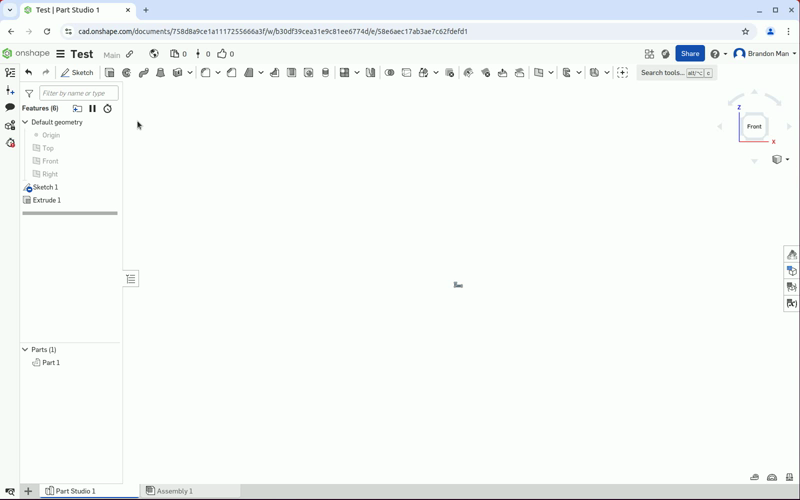
key(shift+h)
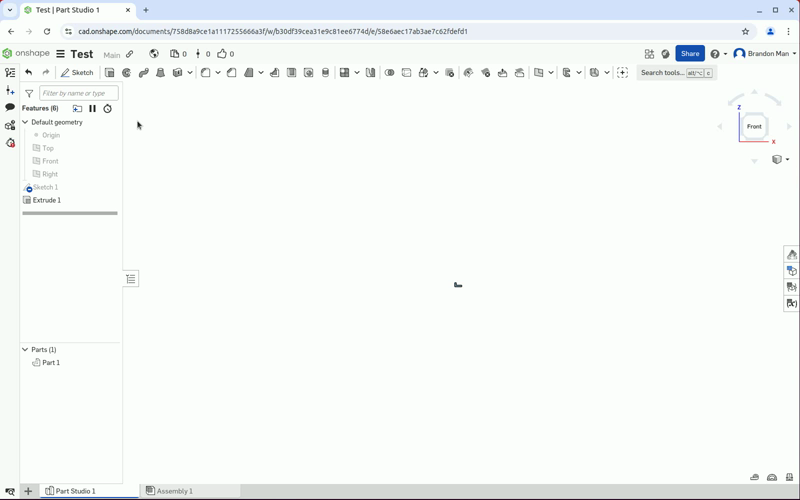
mouse_move(73, 189)
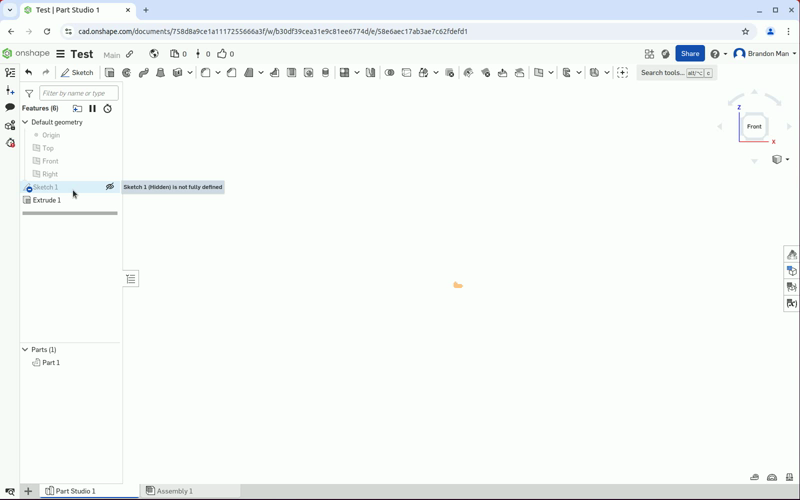
click(73, 189)
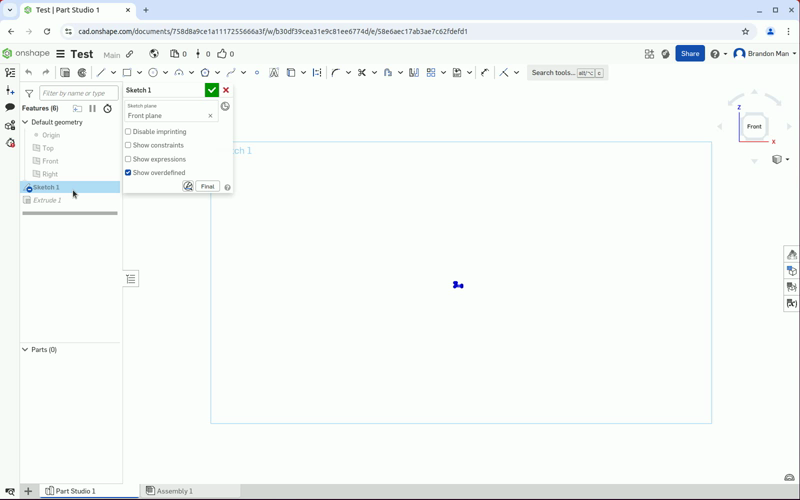
mouse_move(229, 92)
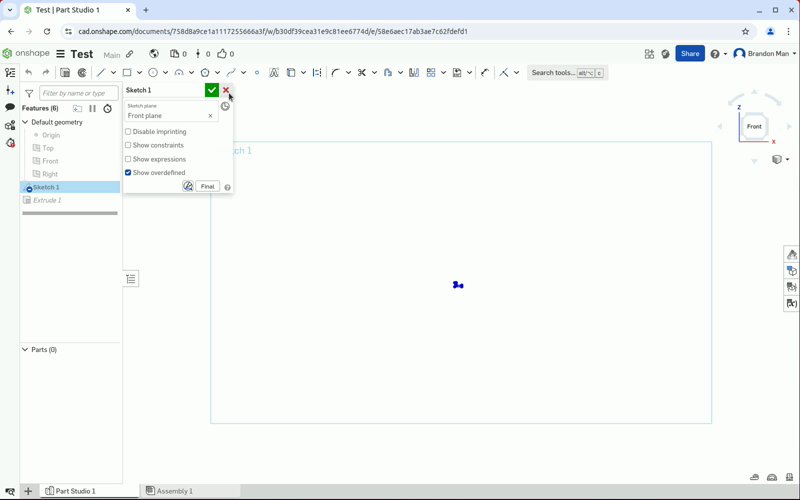
click(229, 92)
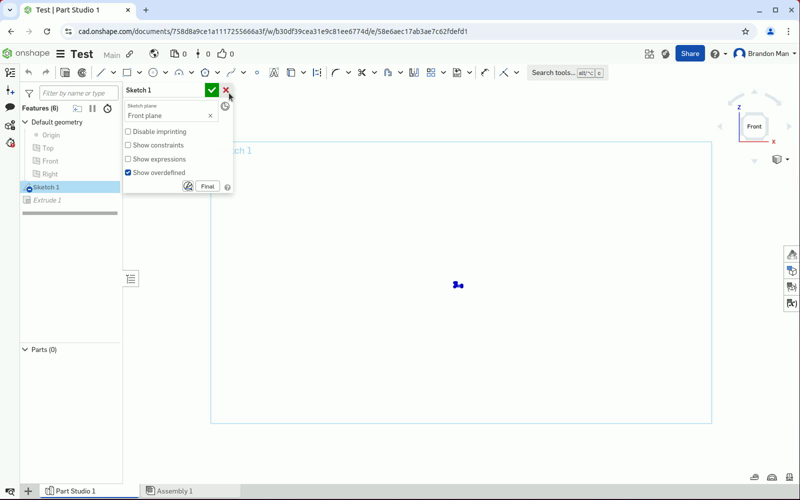
key(shift+s)
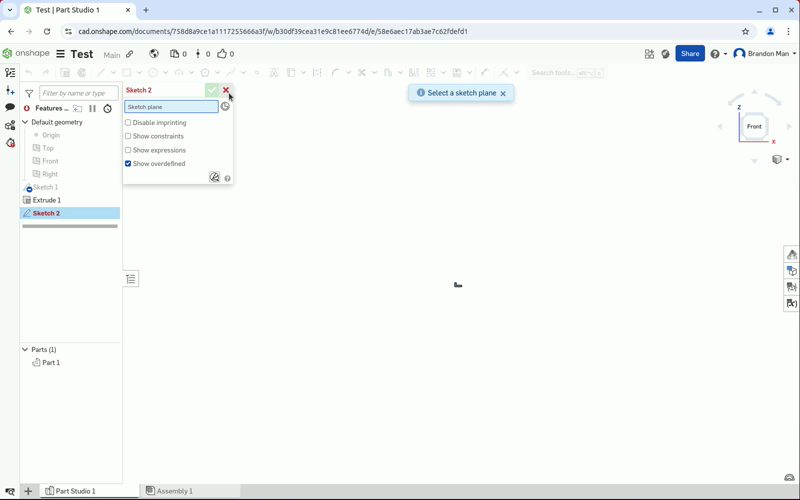
mouse_move(73, 163)
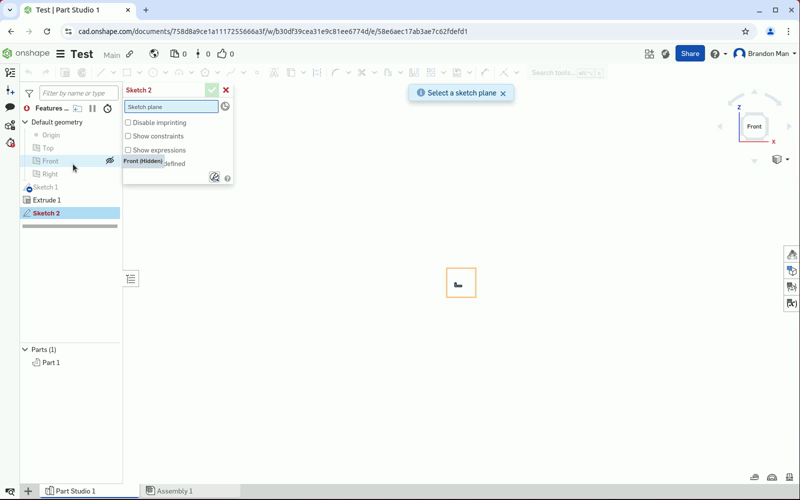
click(73, 163)
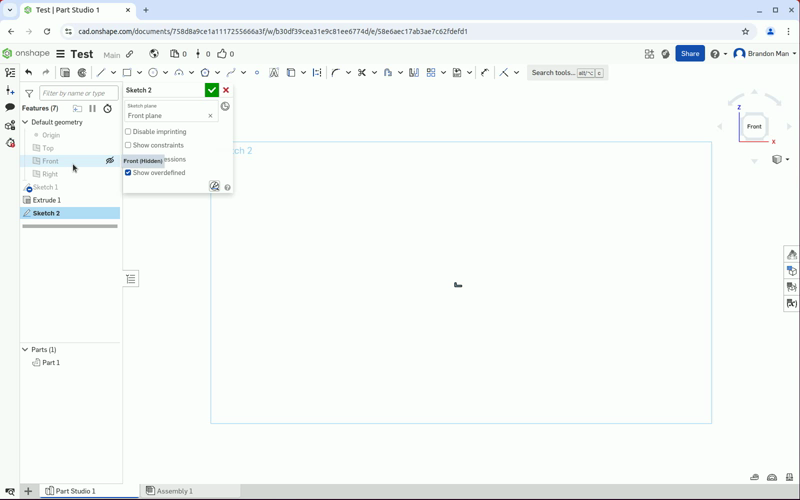
mouse_move(73, 352)
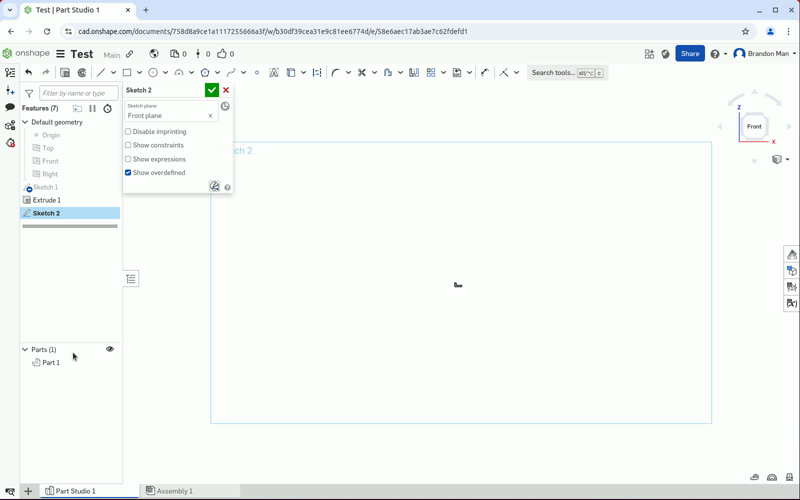
key(y)
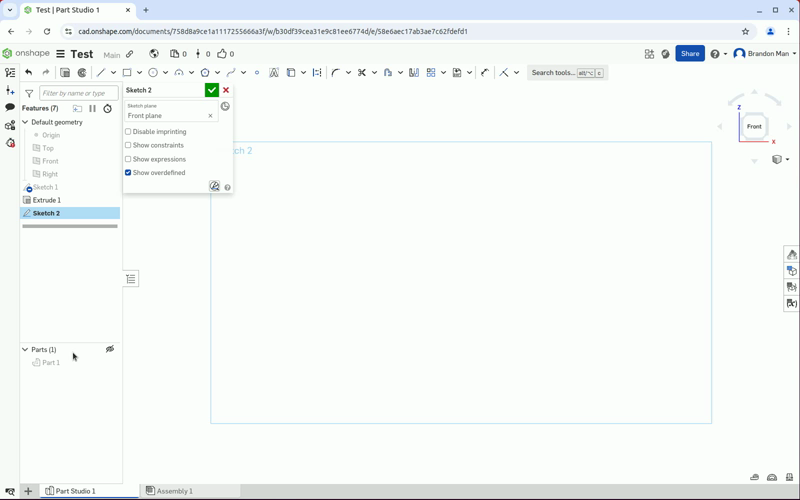
key(l)
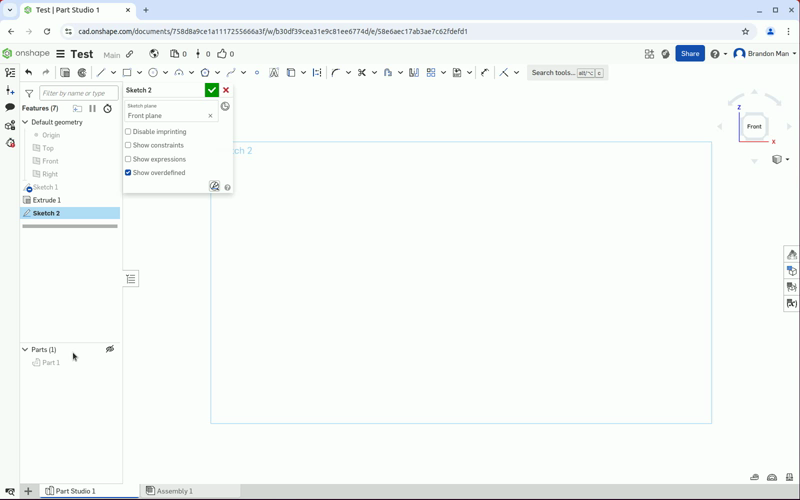
key_down(shift)
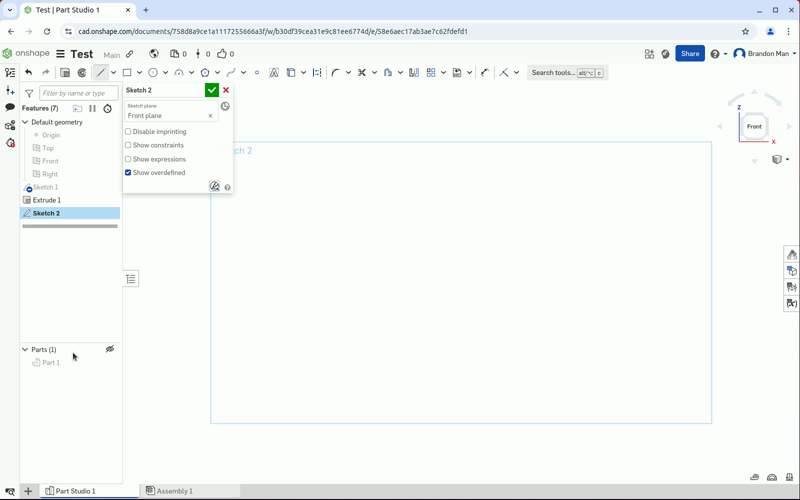
mouse_move(460, 286)
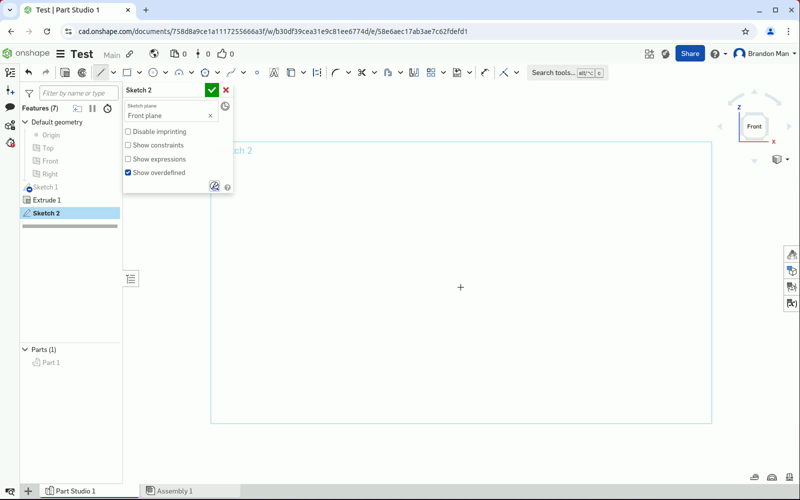
click(460, 286)
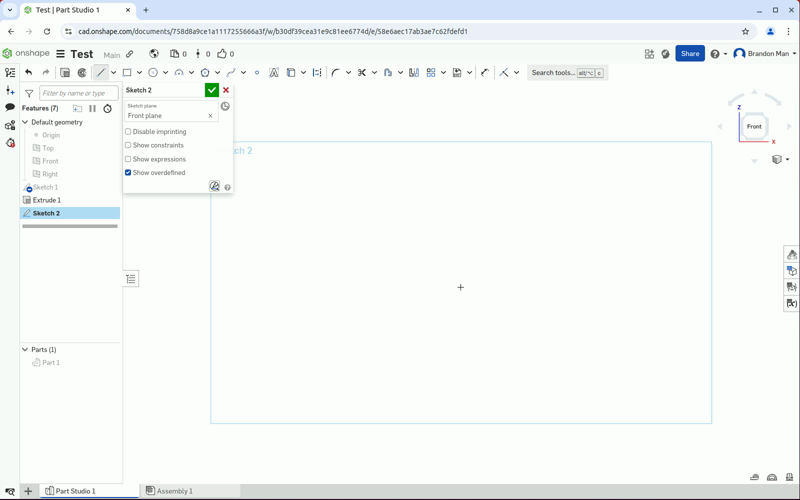
key_up(shift)
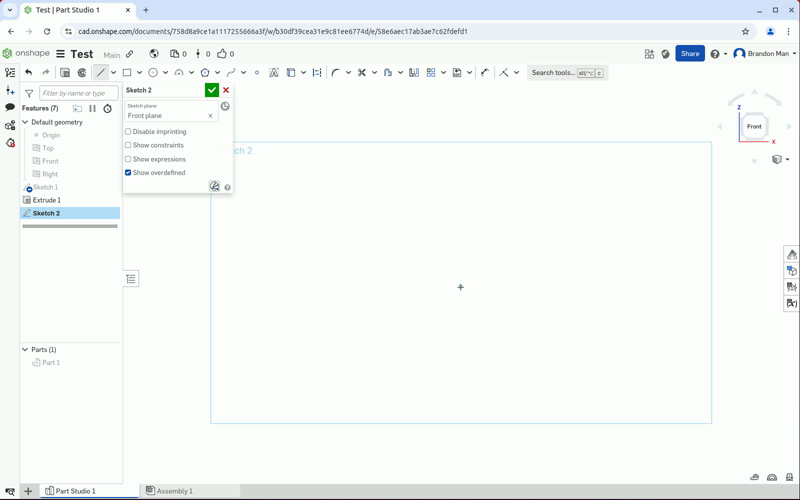
key_down(shift)
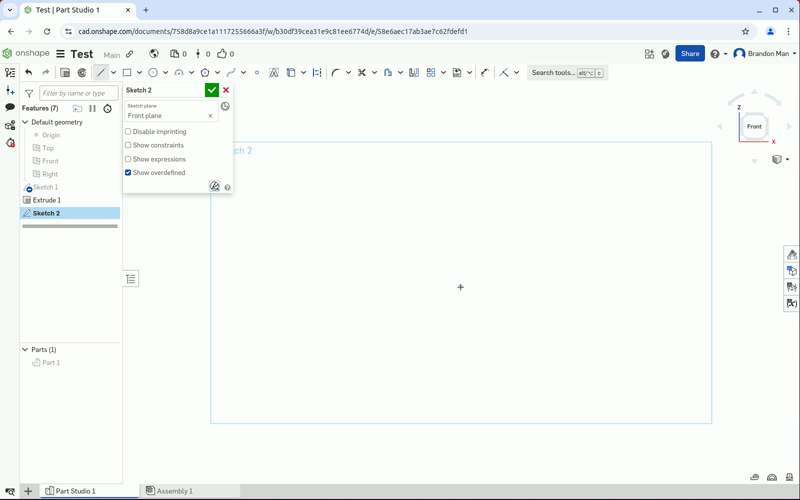
mouse_move(490, 286)
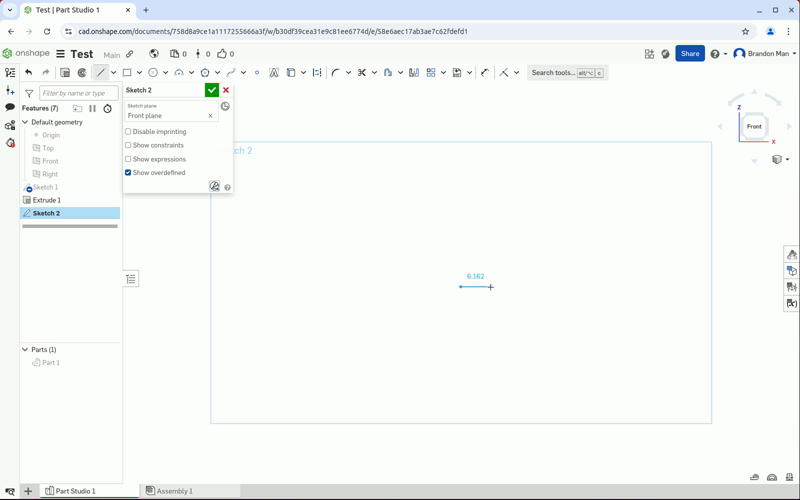
mouse_move(467, 286)
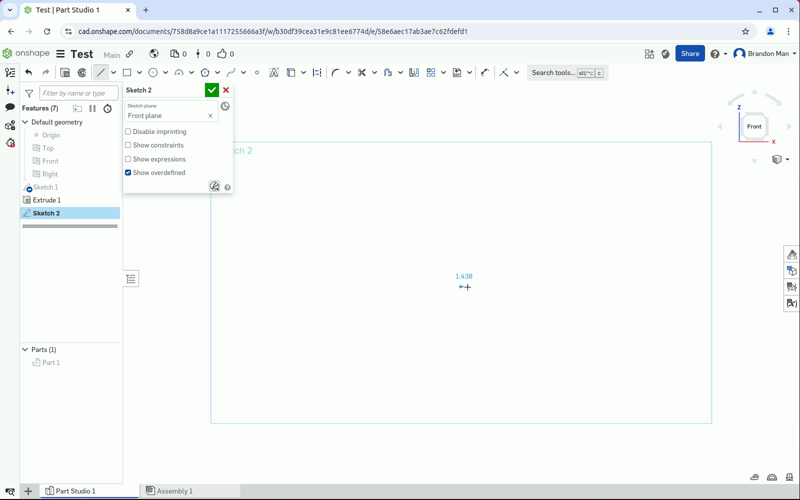
scroll(6)
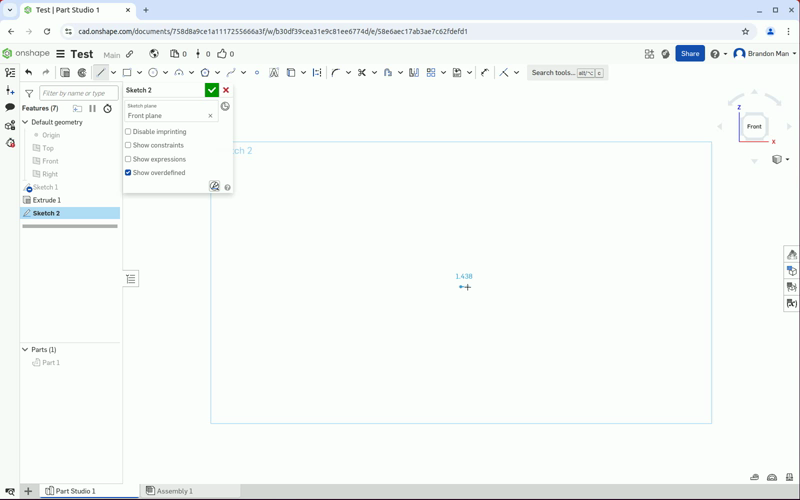
scroll(6)
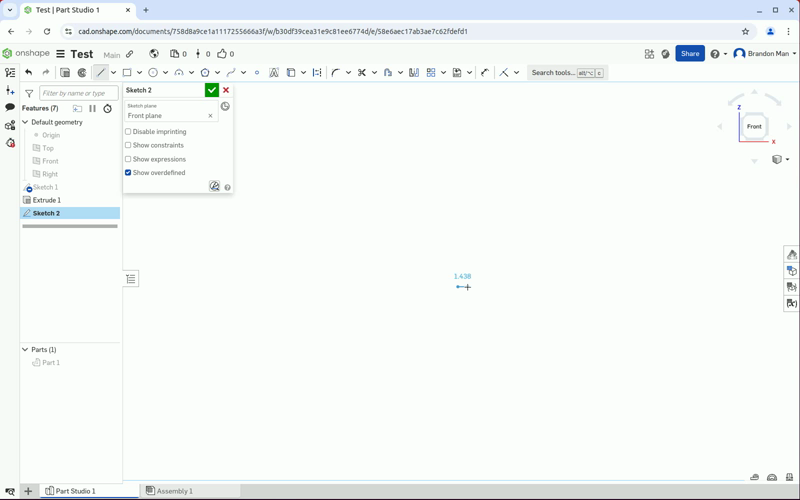
scroll(6)
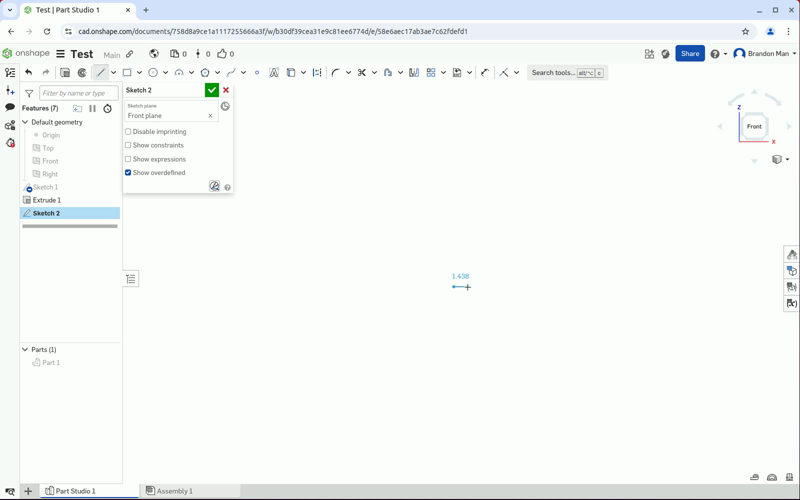
scroll(6)
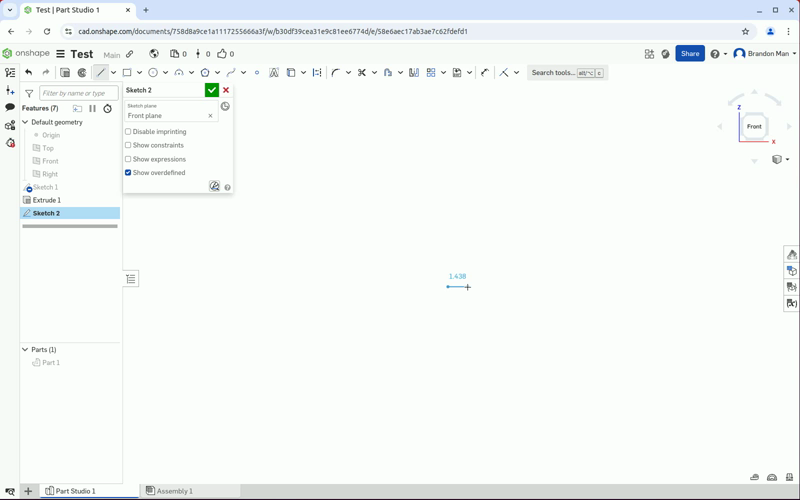
scroll(6)
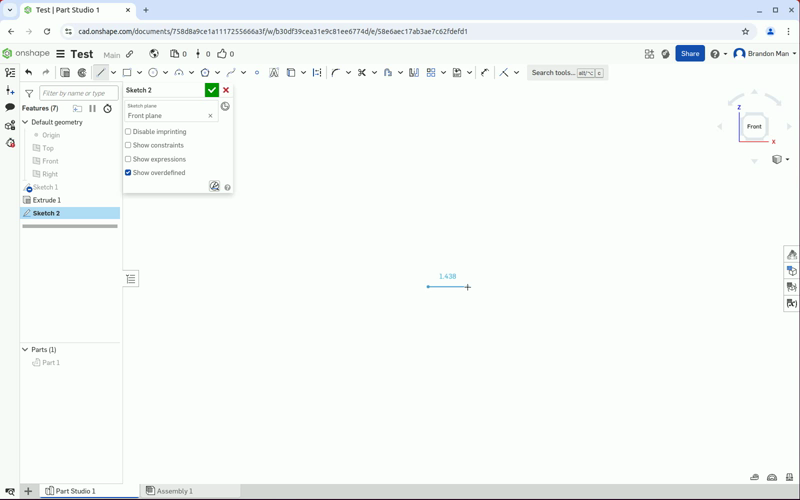
scroll(6)
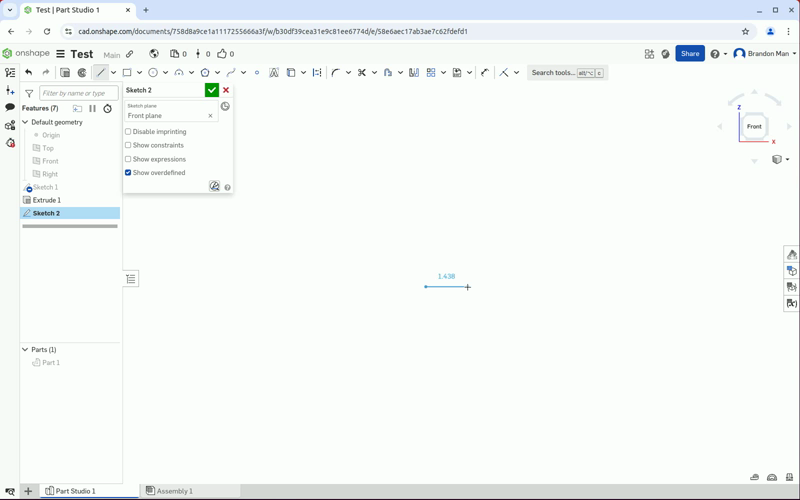
scroll(6)
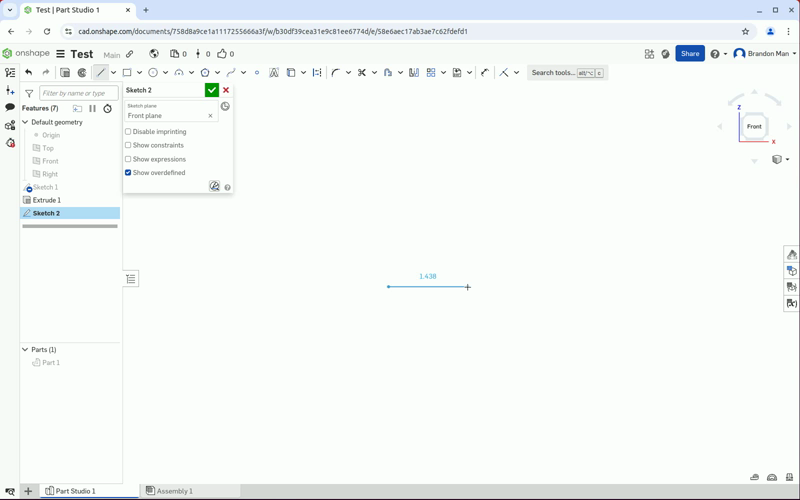
click(467, 286)
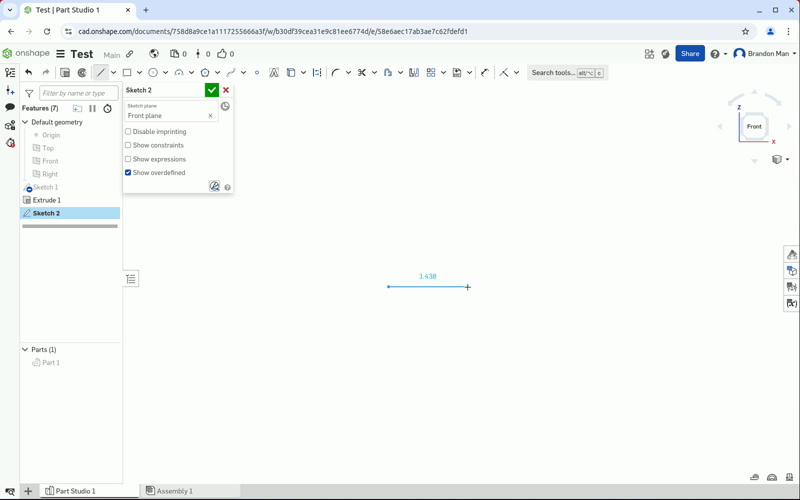
scroll(-6)
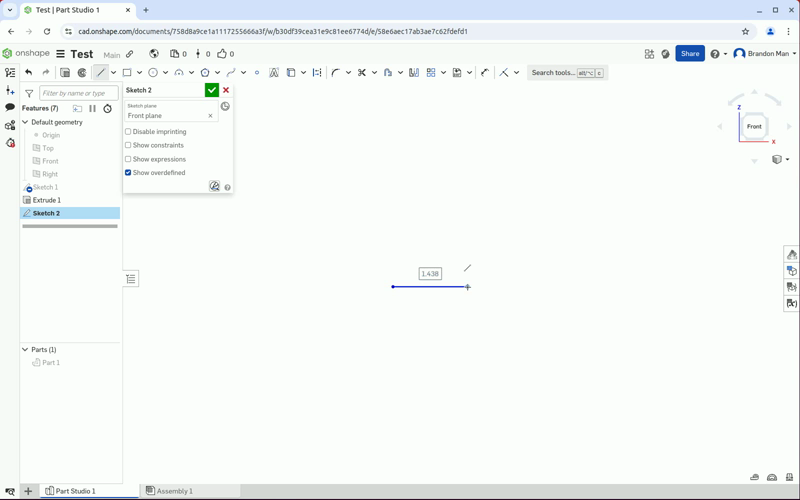
scroll(-6)
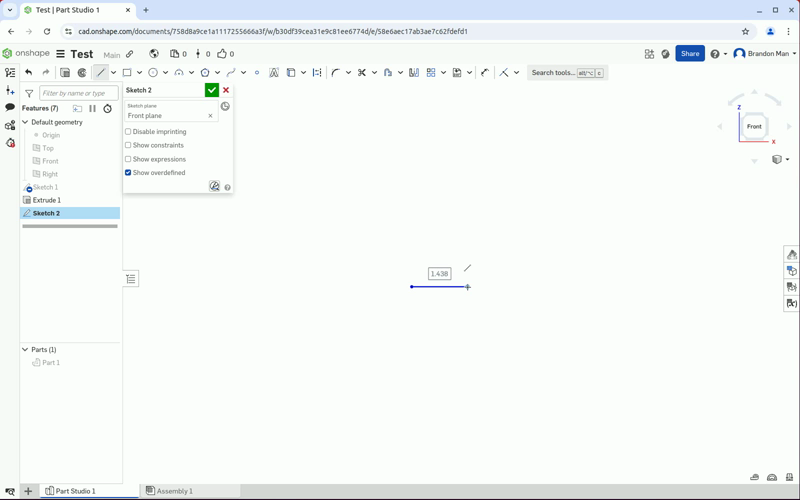
scroll(-6)
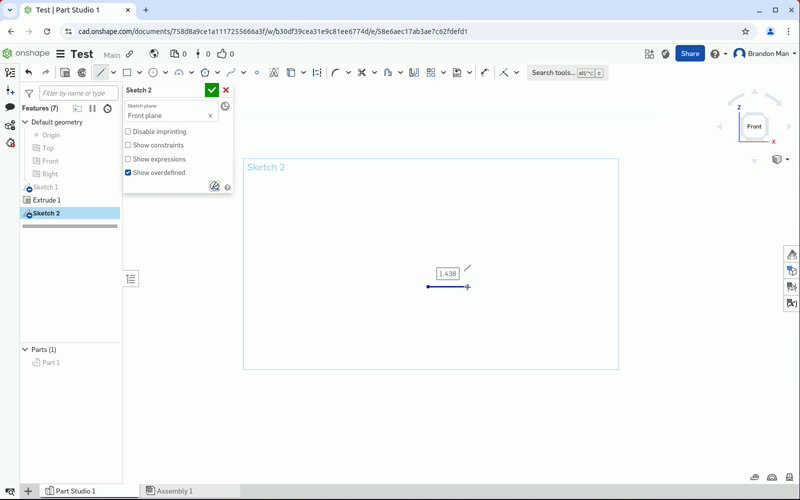
scroll(-6)
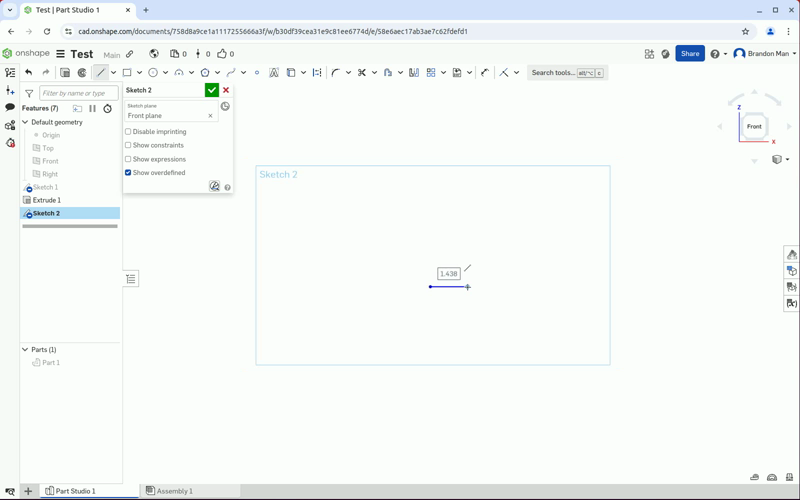
scroll(-6)
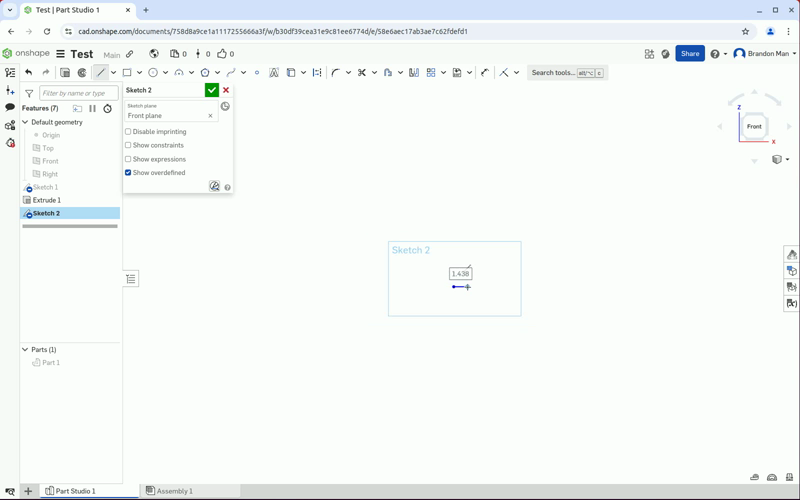
scroll(-6)
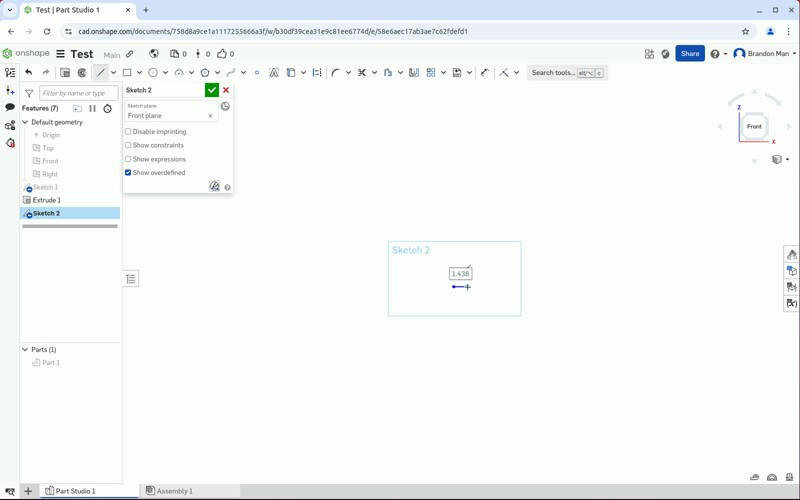
scroll(-6)
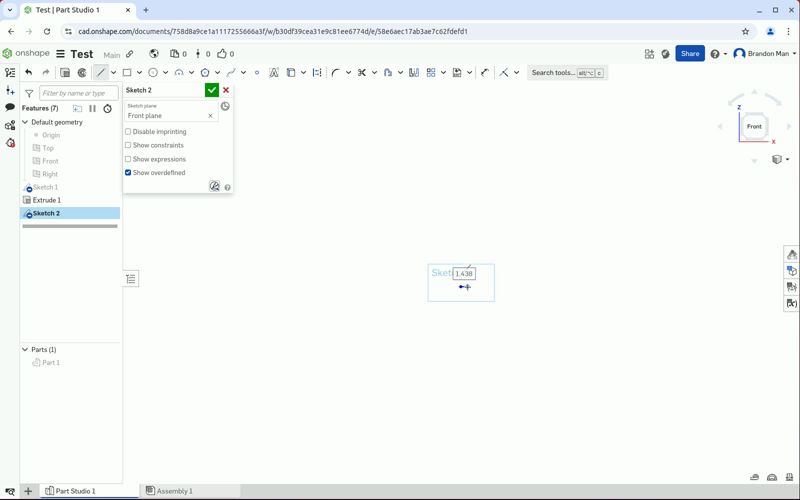
key_up(shift)
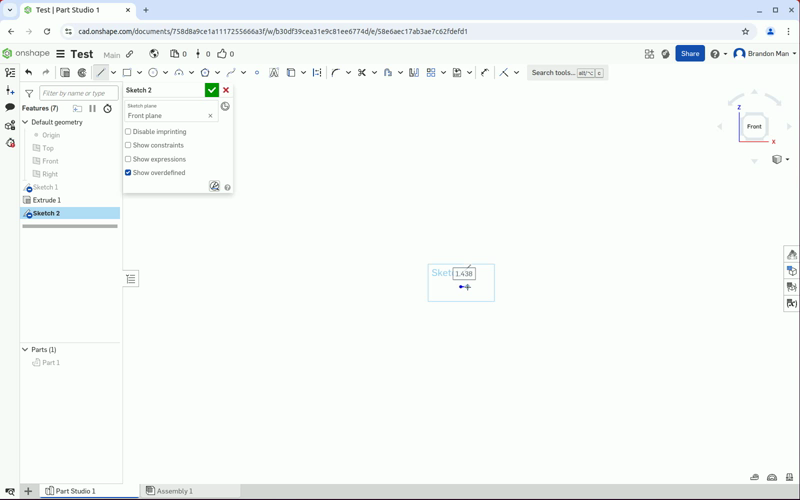
key_down(shift)
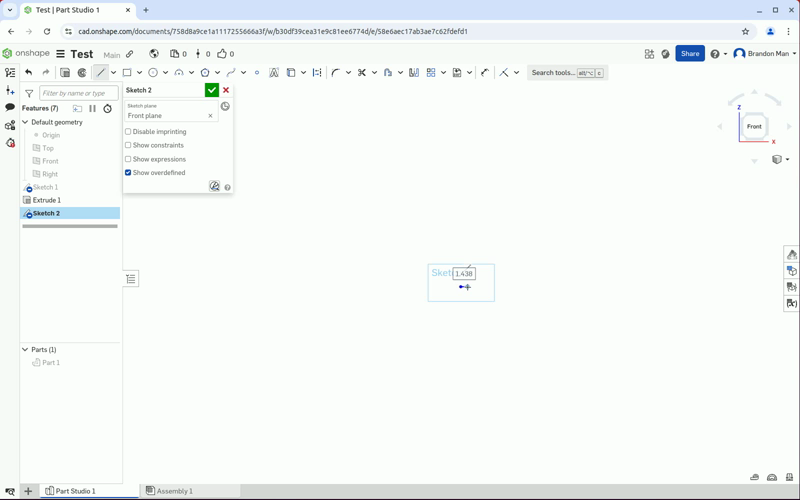
mouse_move(497, 286)
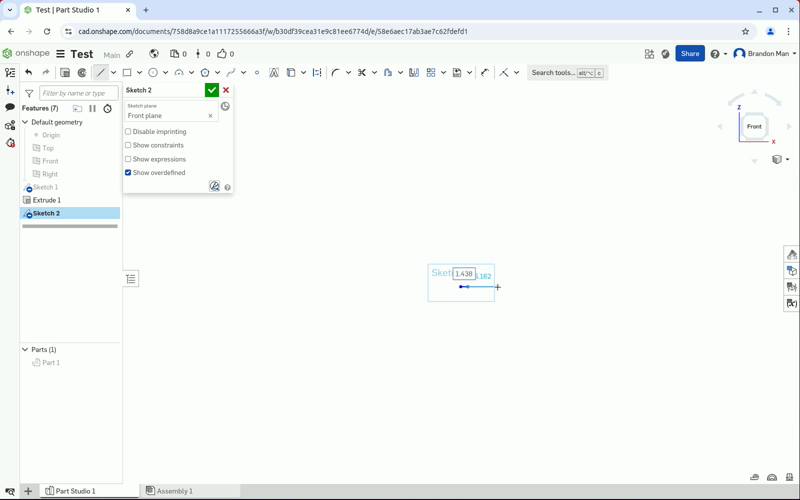
mouse_move(467, 282)
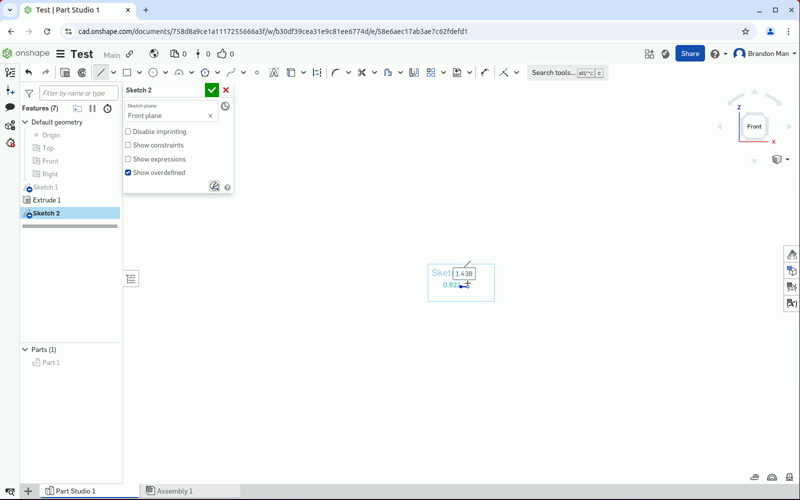
scroll(6)
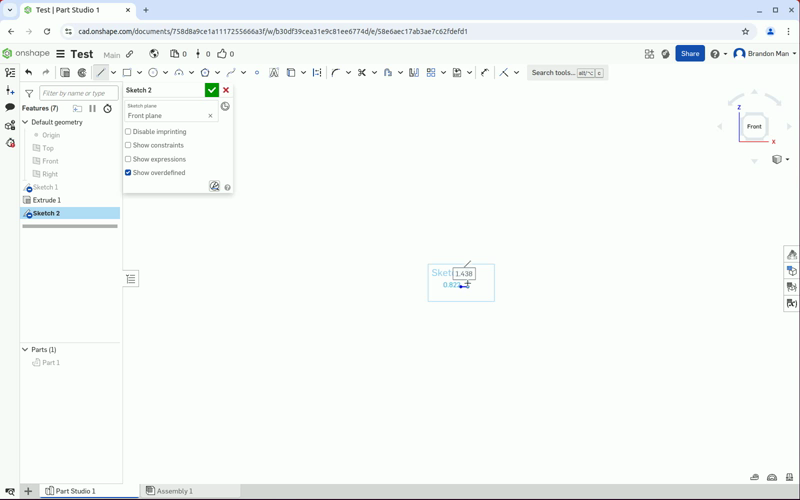
scroll(6)
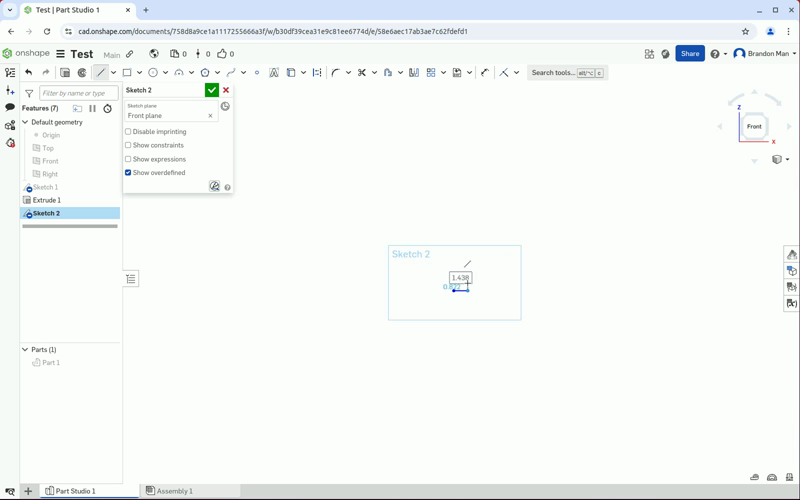
scroll(6)
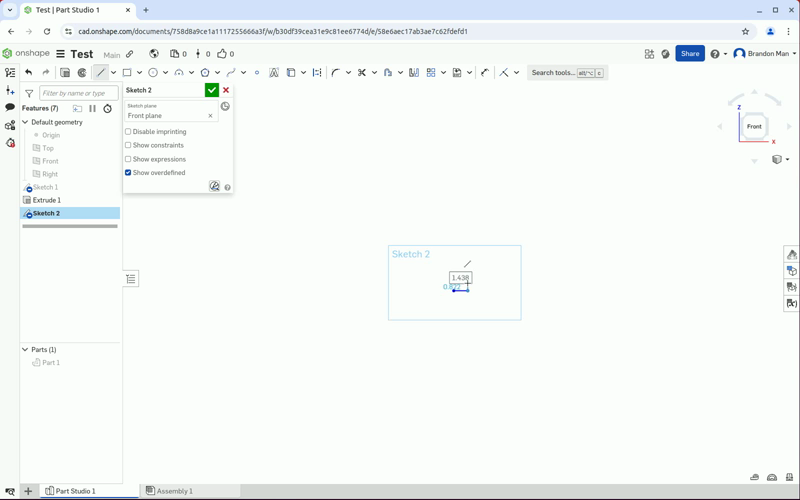
scroll(6)
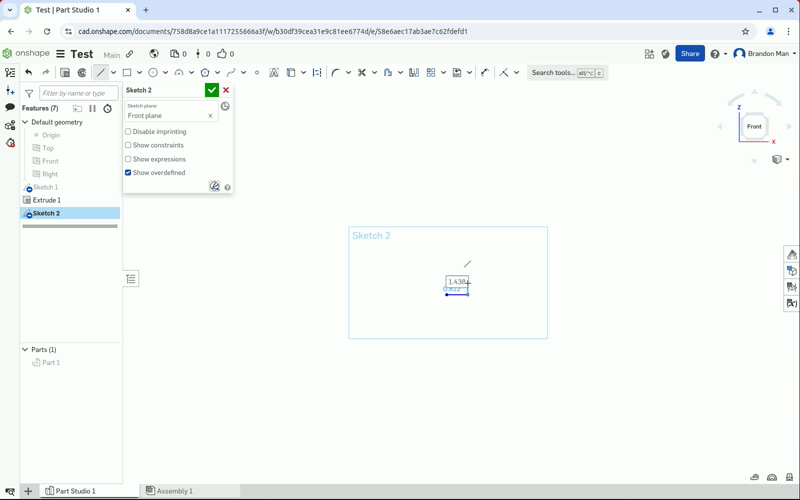
scroll(6)
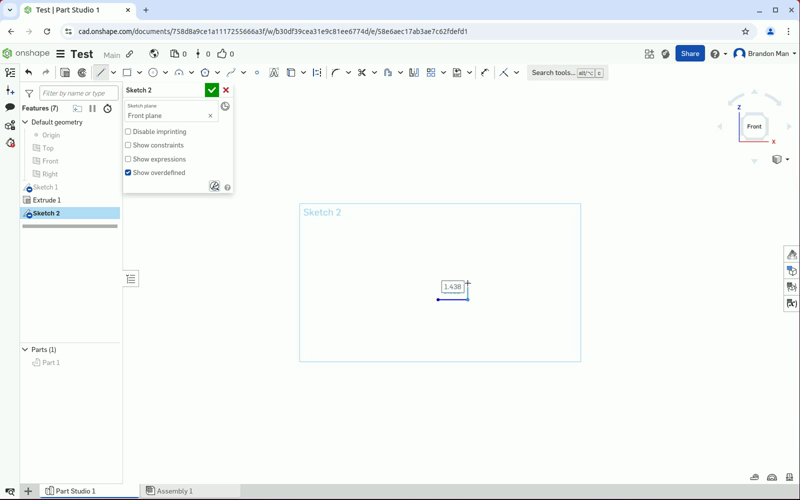
scroll(6)
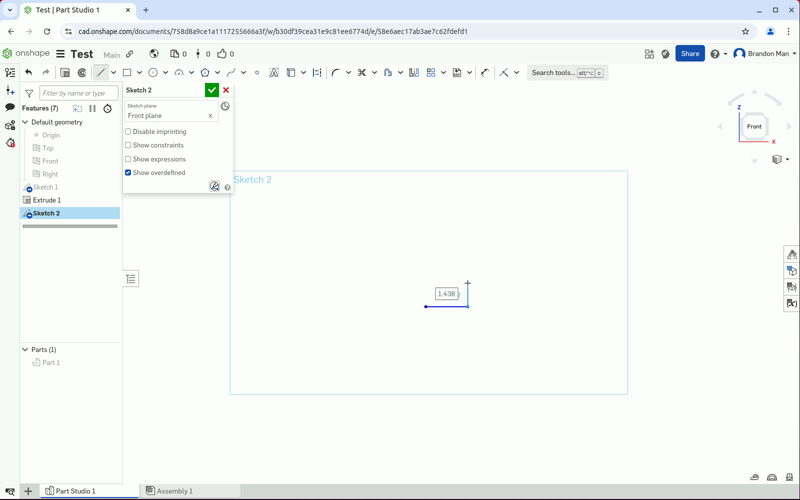
scroll(6)
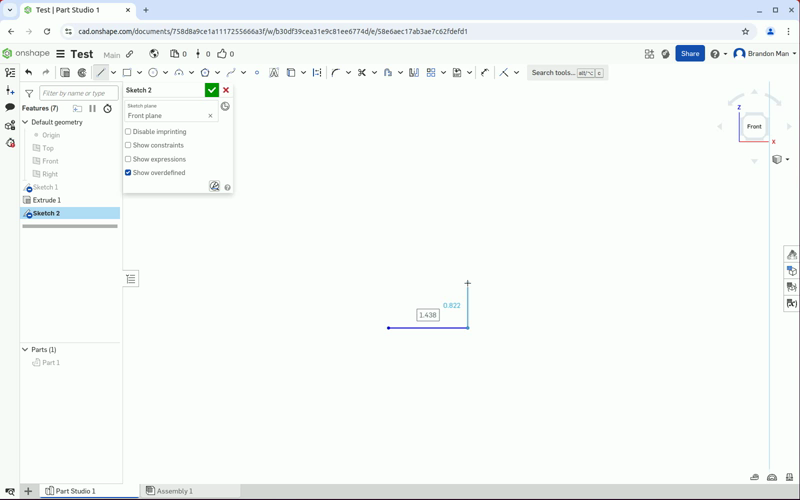
click(467, 282)
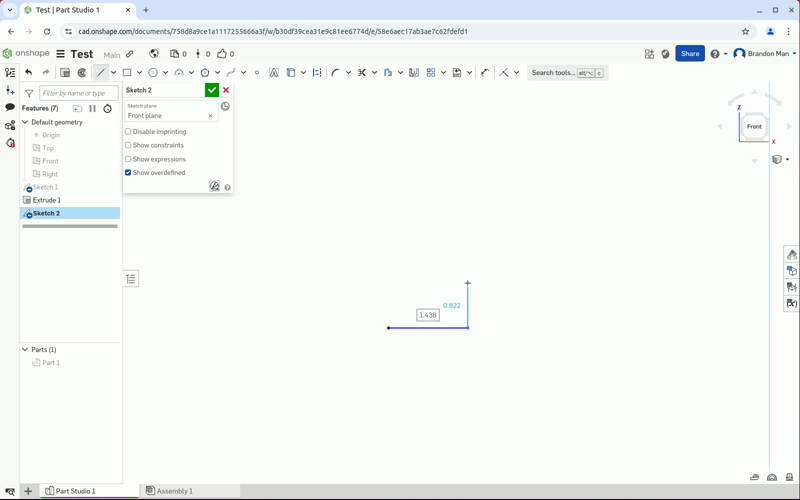
scroll(-6)
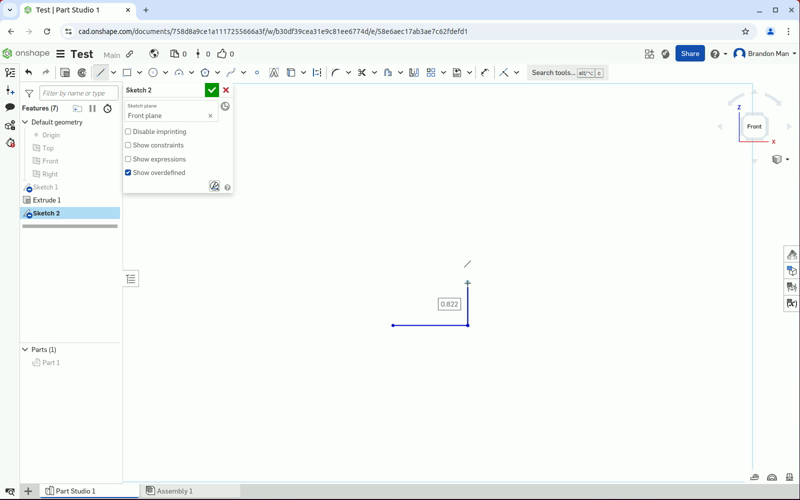
scroll(-6)
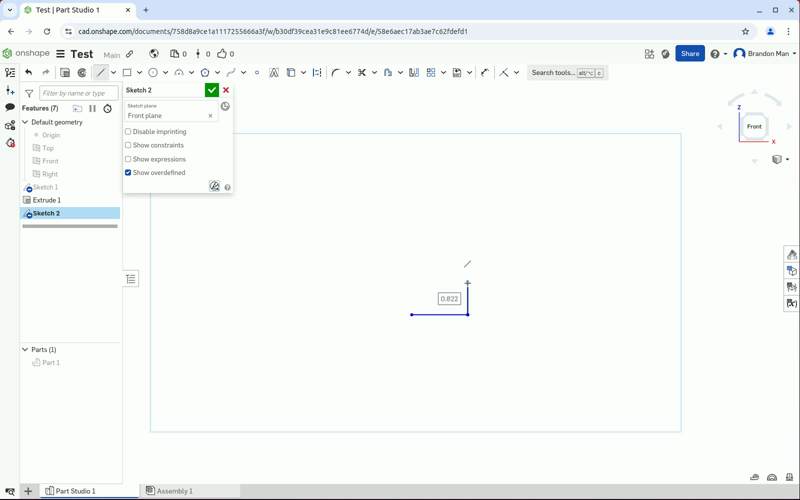
scroll(-6)
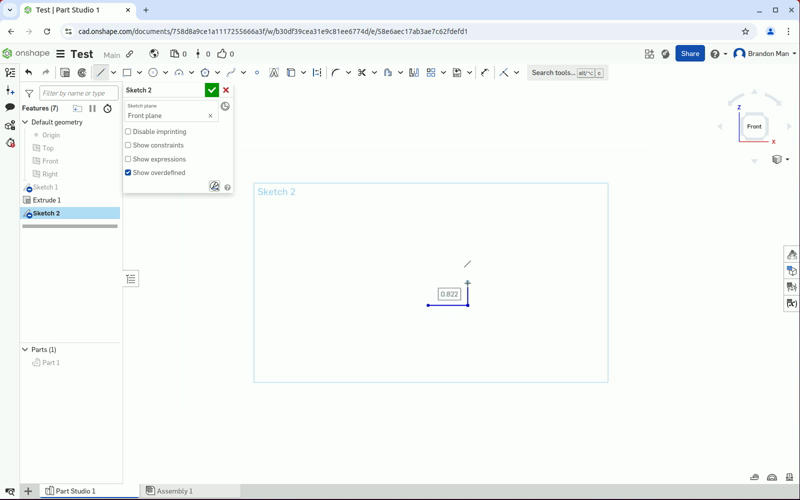
scroll(-6)
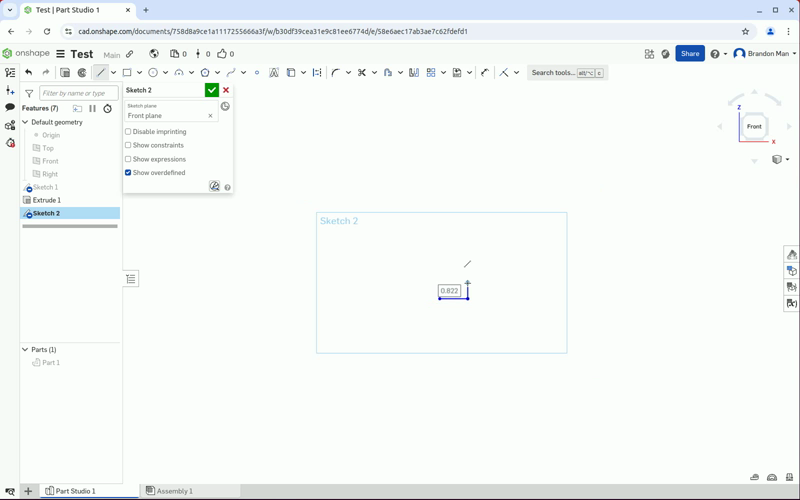
scroll(-6)
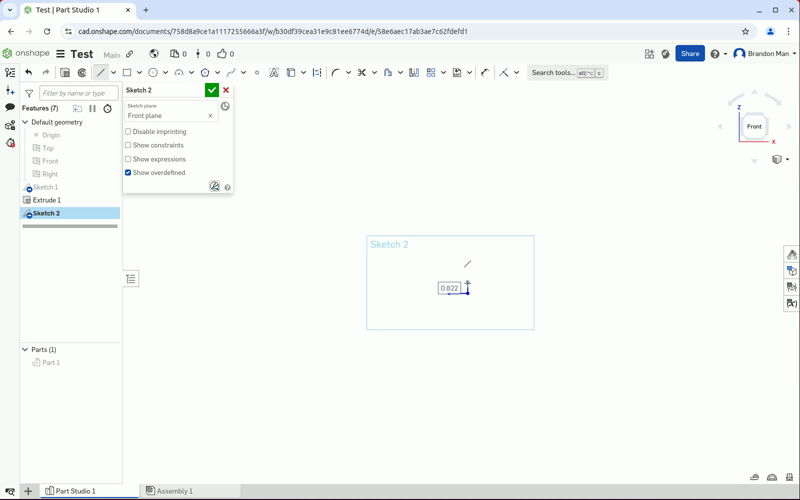
scroll(-6)
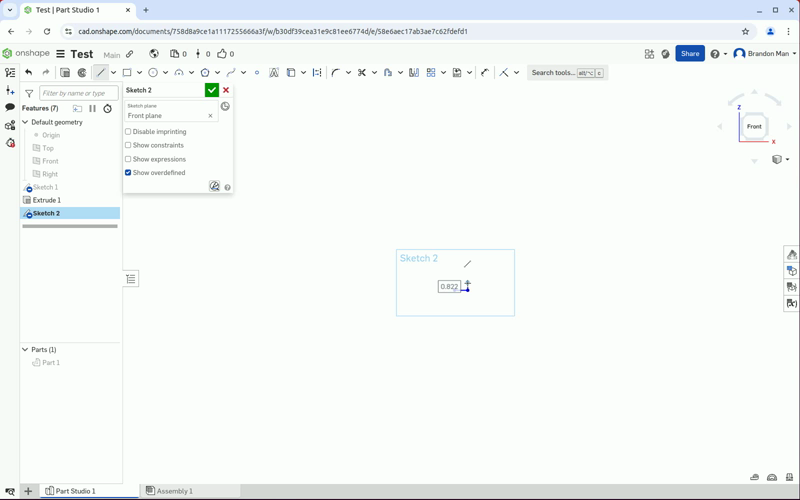
scroll(-6)
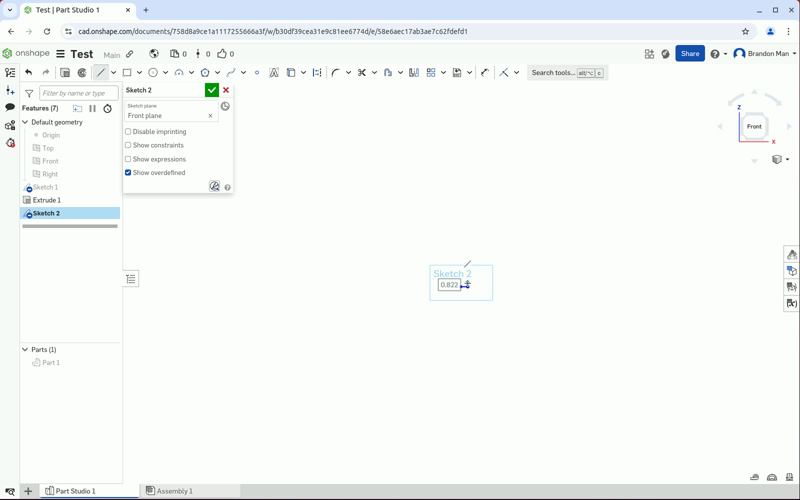
key_up(shift)
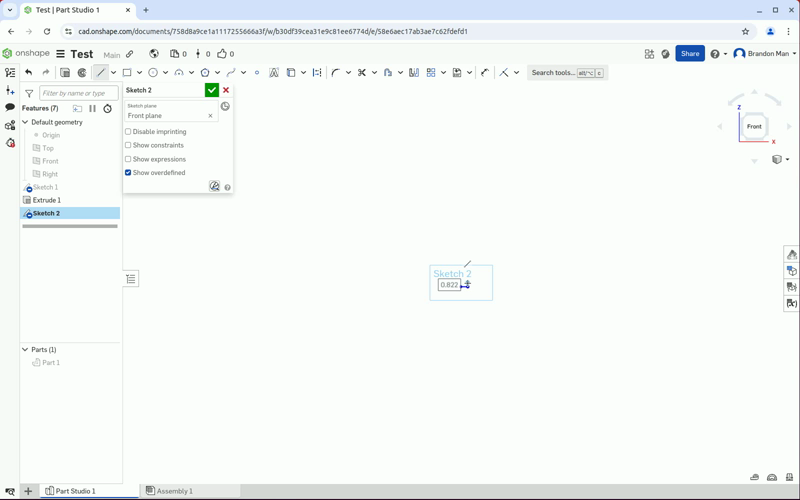
key_down(shift)
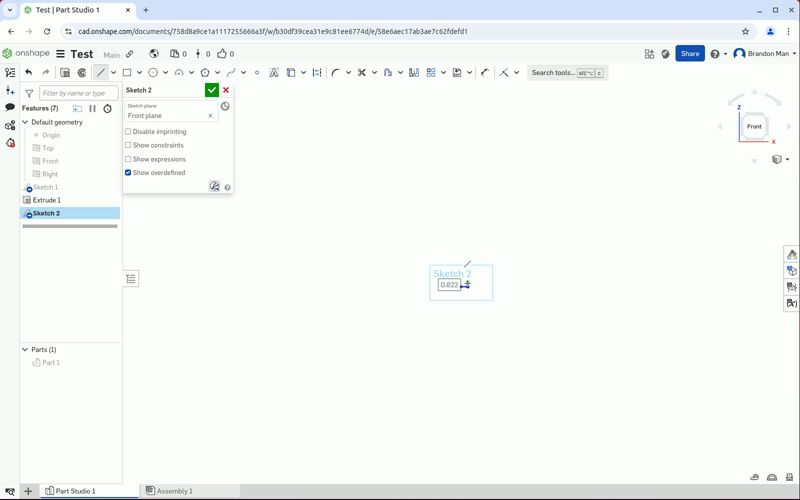
mouse_move(497, 282)
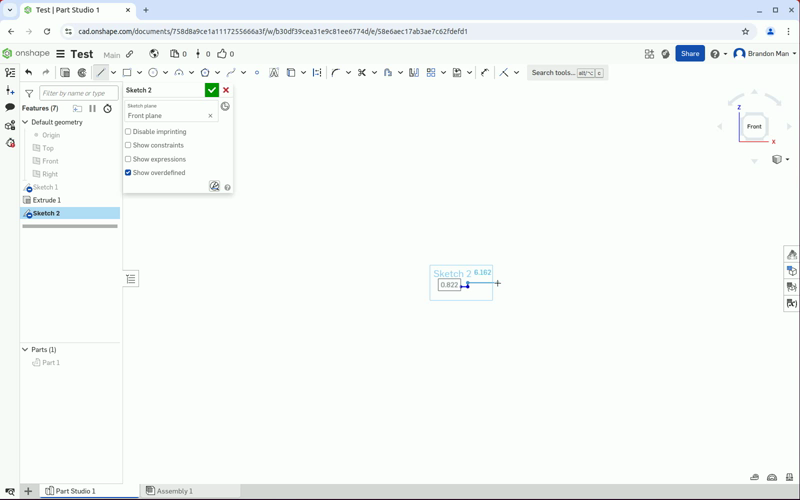
mouse_move(466, 282)
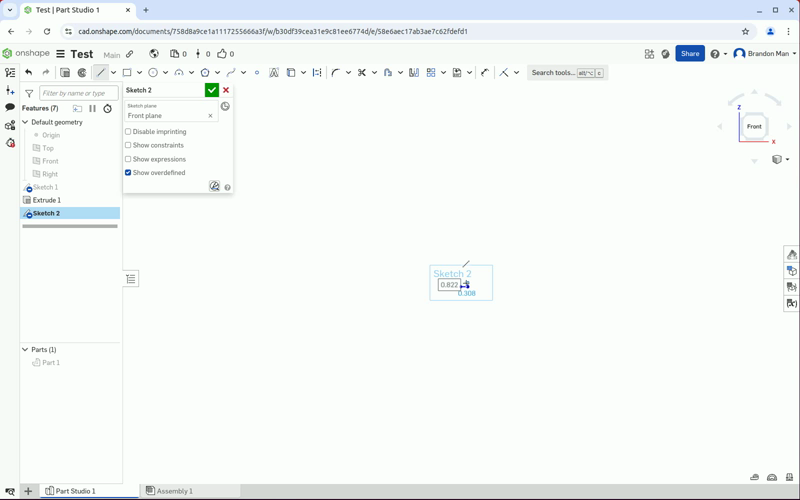
scroll(6)
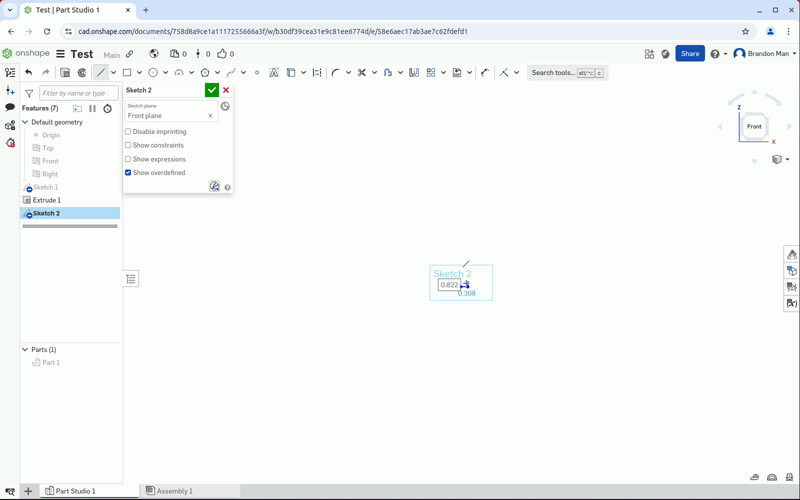
scroll(6)
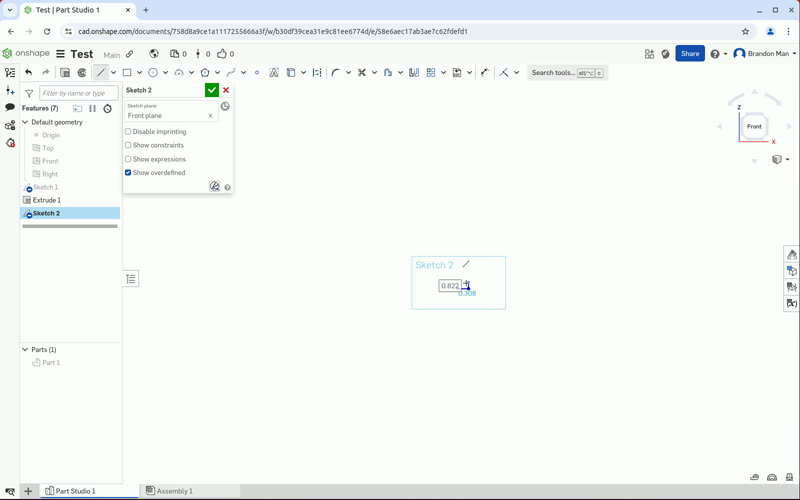
scroll(6)
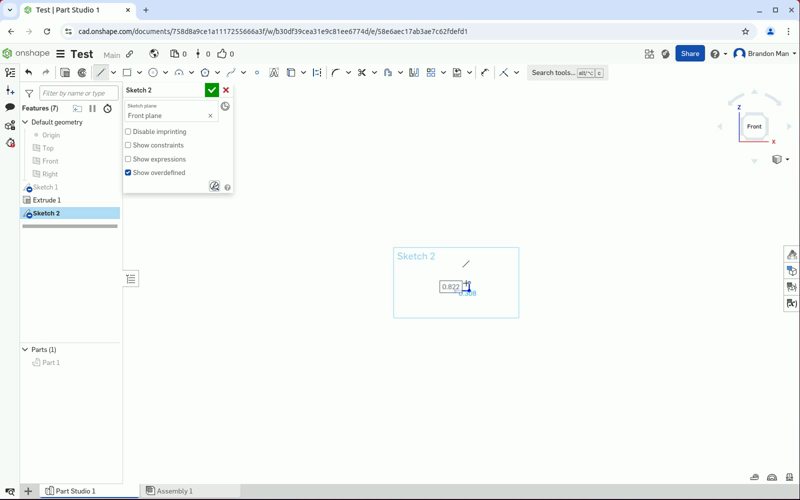
scroll(6)
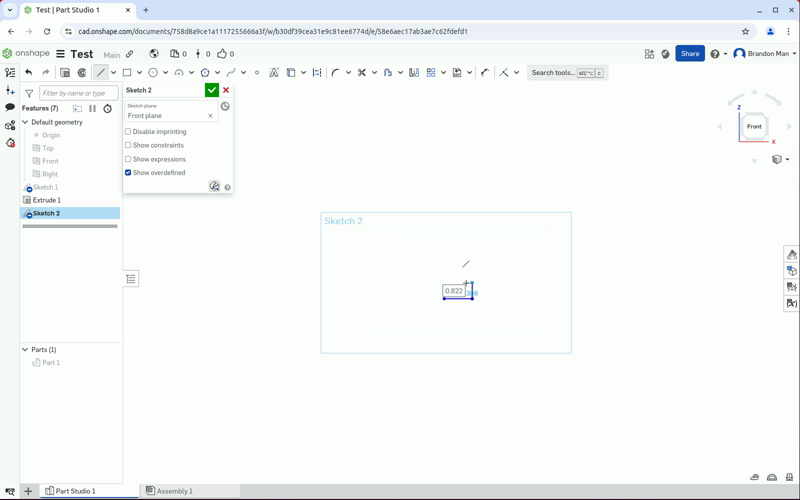
scroll(6)
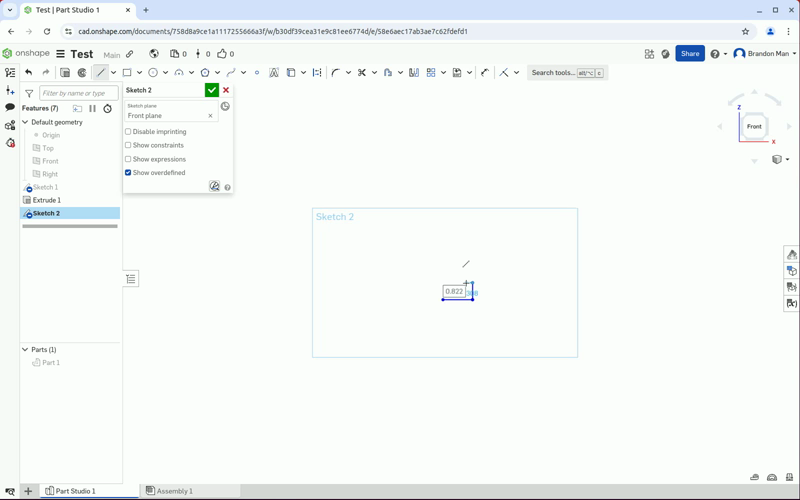
scroll(6)
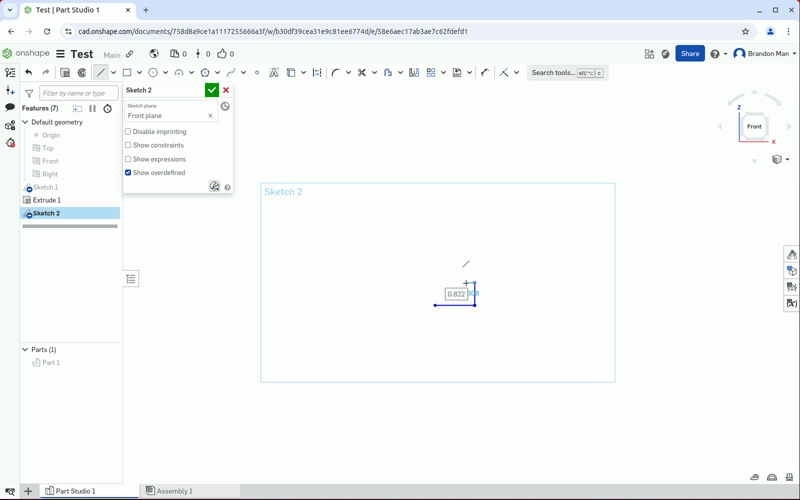
scroll(6)
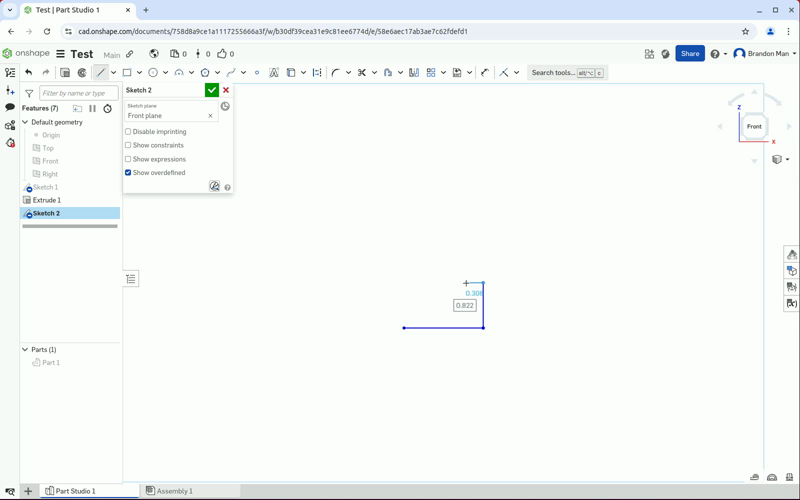
click(466, 282)
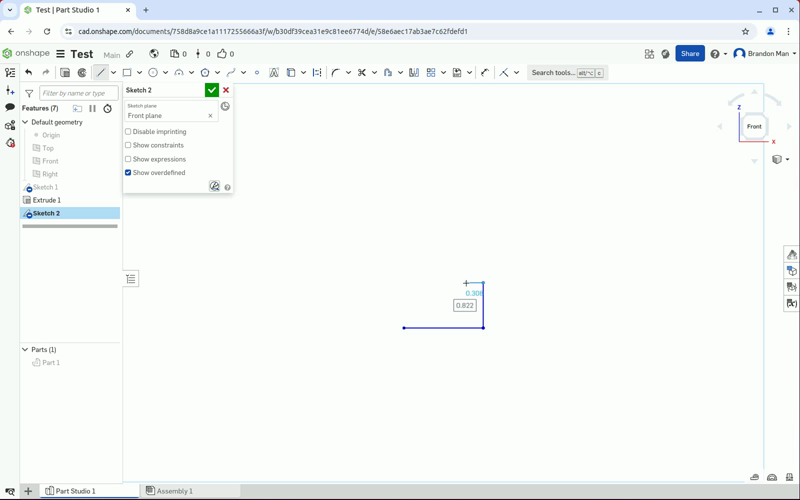
scroll(-6)
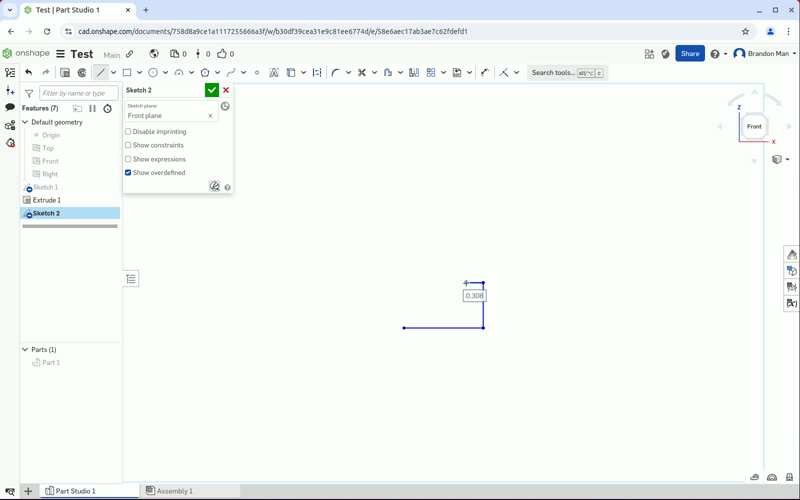
scroll(-6)
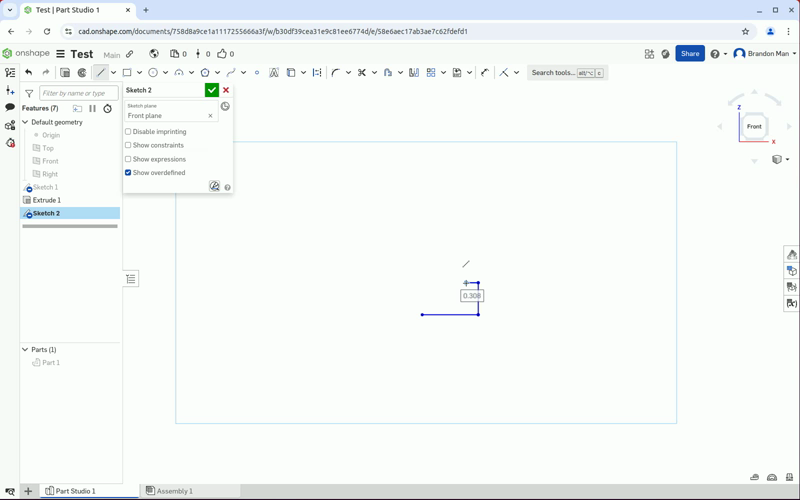
scroll(-6)
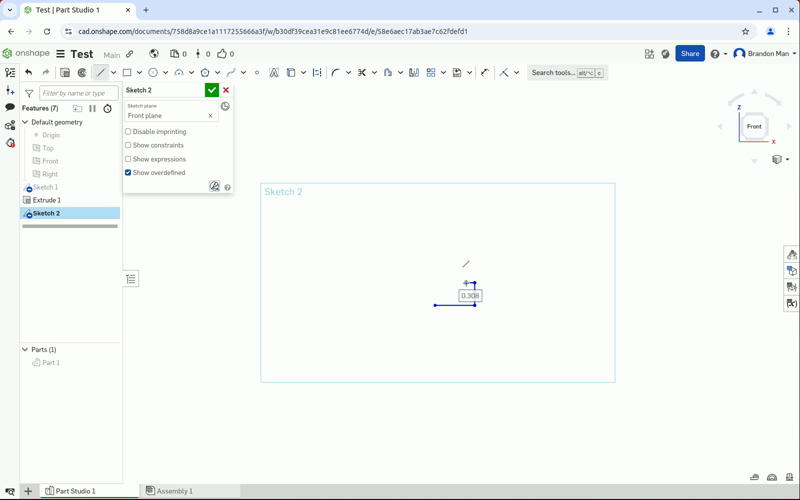
scroll(-6)
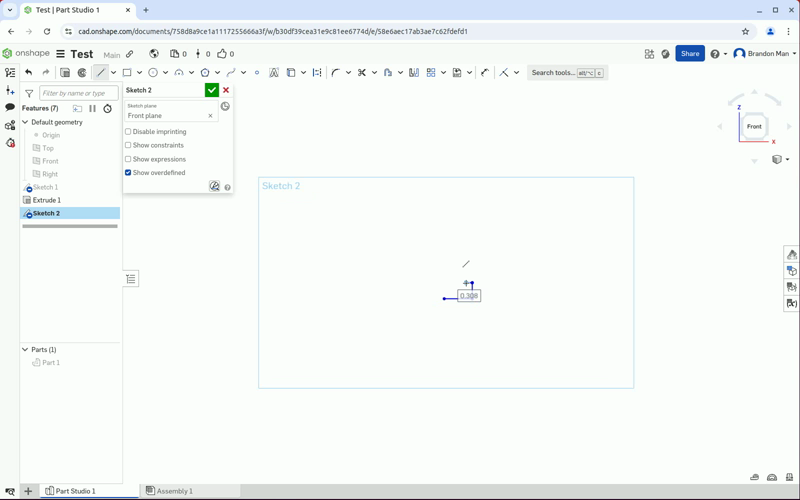
scroll(-6)
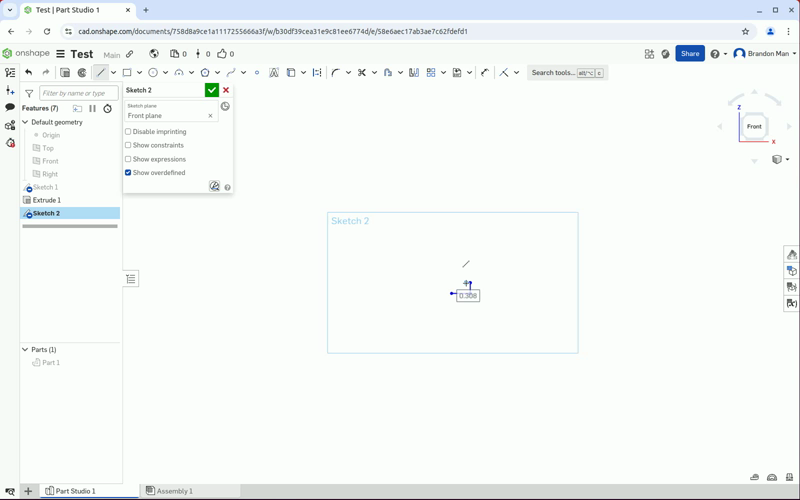
scroll(-6)
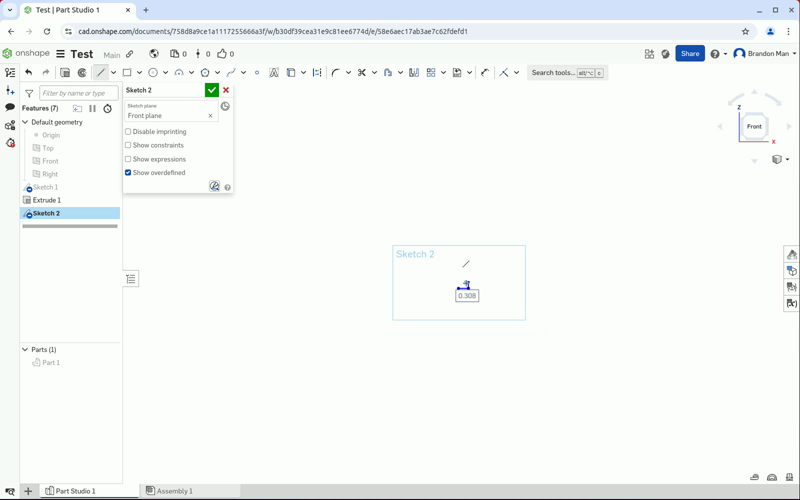
scroll(-6)
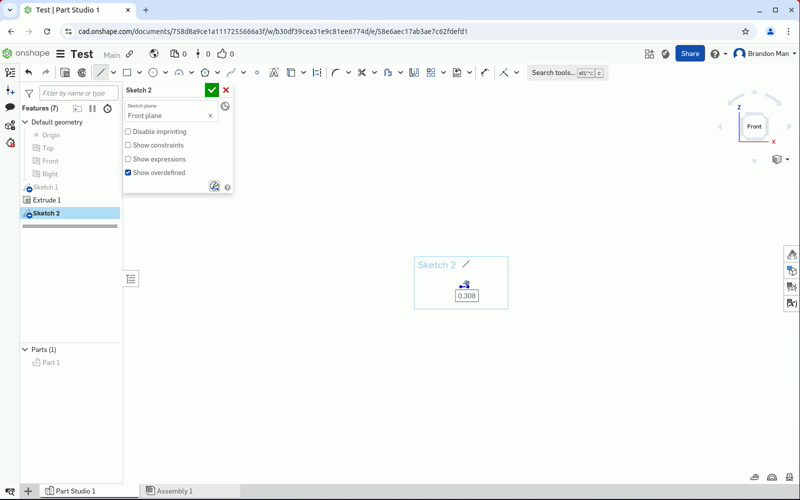
key_up(shift)
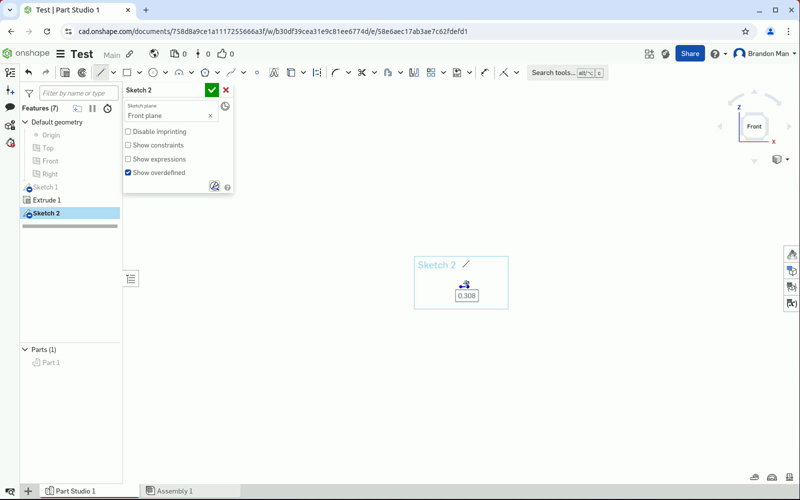
key_down(shift)
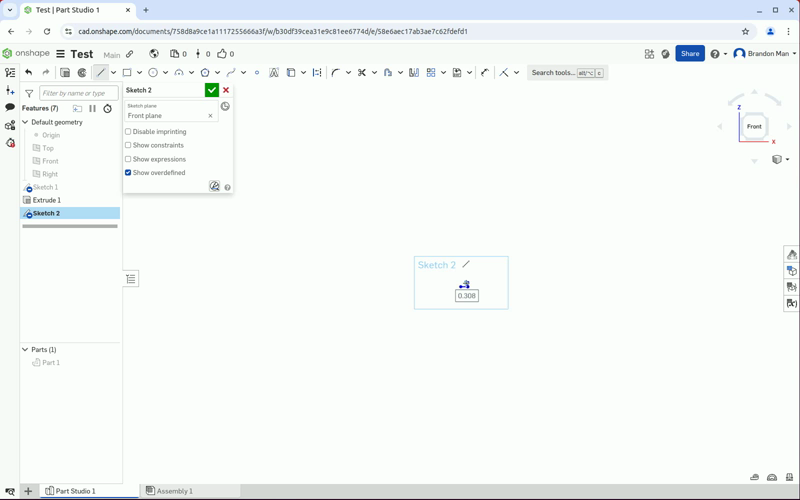
mouse_move(496, 282)
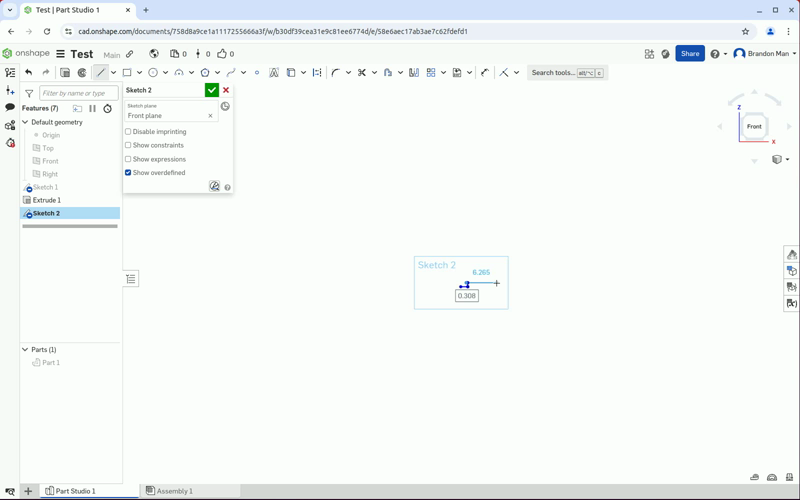
mouse_move(466, 285)
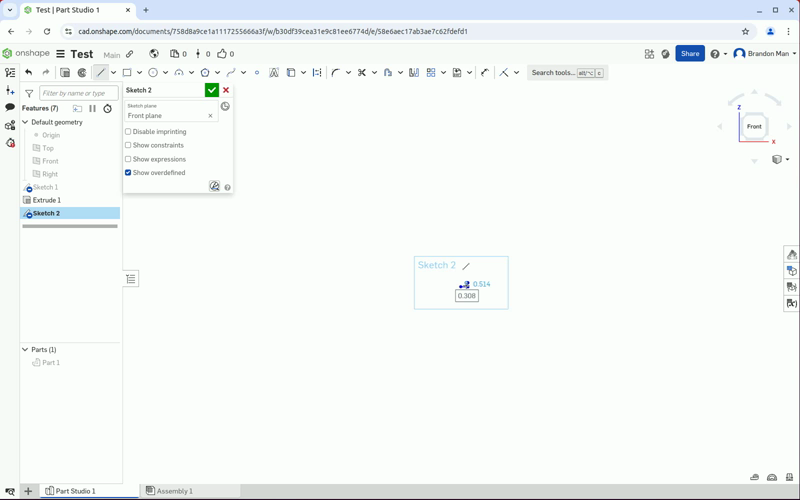
scroll(6)
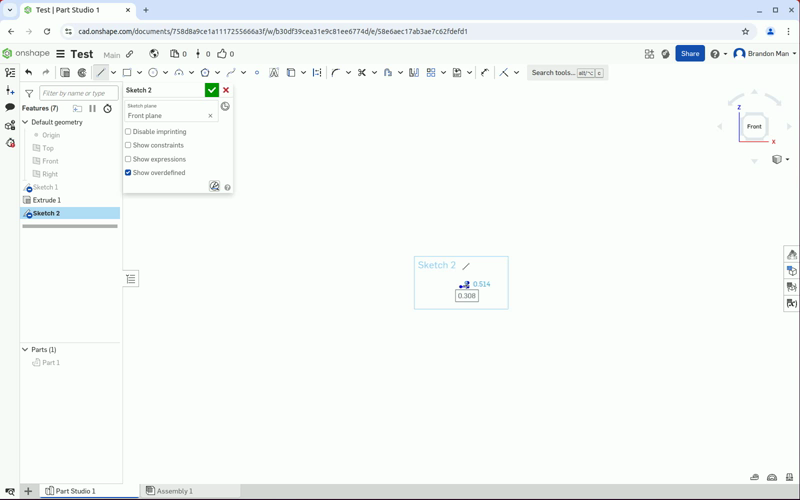
scroll(6)
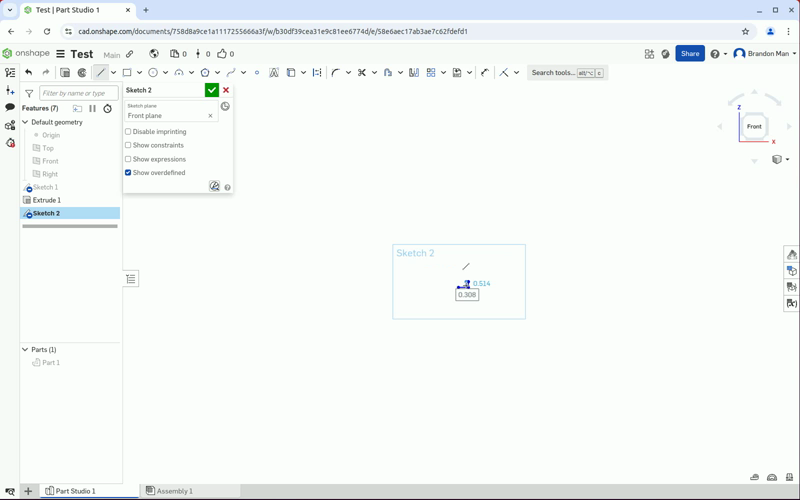
scroll(6)
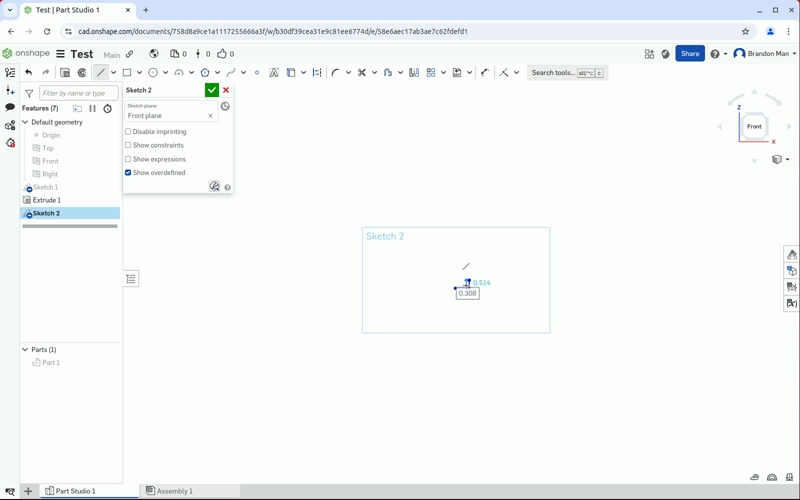
scroll(6)
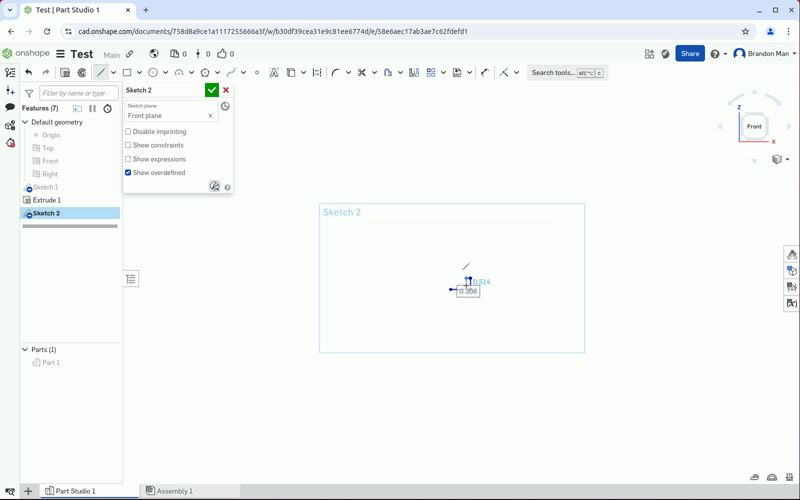
scroll(6)
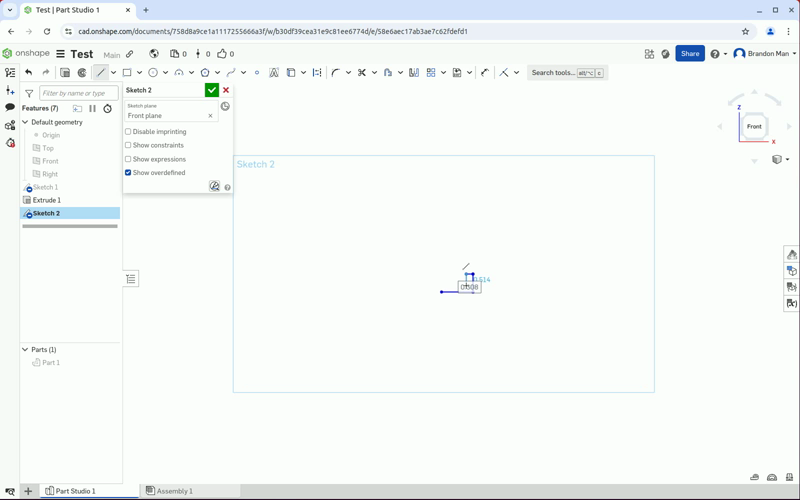
scroll(6)
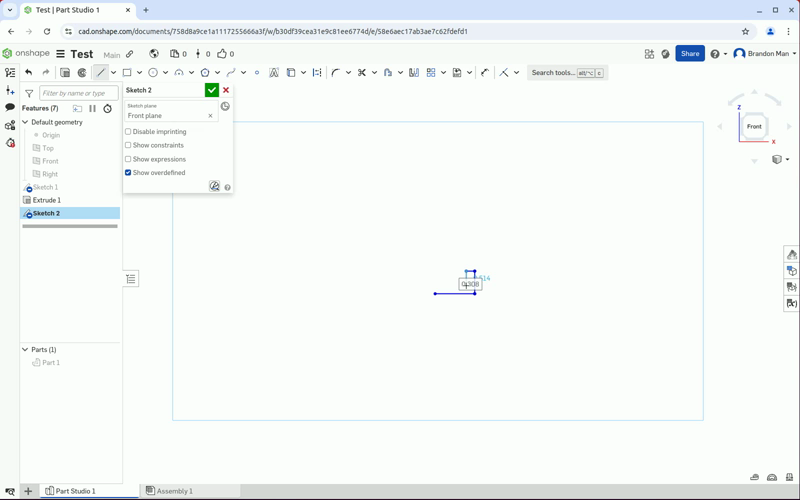
scroll(6)
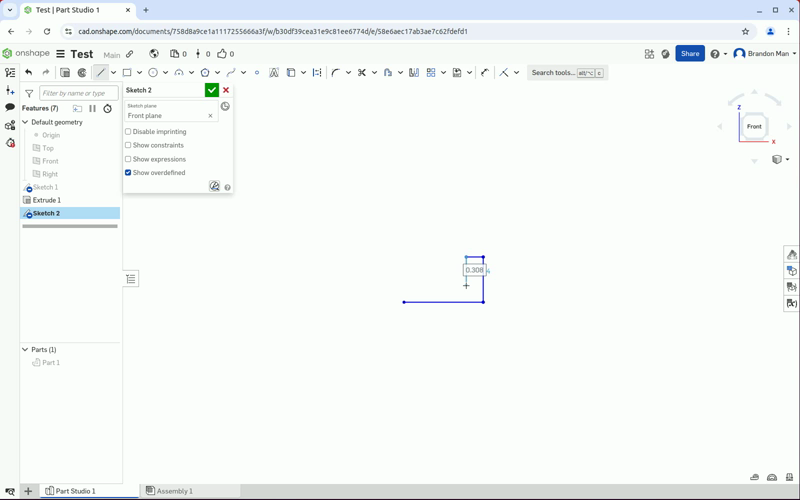
click(466, 285)
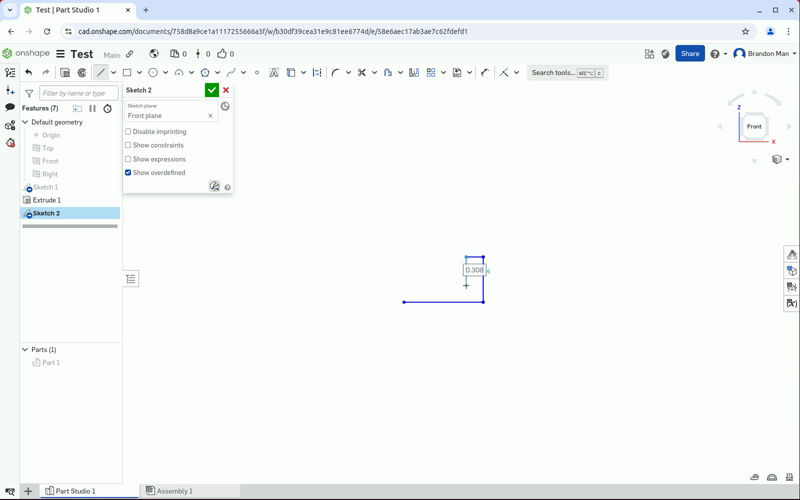
scroll(-6)
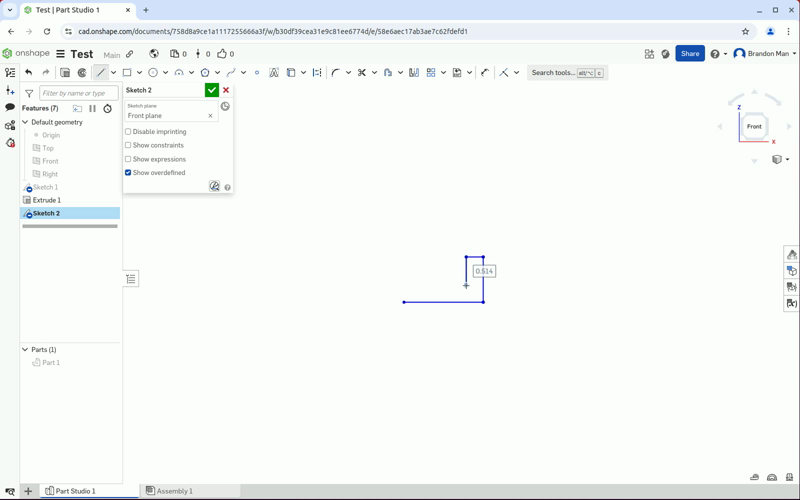
scroll(-6)
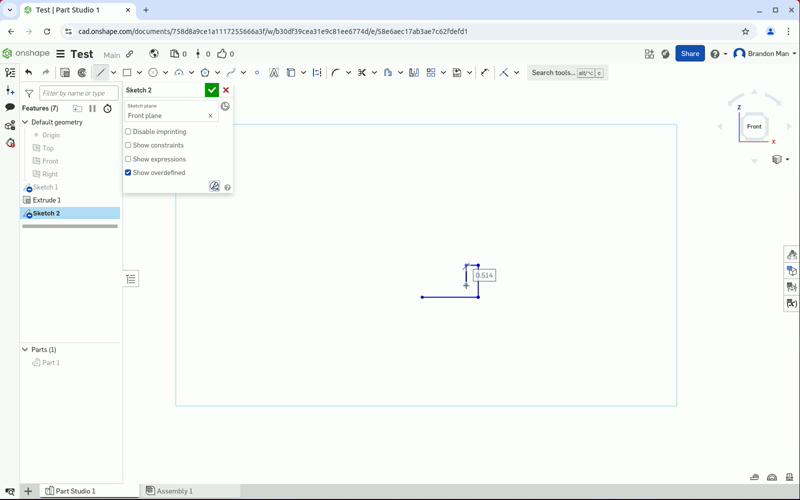
scroll(-6)
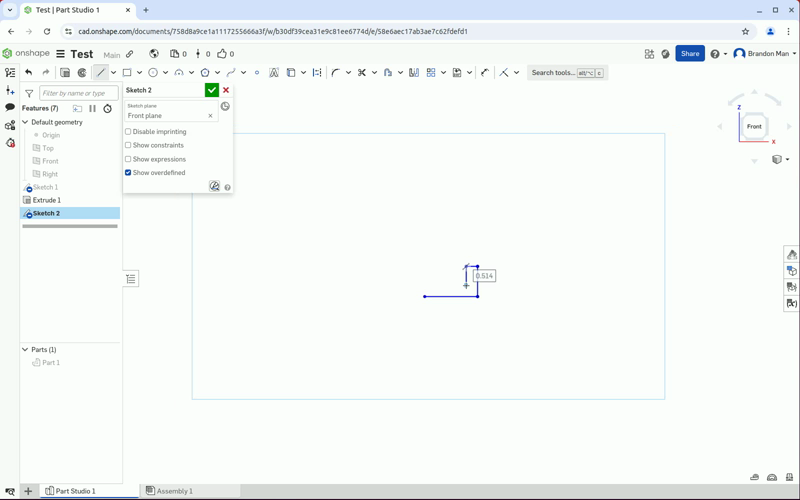
scroll(-6)
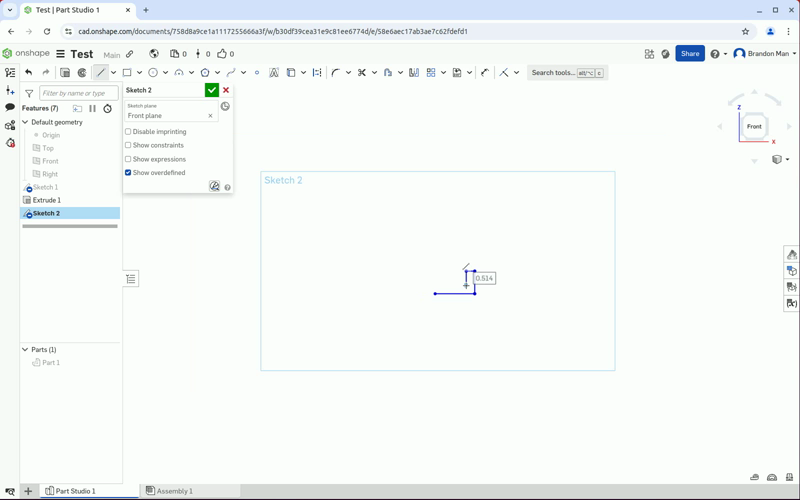
scroll(-6)
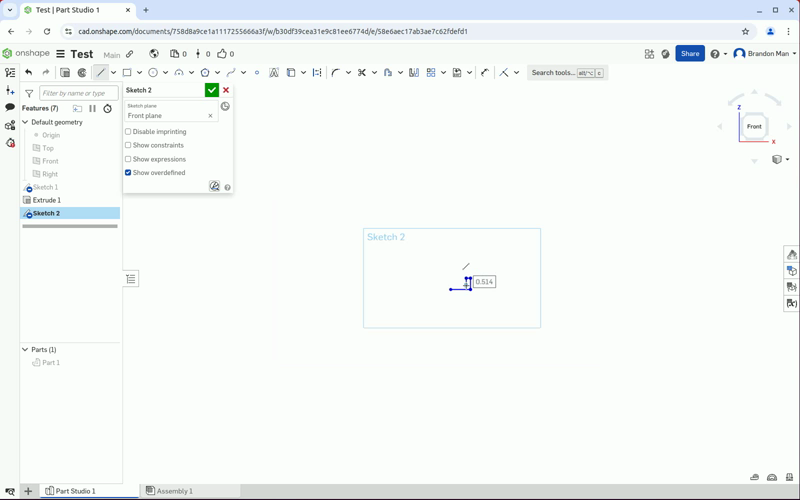
scroll(-6)
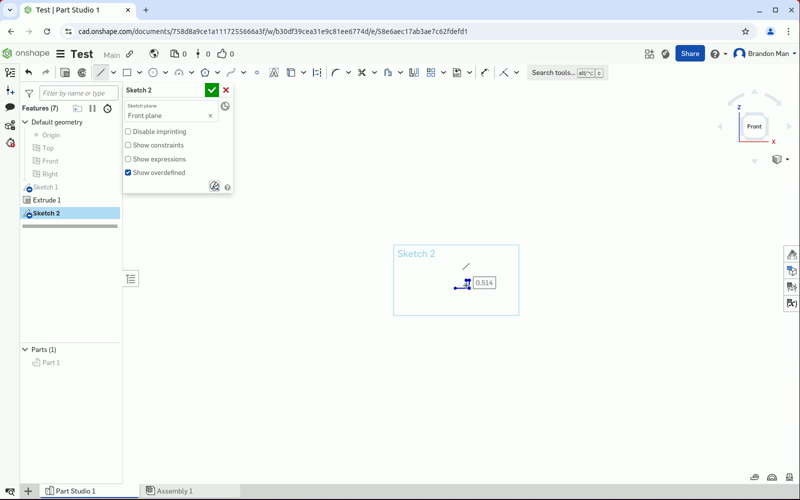
scroll(-6)
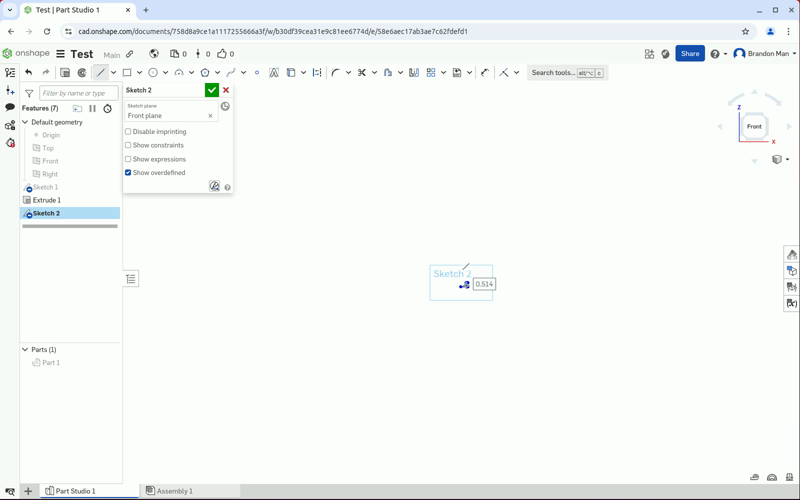
key_up(shift)
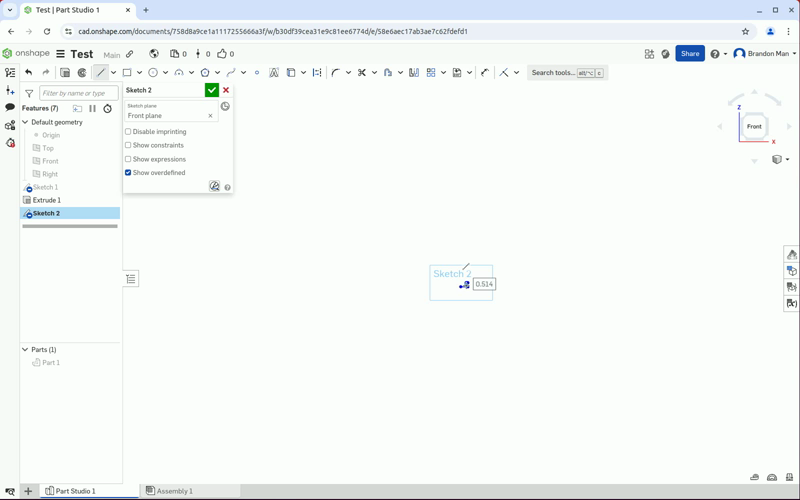
key_down(shift)
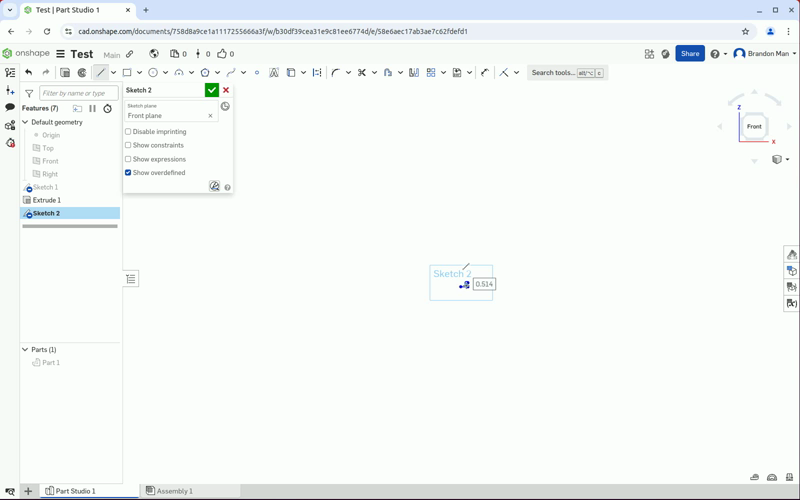
mouse_move(496, 285)
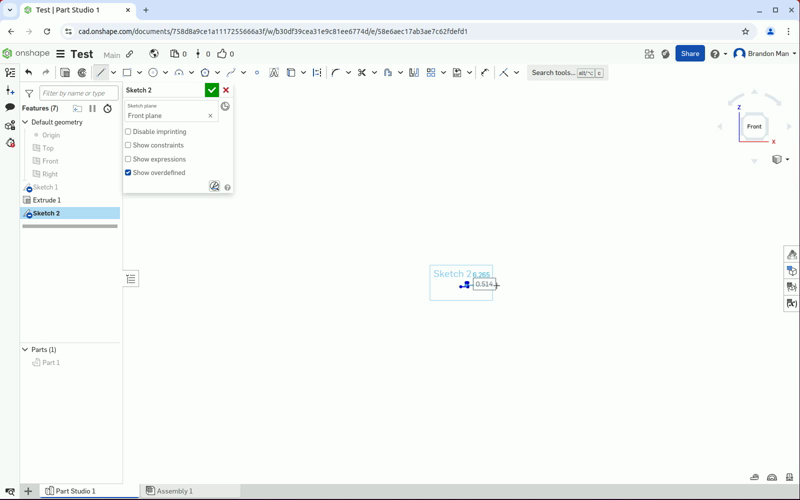
mouse_move(460, 285)
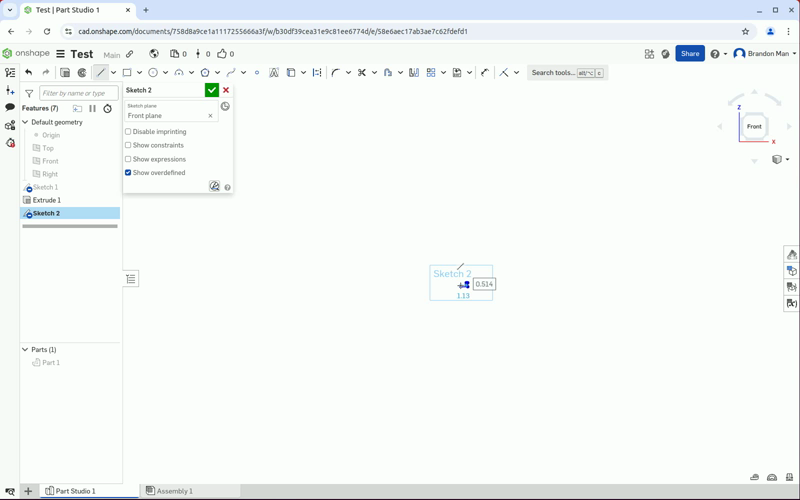
scroll(6)
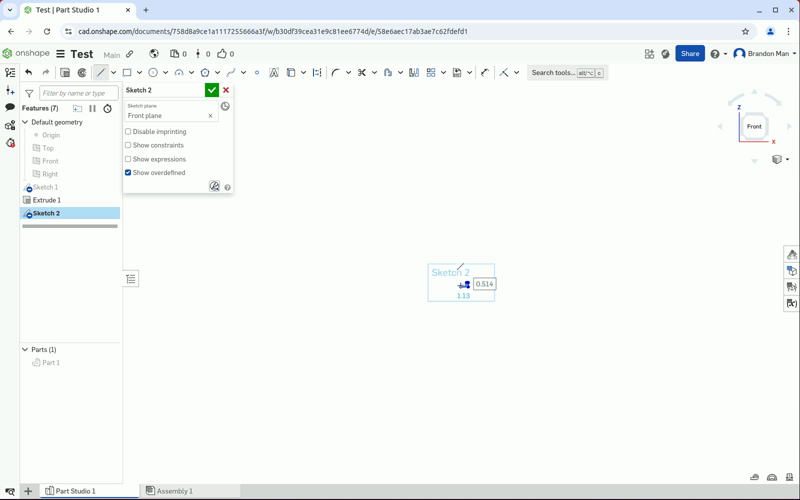
scroll(6)
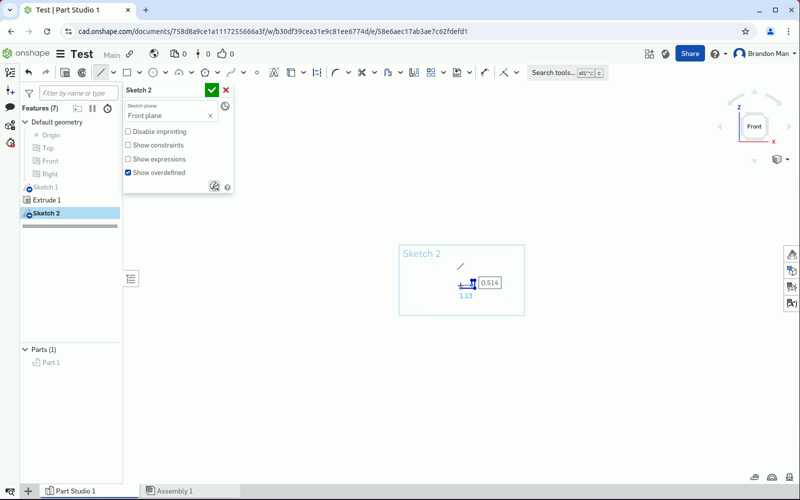
scroll(6)
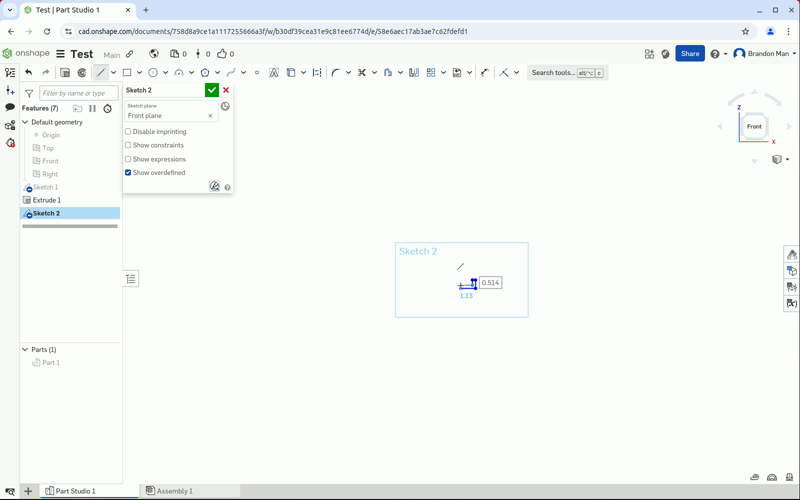
scroll(6)
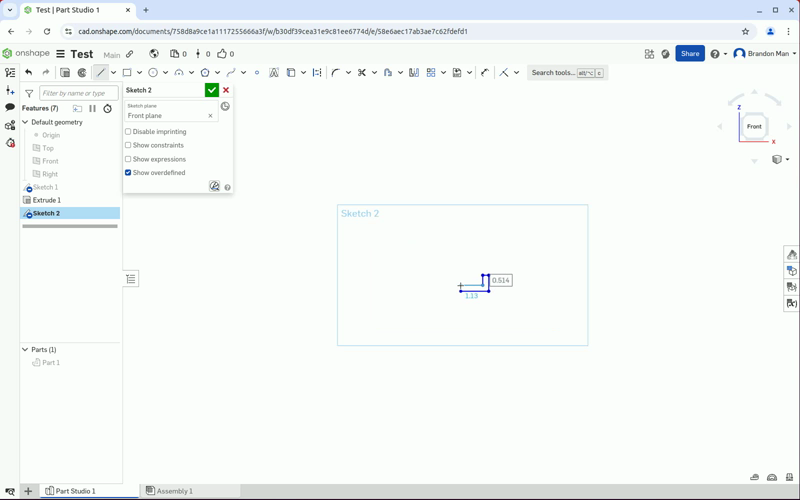
scroll(6)
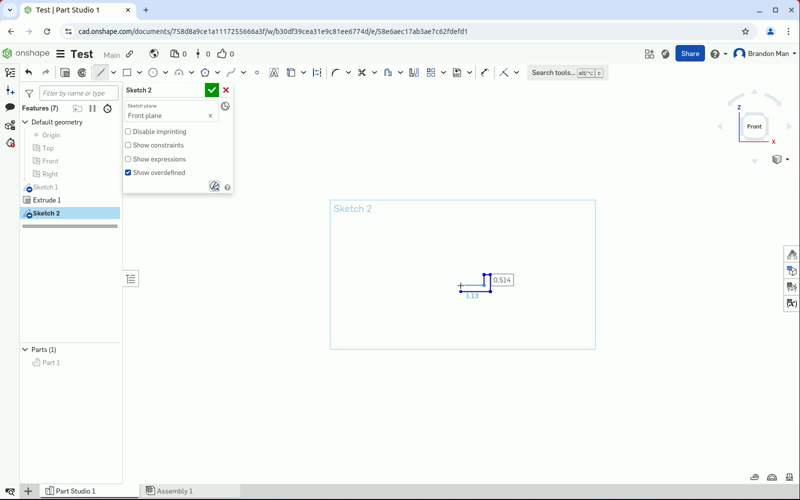
scroll(6)
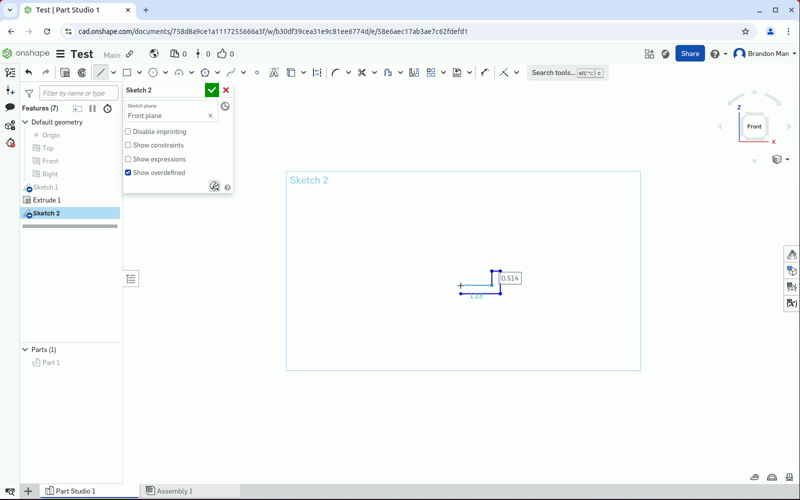
scroll(6)
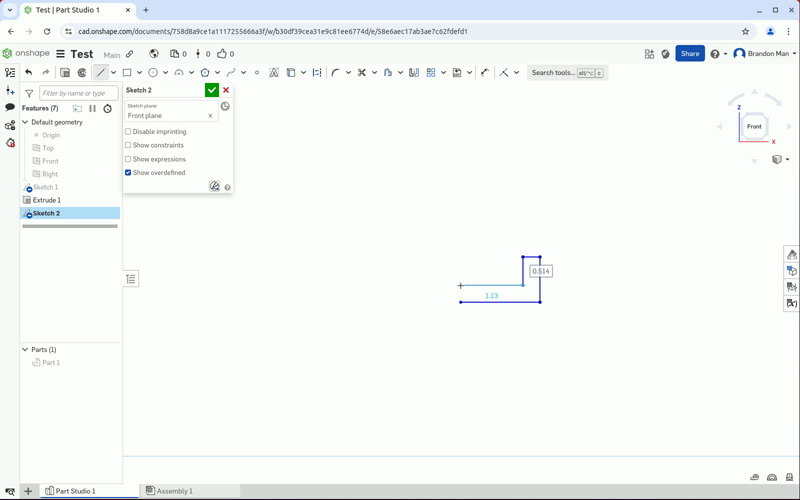
click(460, 285)
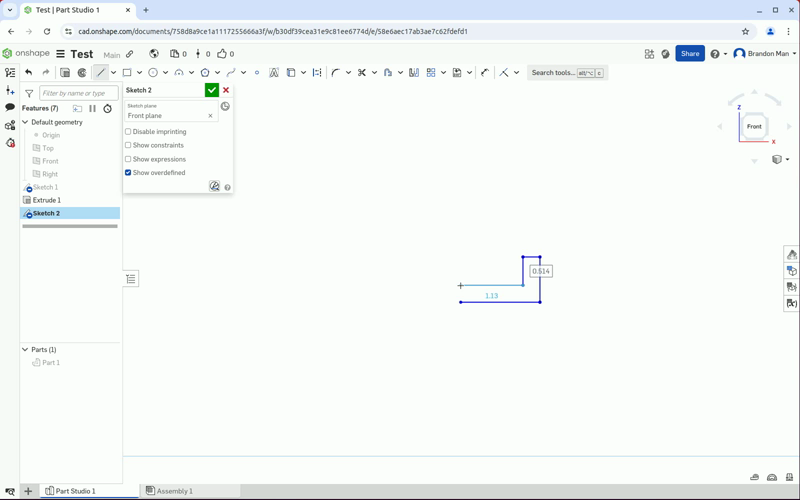
scroll(-6)
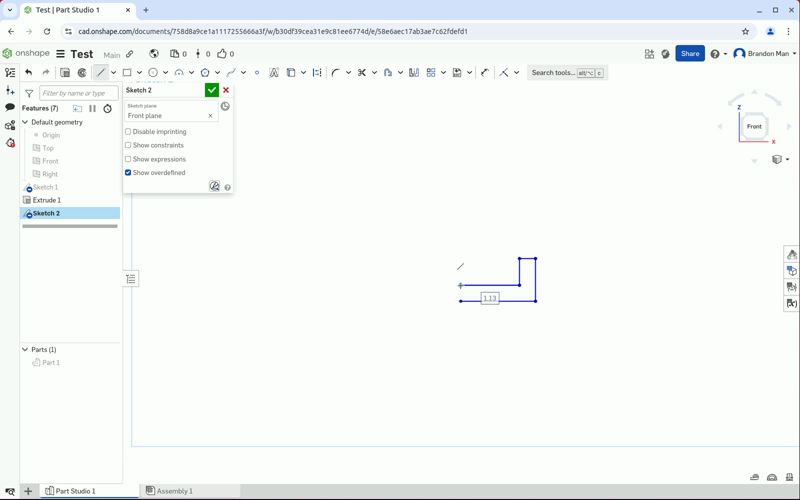
scroll(-6)
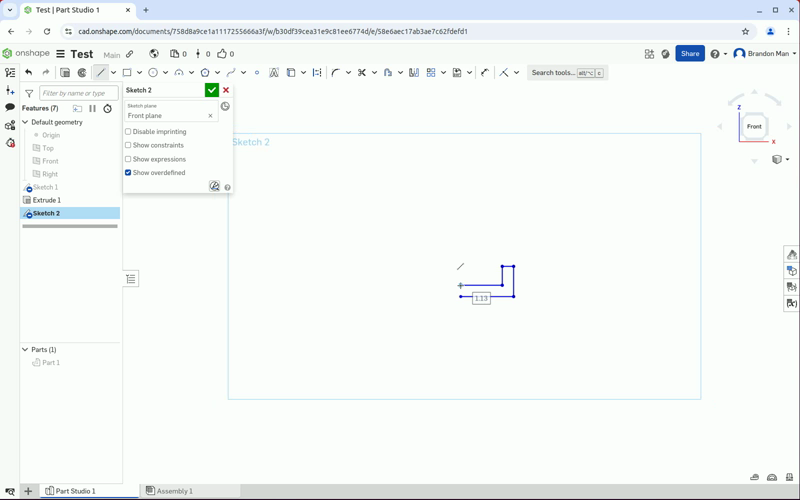
scroll(-6)
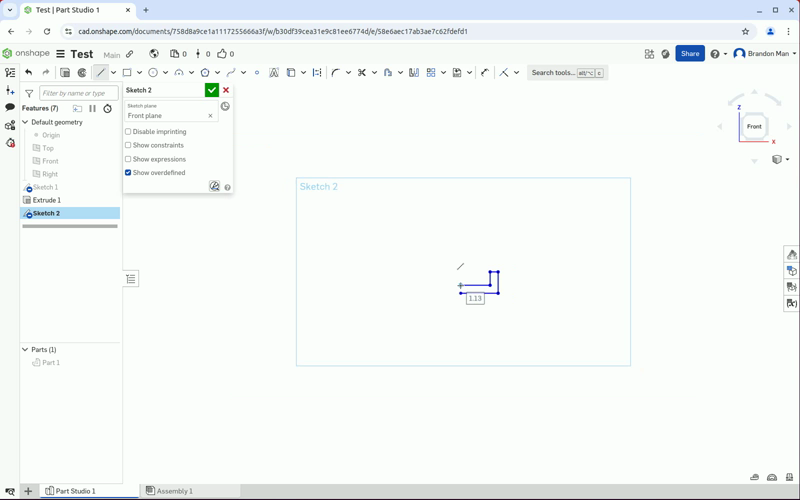
scroll(-6)
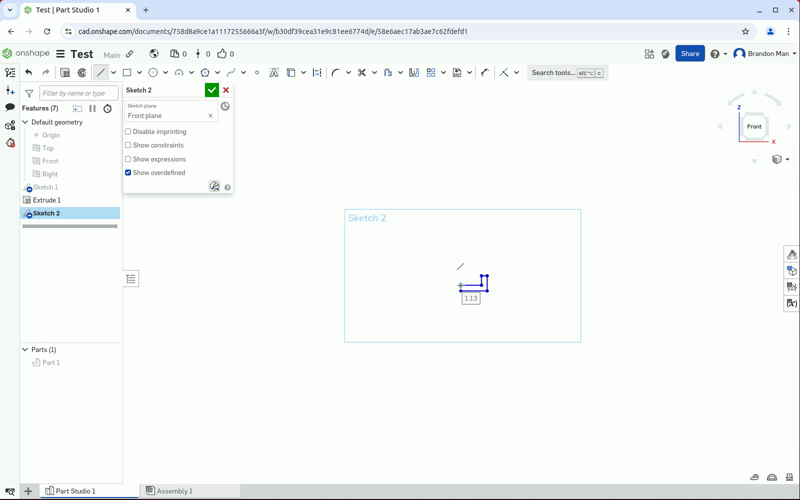
scroll(-6)
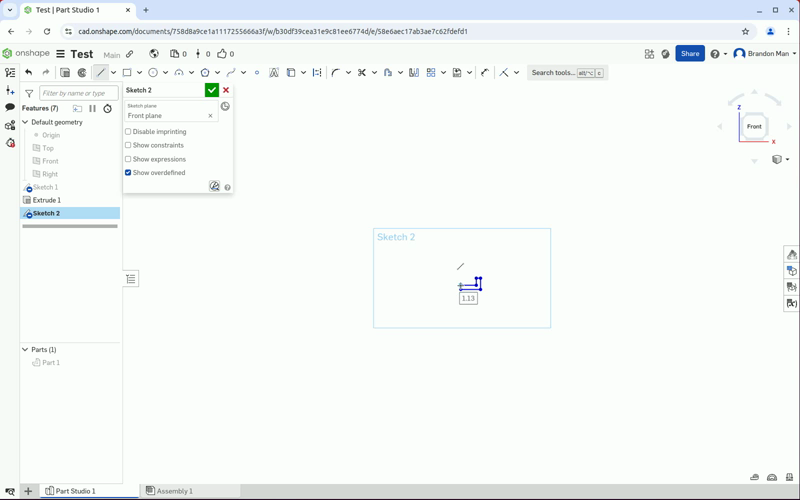
scroll(-6)
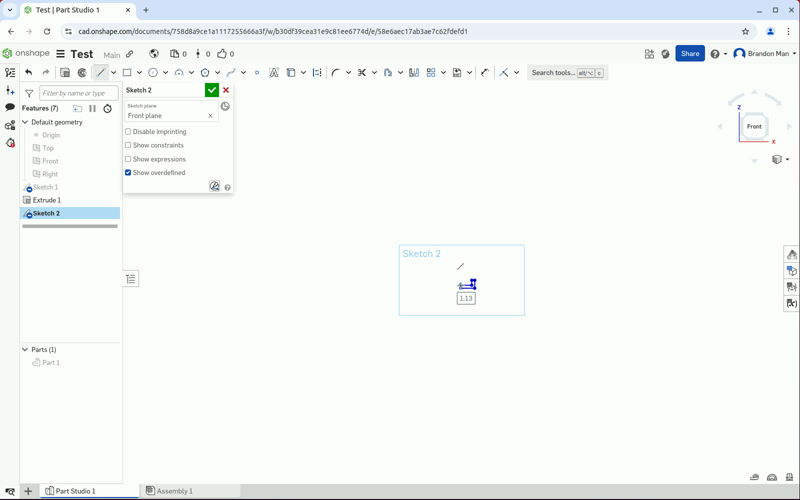
scroll(-6)
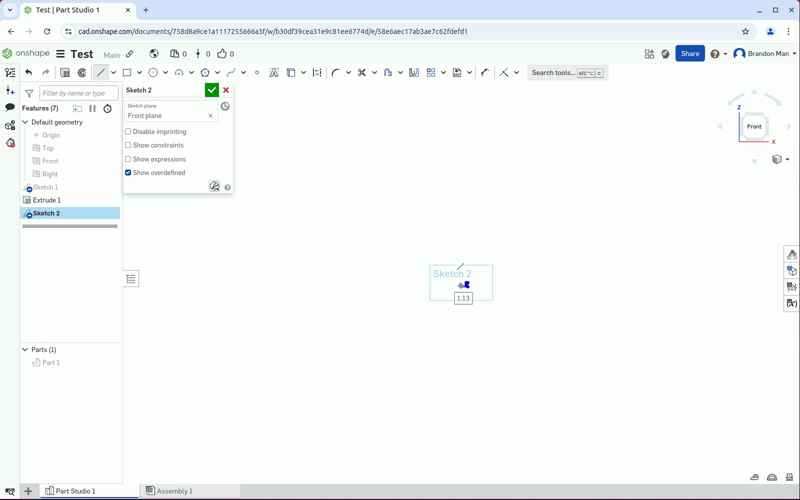
key_up(shift)
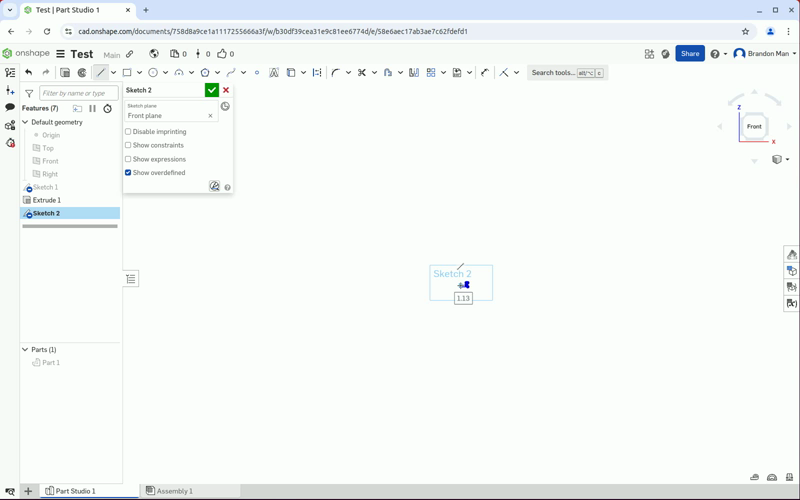
mouse_move(490, 285)
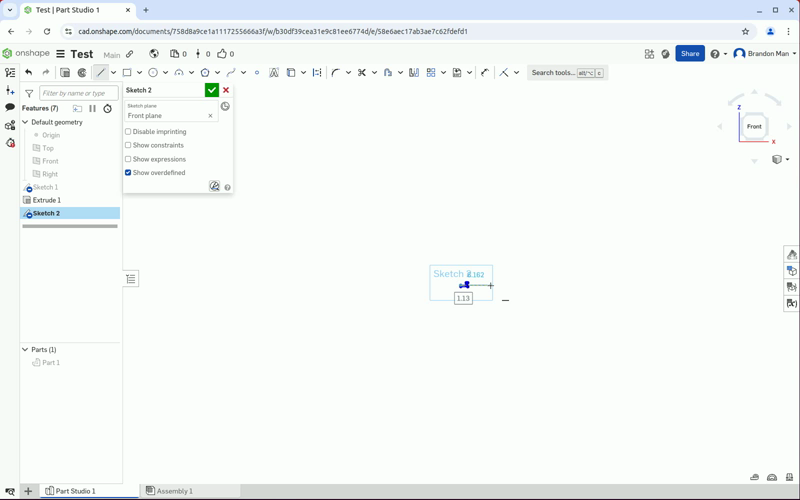
key_down(shift)
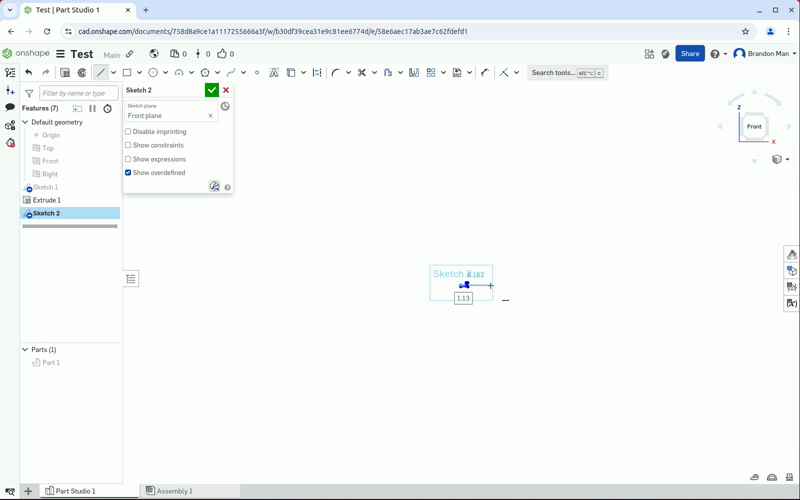
mouse_move(460, 286)
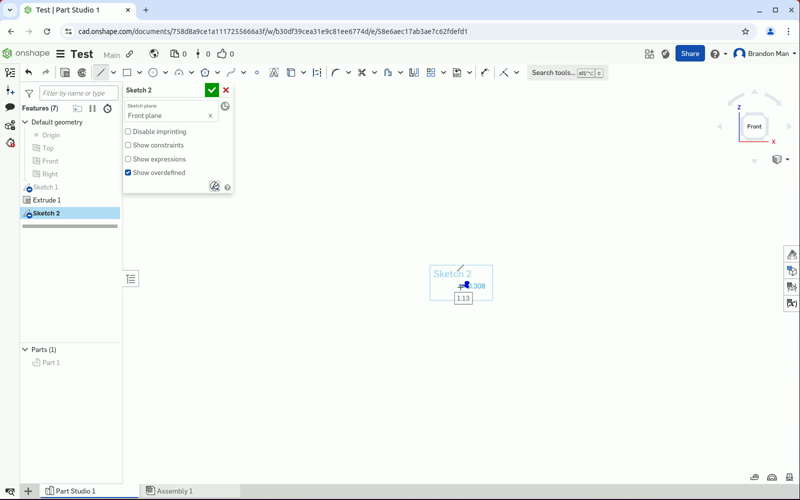
scroll(6)
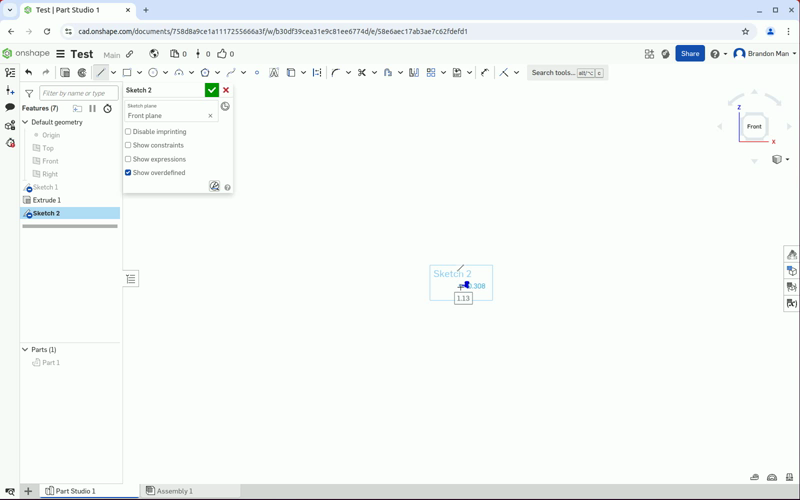
scroll(6)
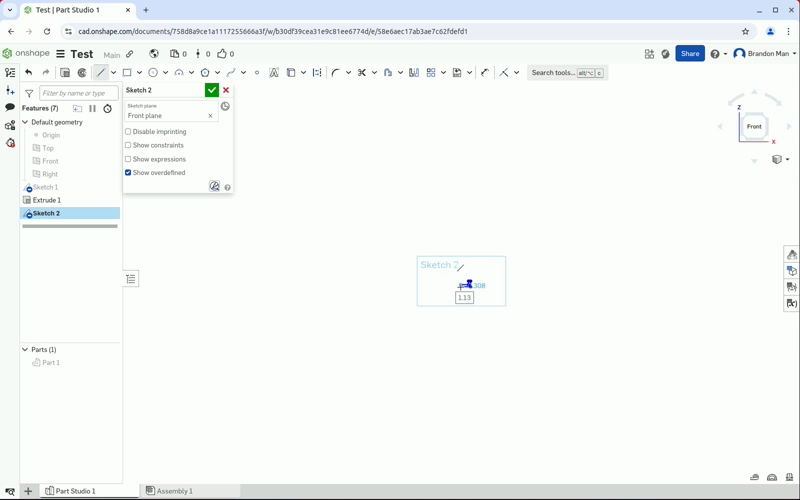
scroll(6)
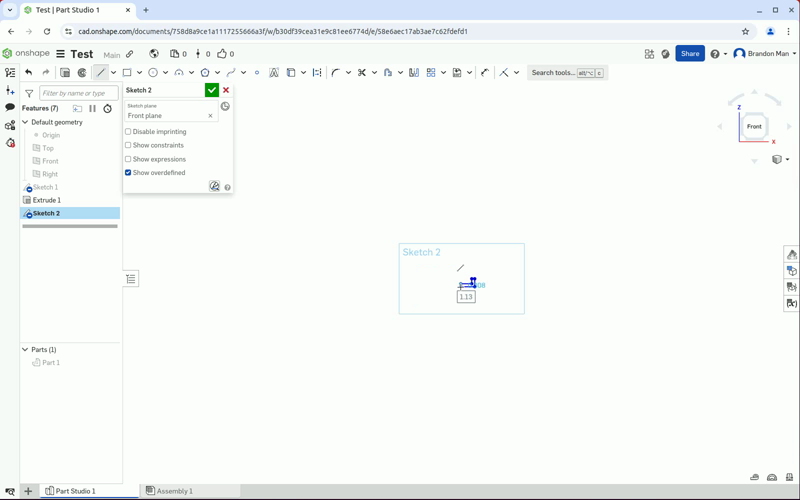
scroll(6)
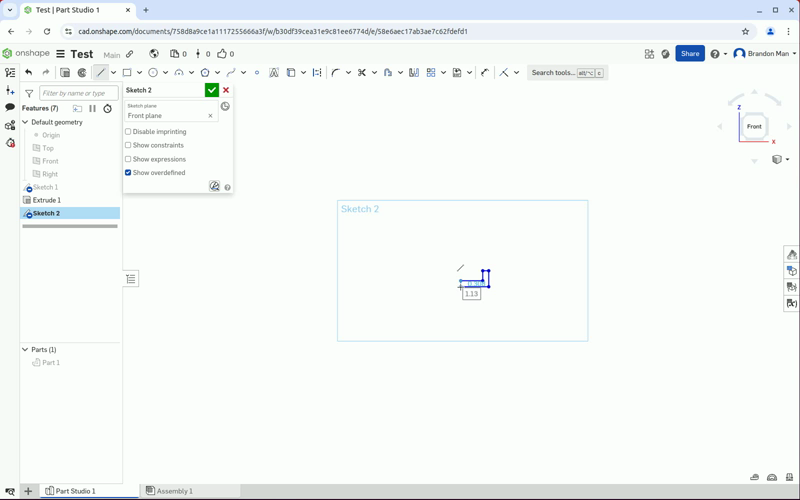
scroll(6)
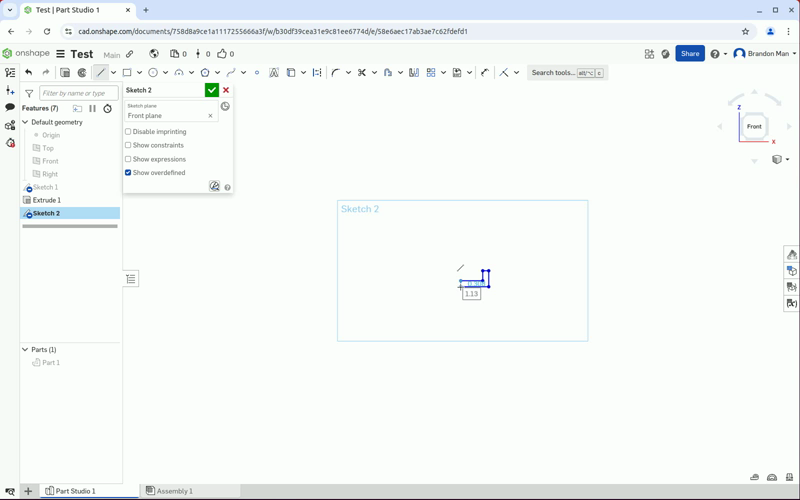
scroll(6)
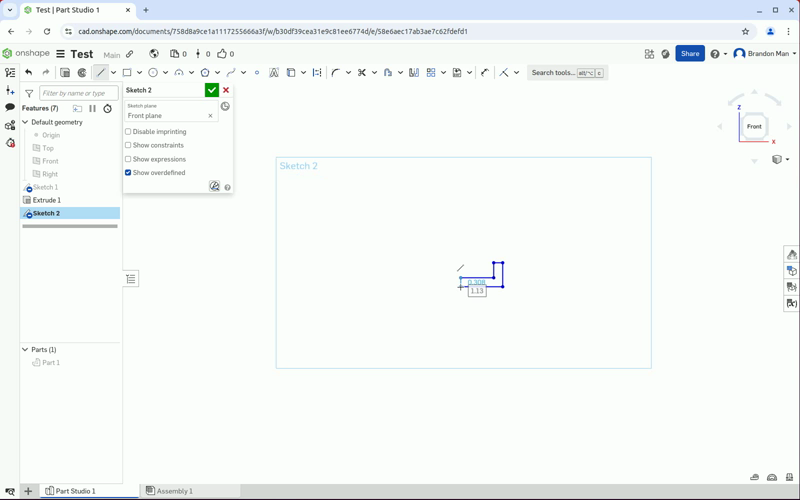
scroll(6)
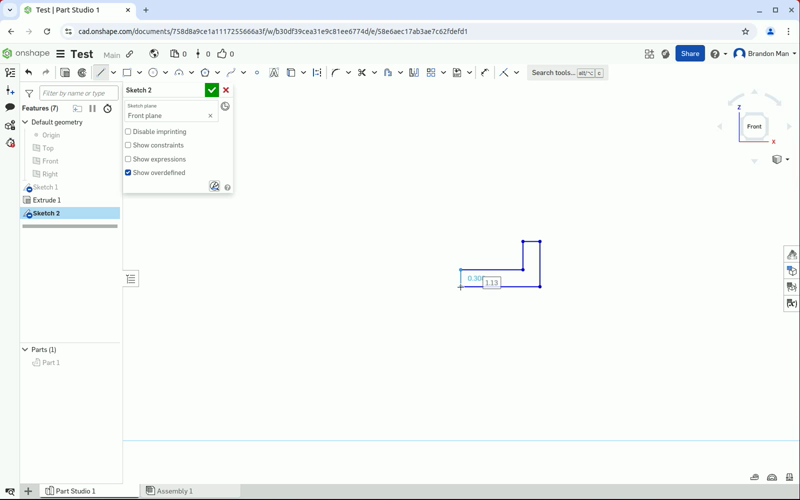
key_up(shift)
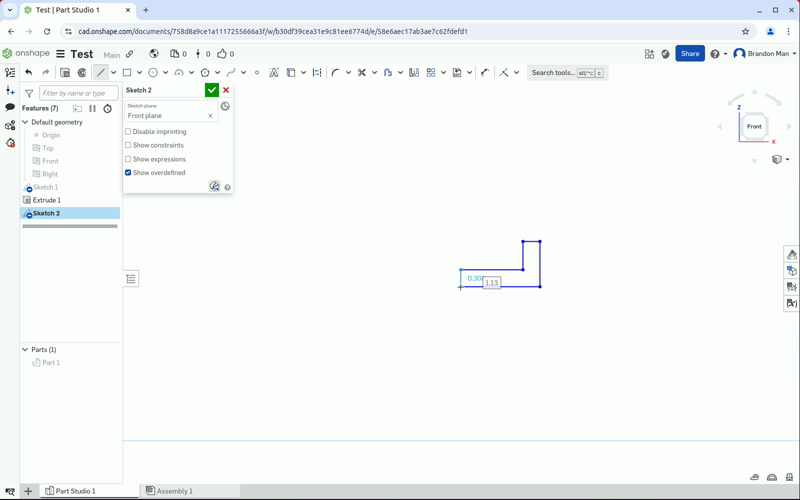
click(460, 286)
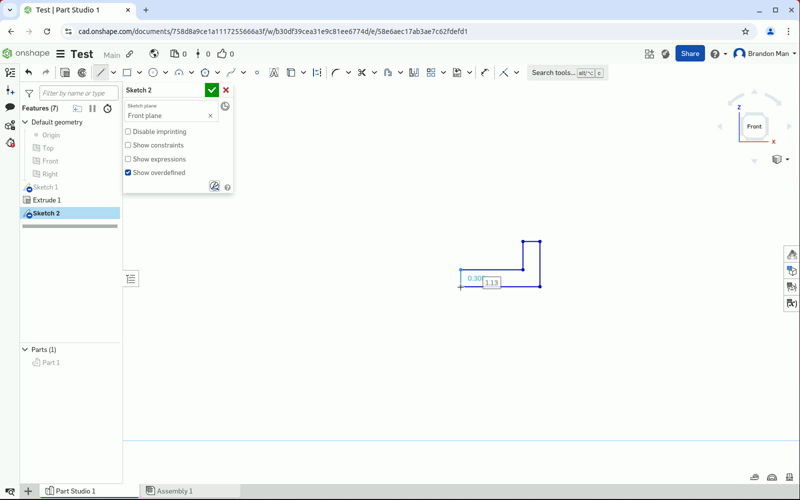
scroll(-6)
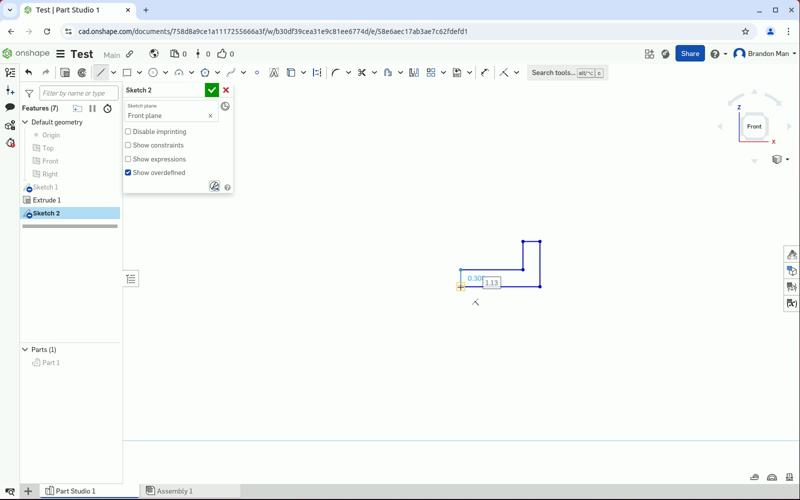
scroll(-6)
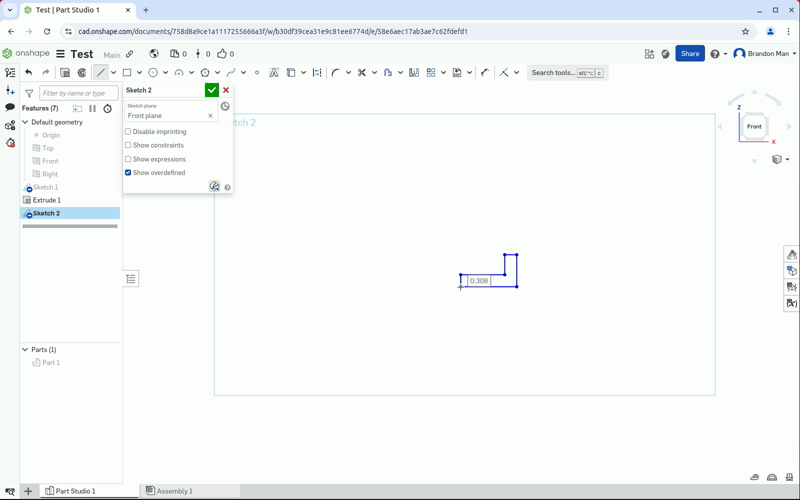
scroll(-6)
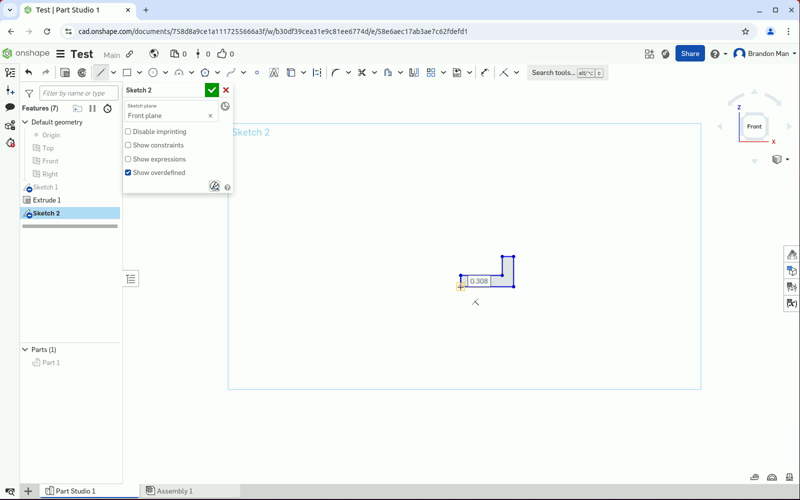
scroll(-6)
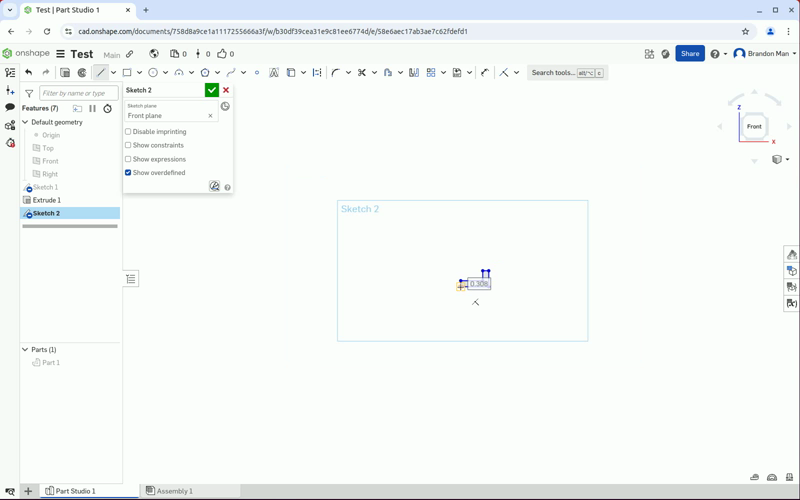
scroll(-6)
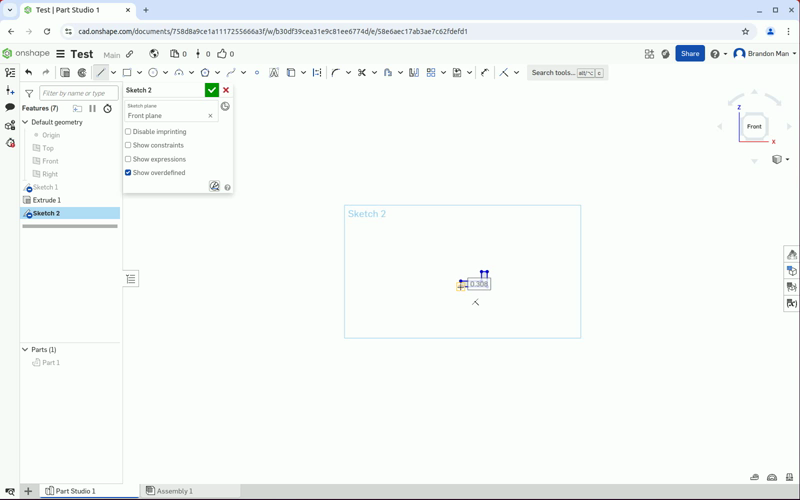
scroll(-6)
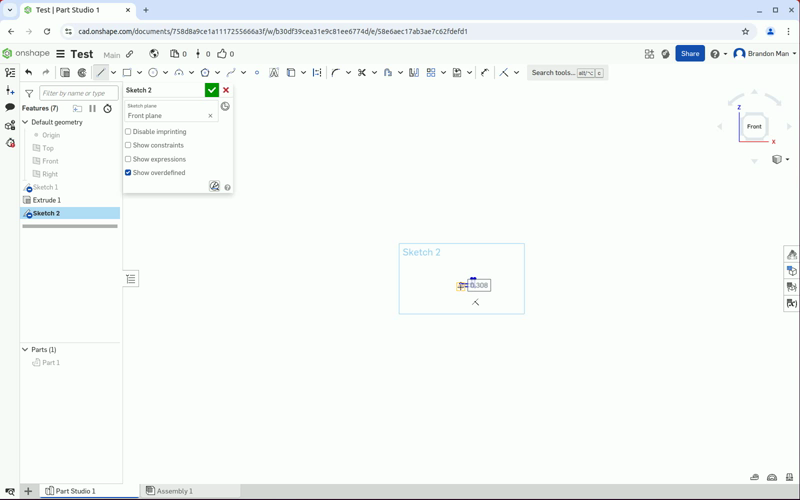
scroll(-6)
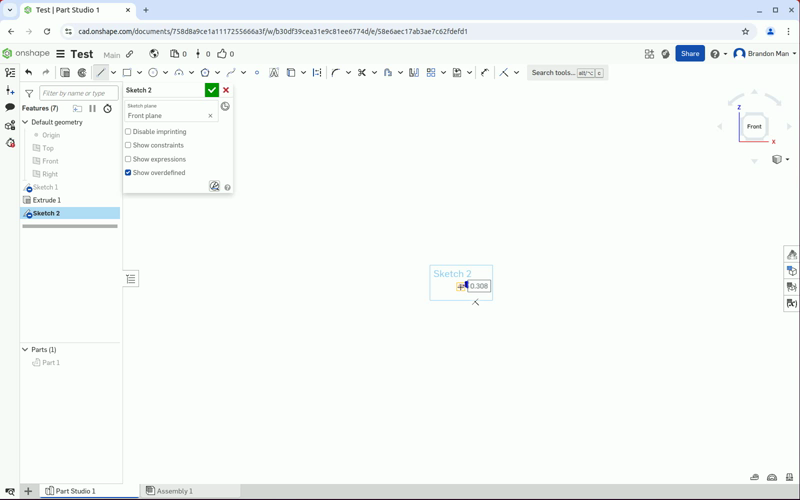
key(esc)
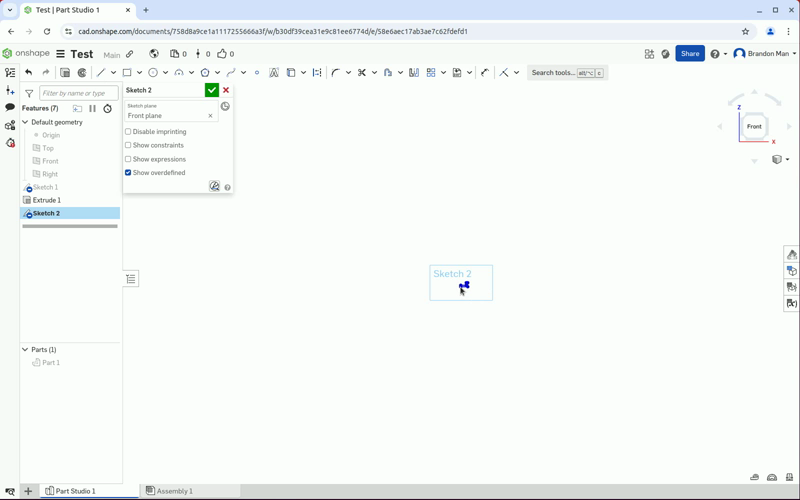
mouse_move(463, 286)
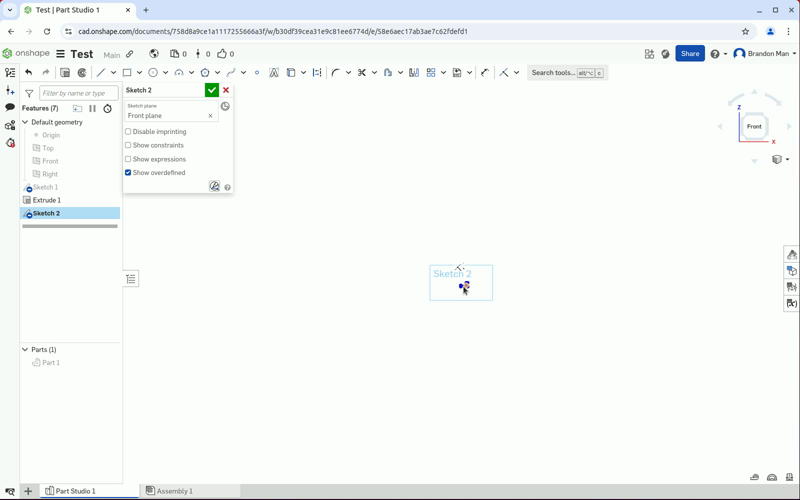
scroll(6)
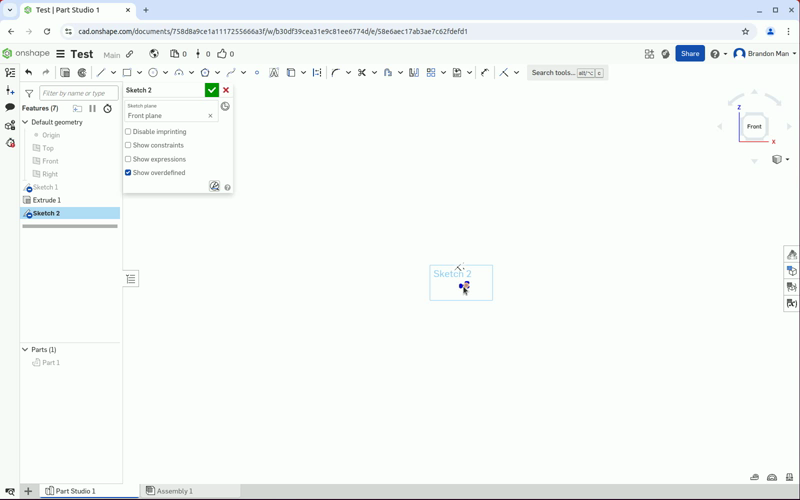
scroll(6)
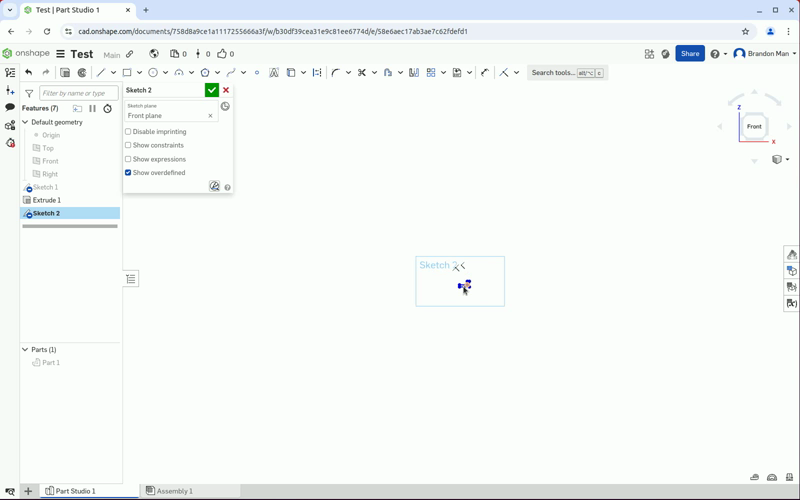
scroll(6)
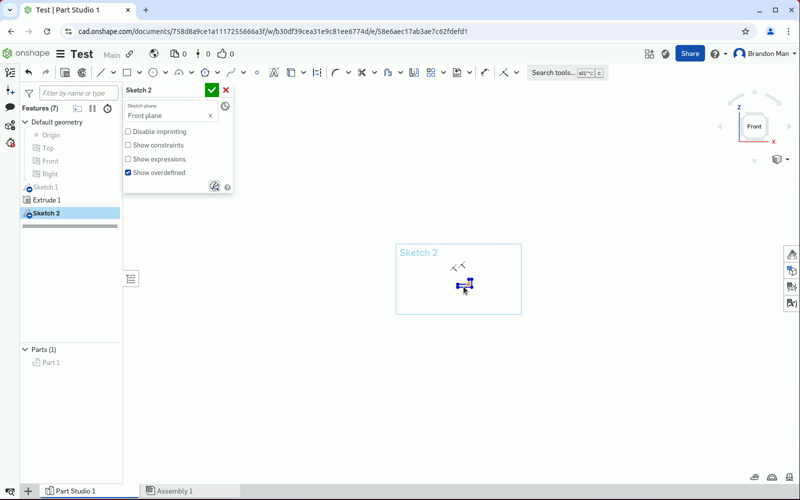
scroll(6)
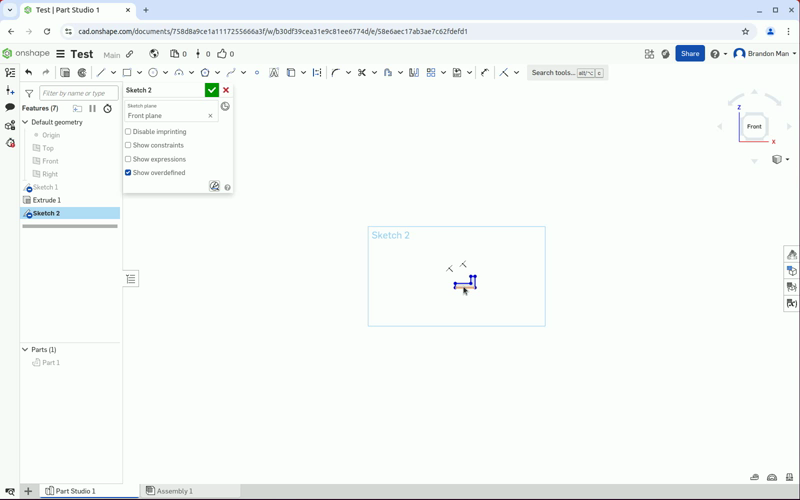
scroll(6)
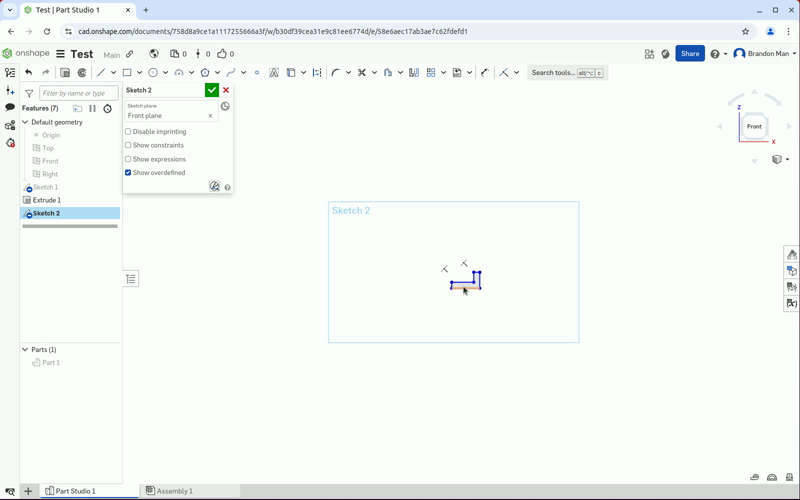
scroll(6)
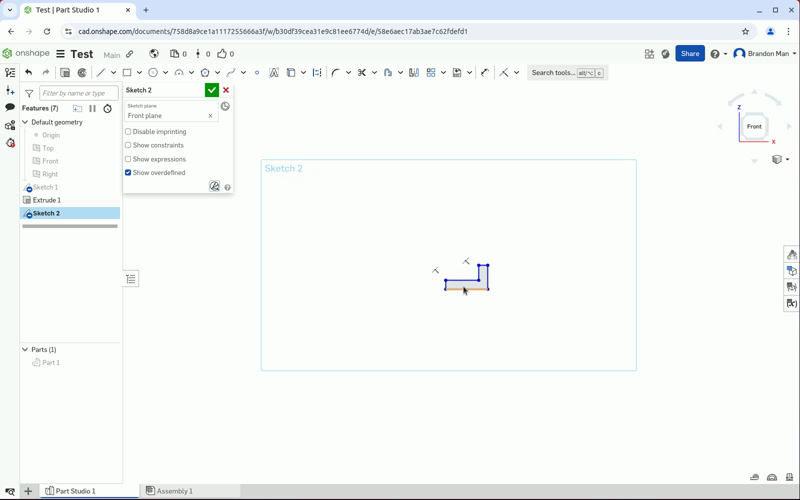
scroll(6)
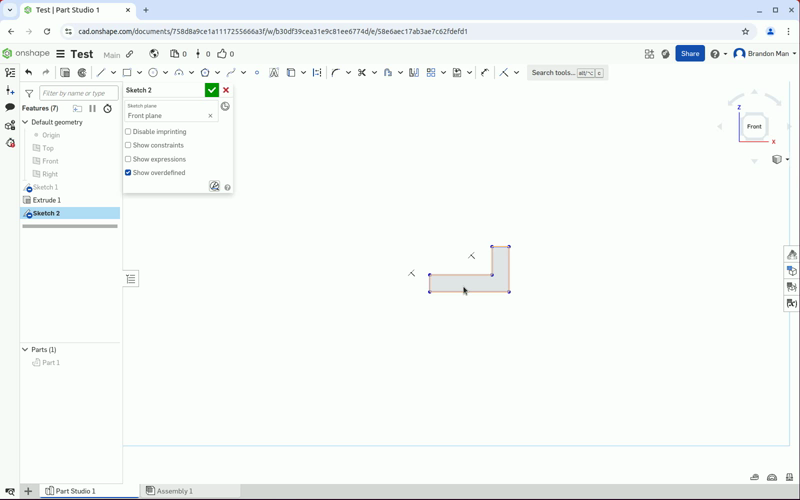
click(463, 286)
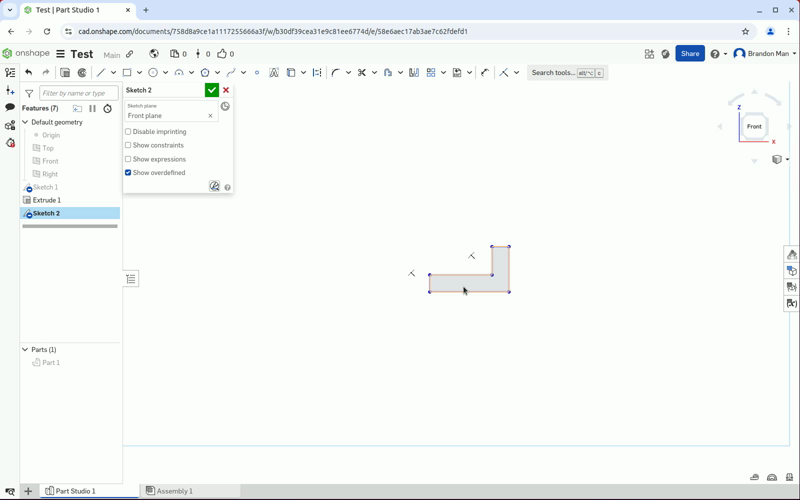
scroll(-6)
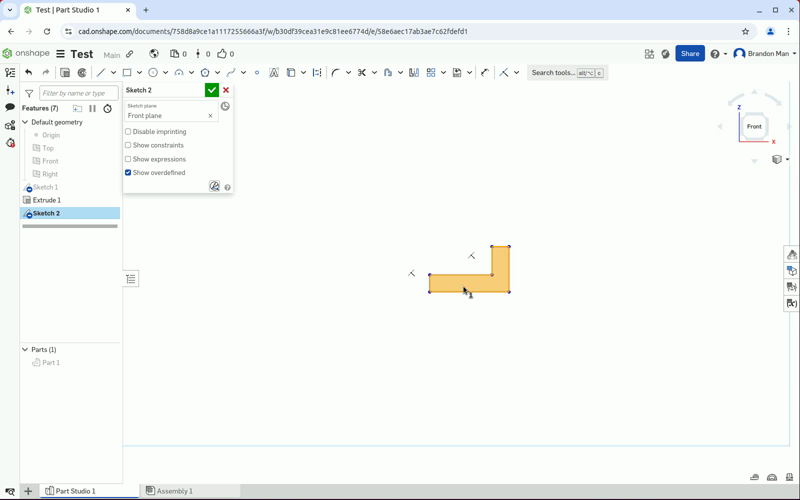
scroll(-6)
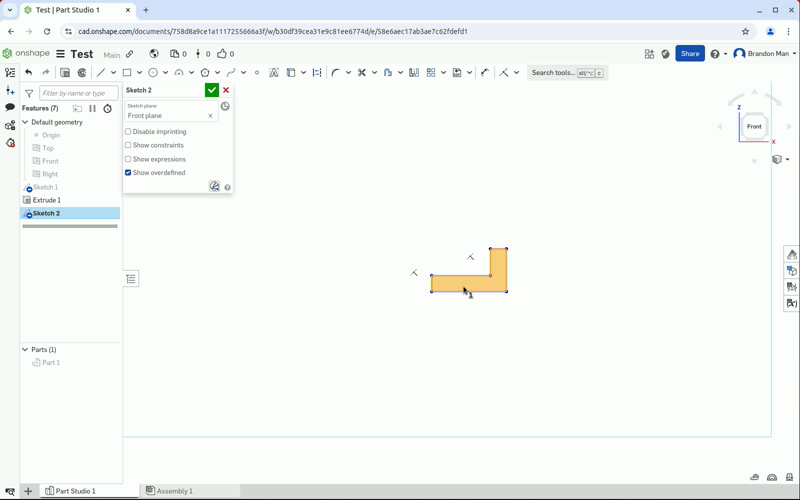
scroll(-6)
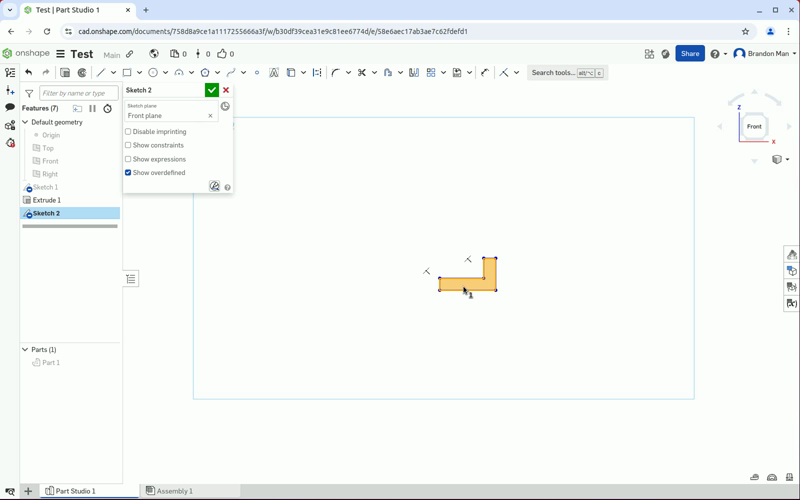
scroll(-6)
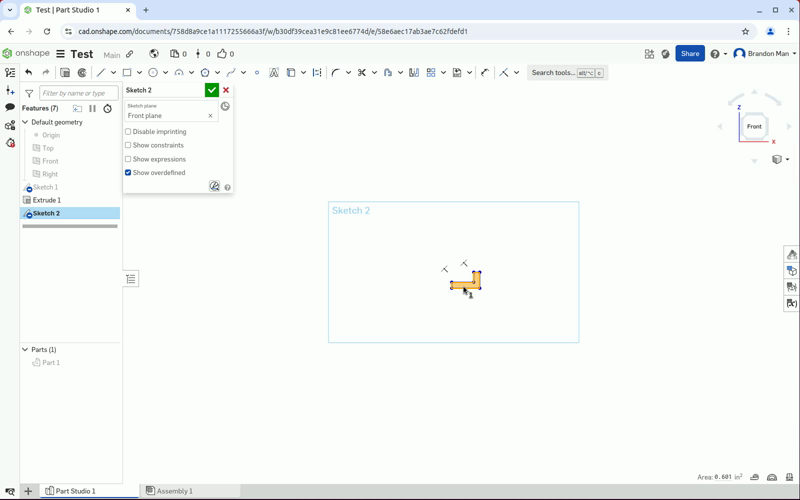
scroll(-6)
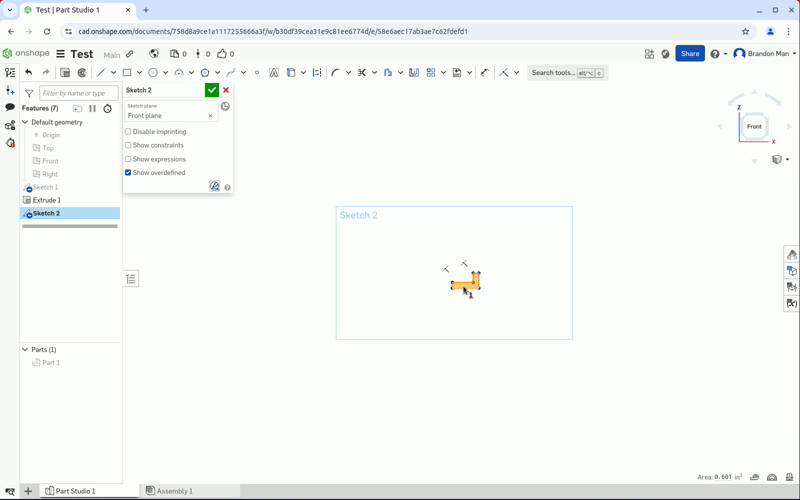
scroll(-6)
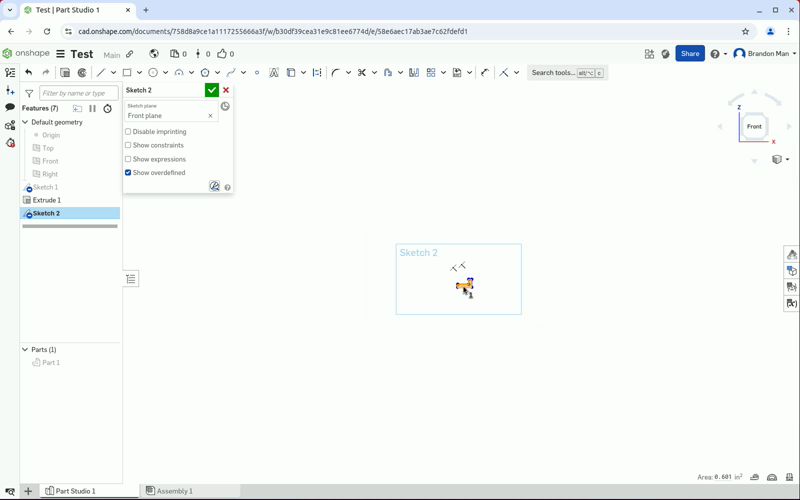
scroll(-6)
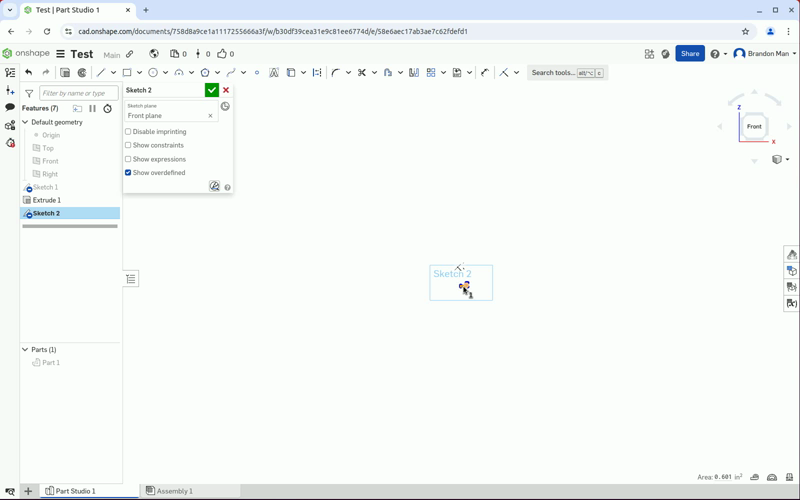
mouse_move(73, 352)
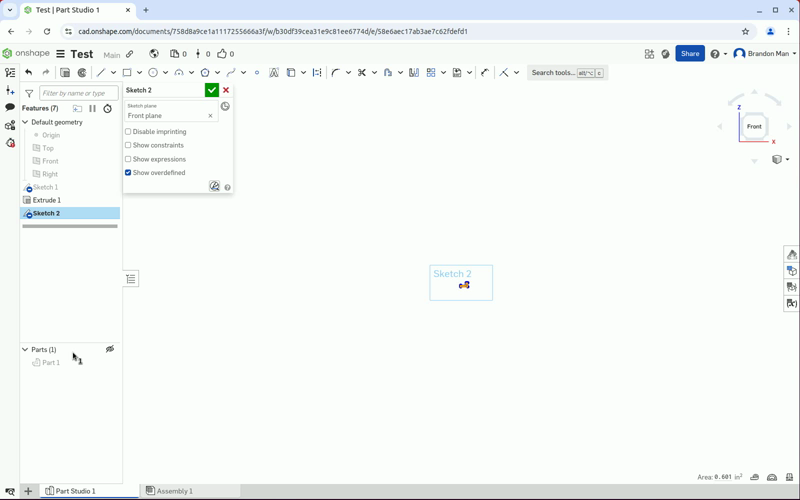
key(shift+y)
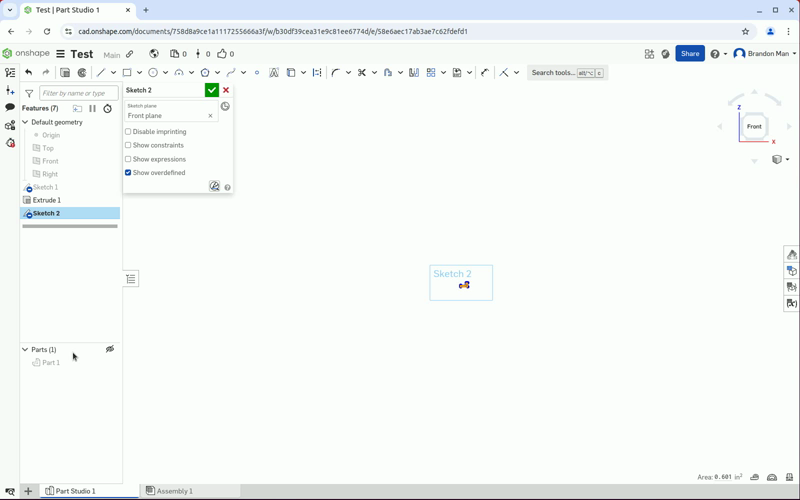
key(shift+e)
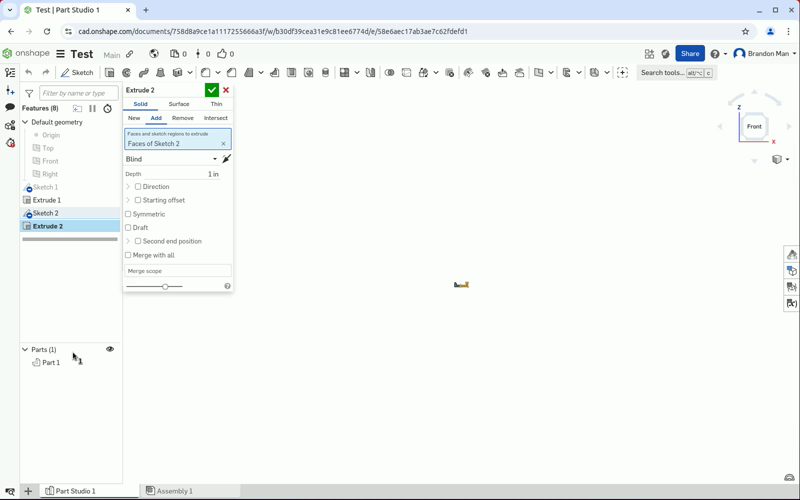
mouse_move(143, 106)
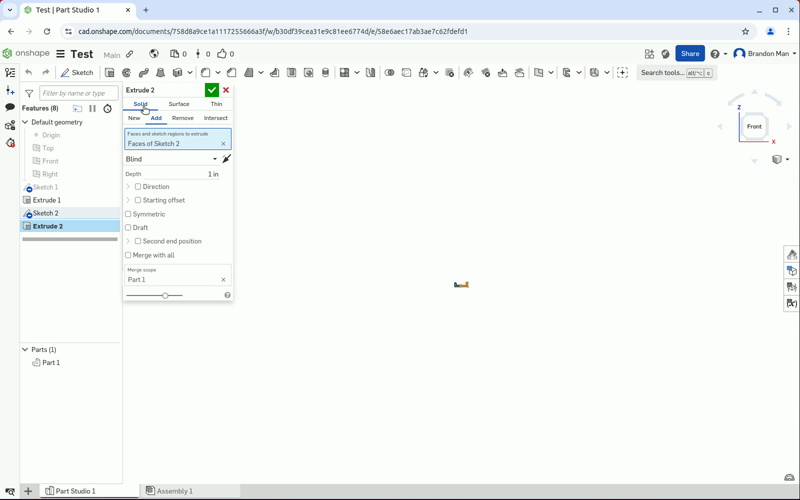
click(143, 106)
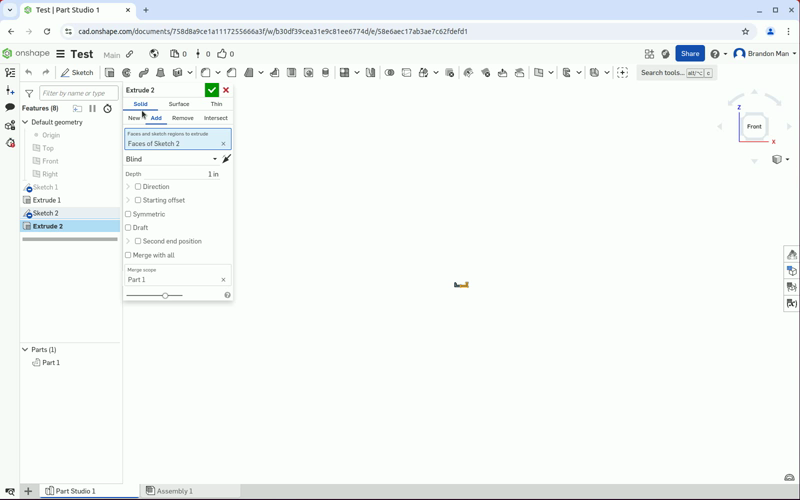
mouse_move(137, 120)
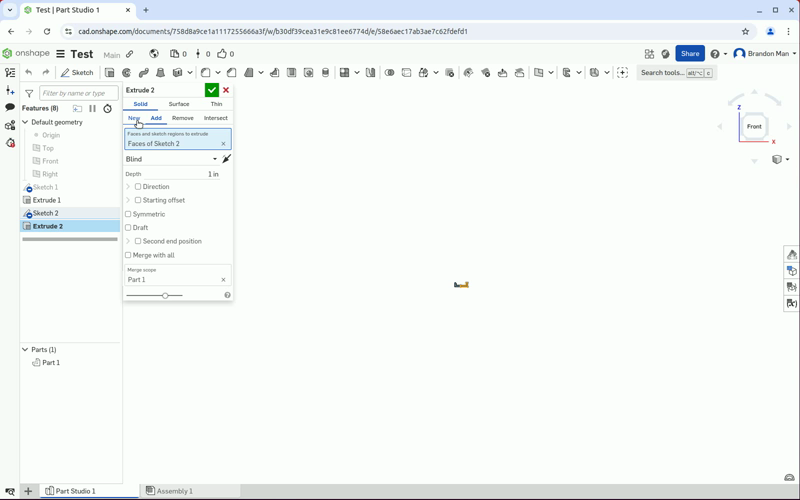
click(137, 120)
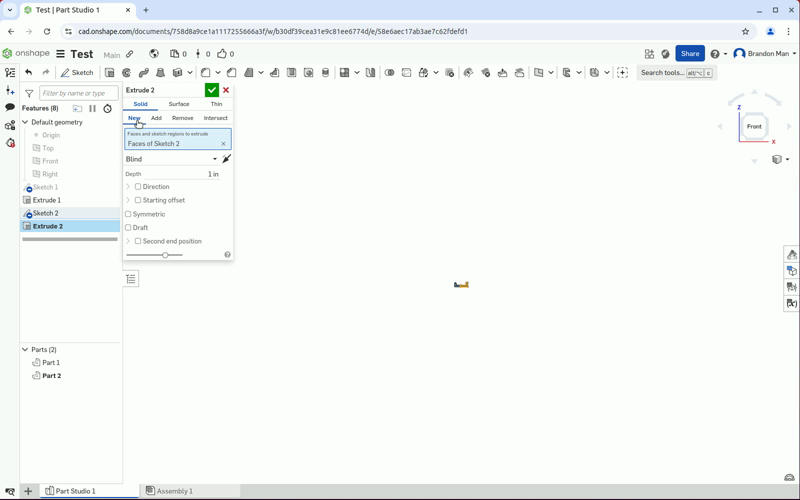
key(tab, 4)
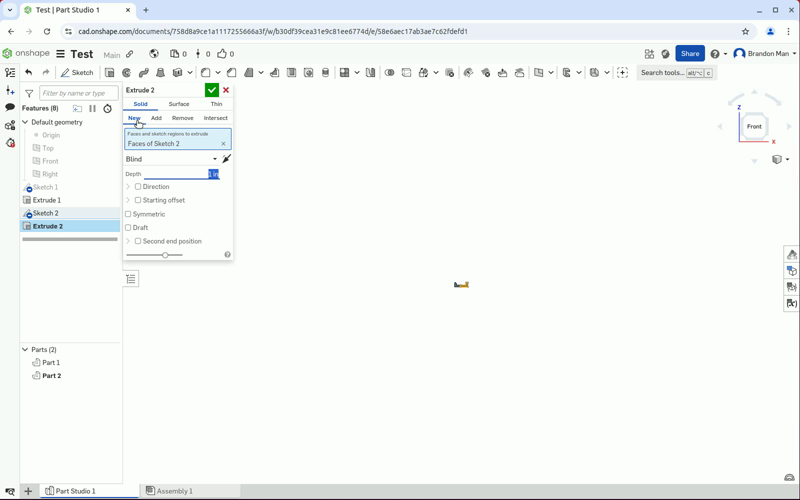
text(23.108)
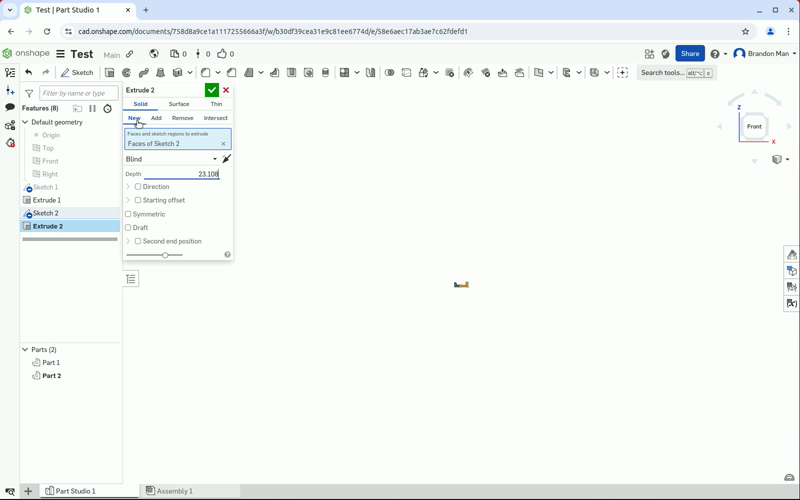
key(enter)
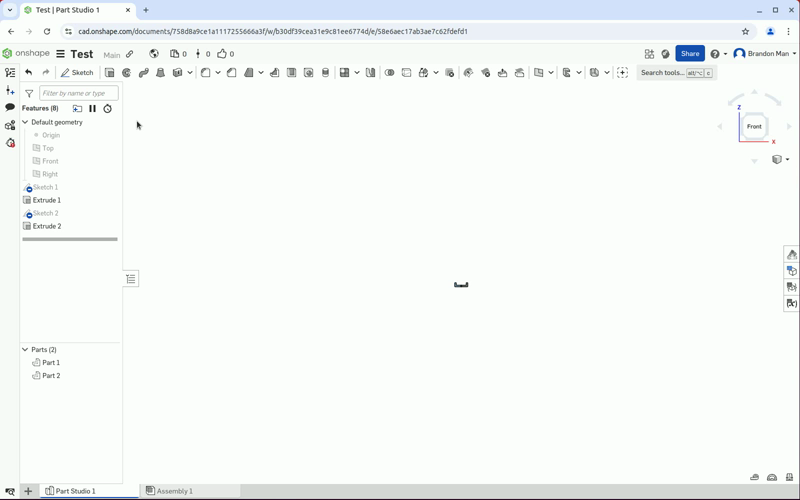
key(shift+h)
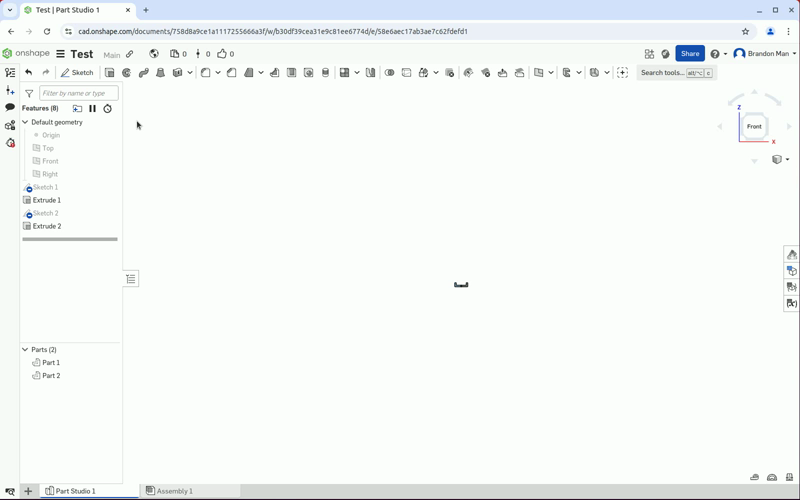
key(shift+h)
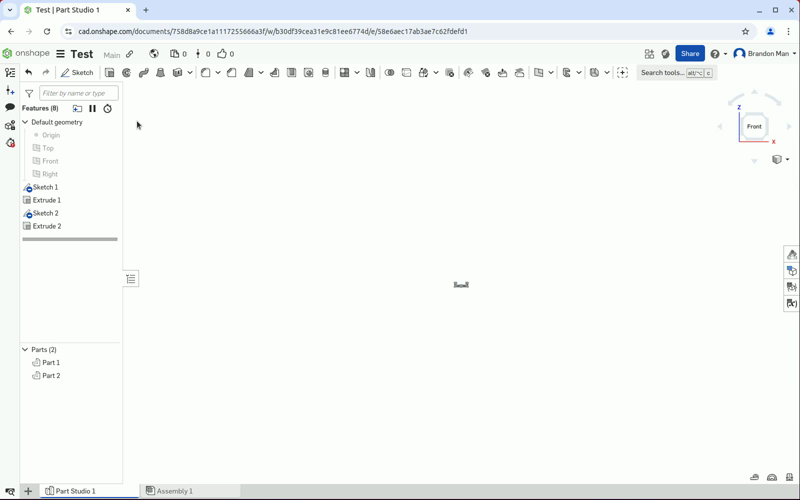
key(shift+7)
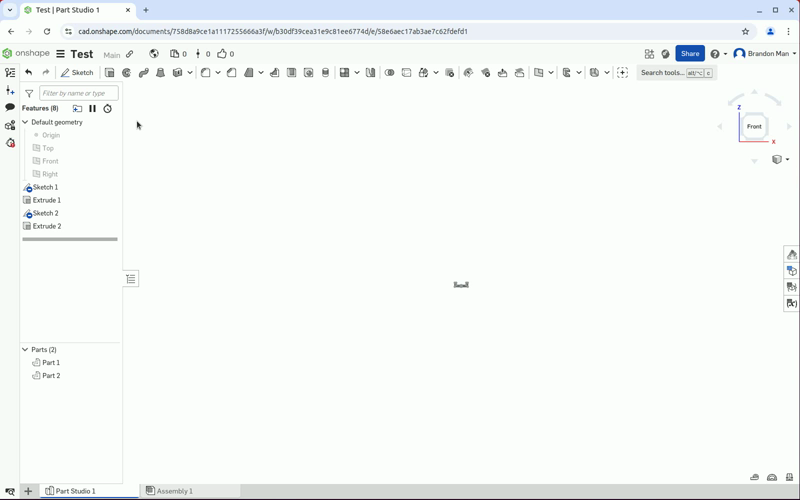
key(left, 2)
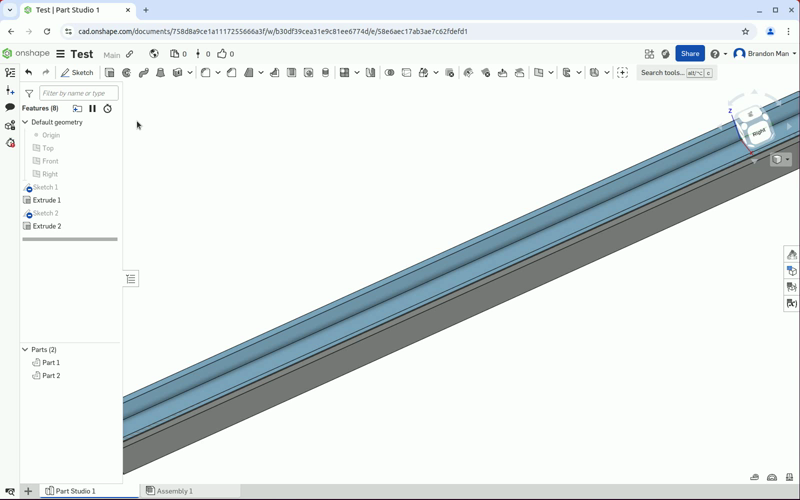
key(down, 2)
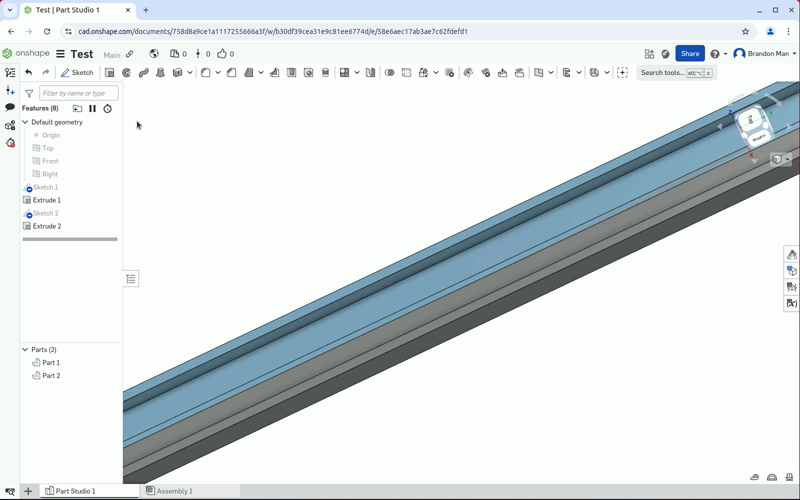
key(up, 2)
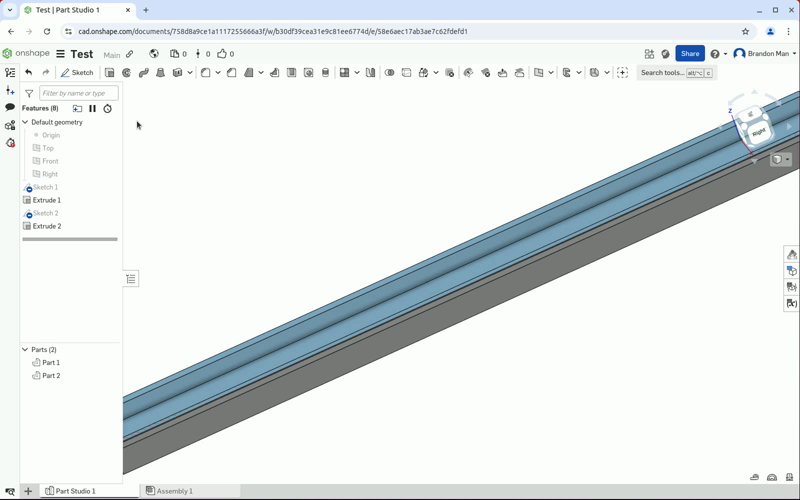
key(right, 2)
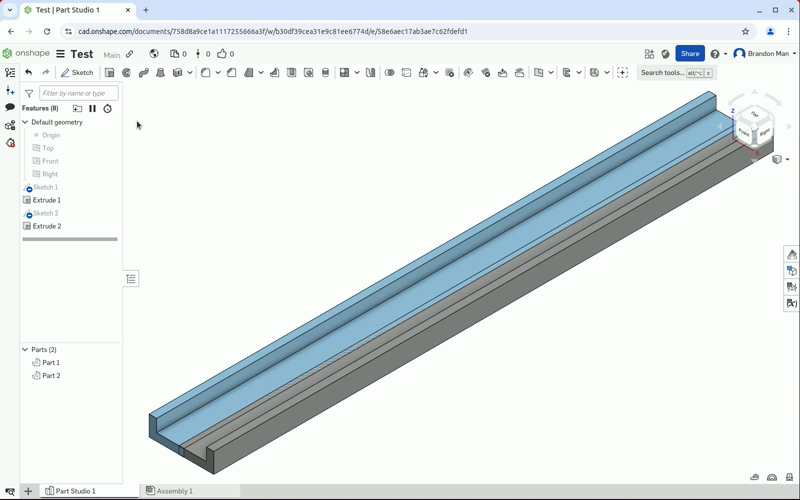
mouse_move(73, 189)
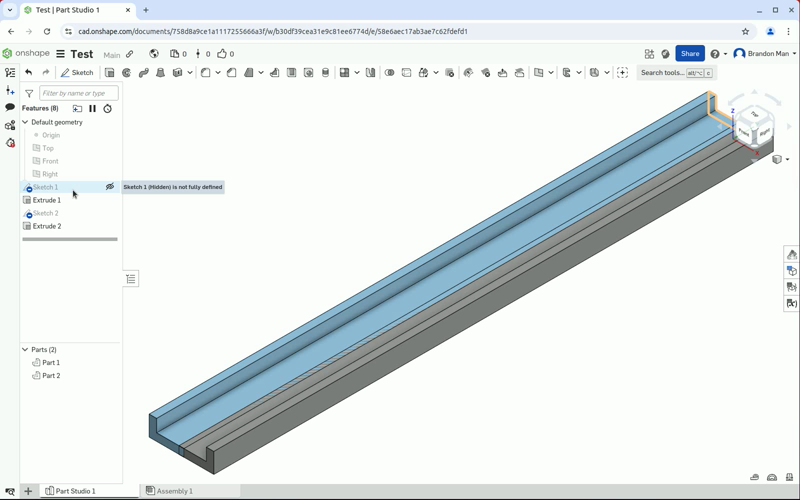
click(73, 189)